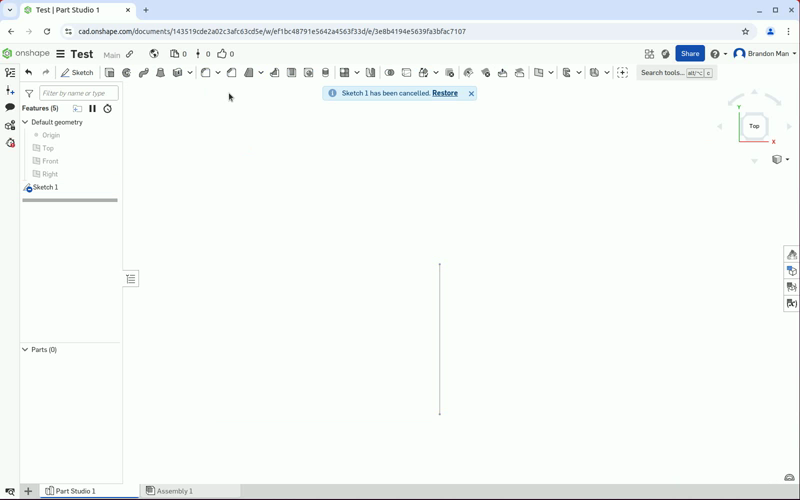
key(shift+h)
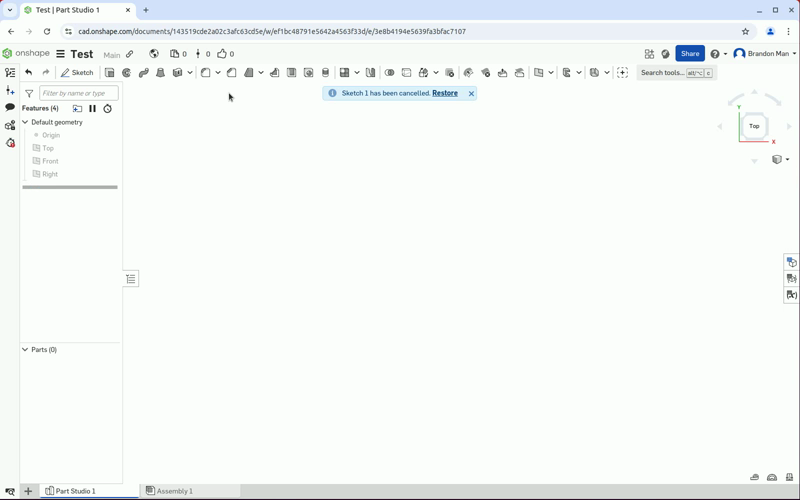
mouse_move(73, 352)
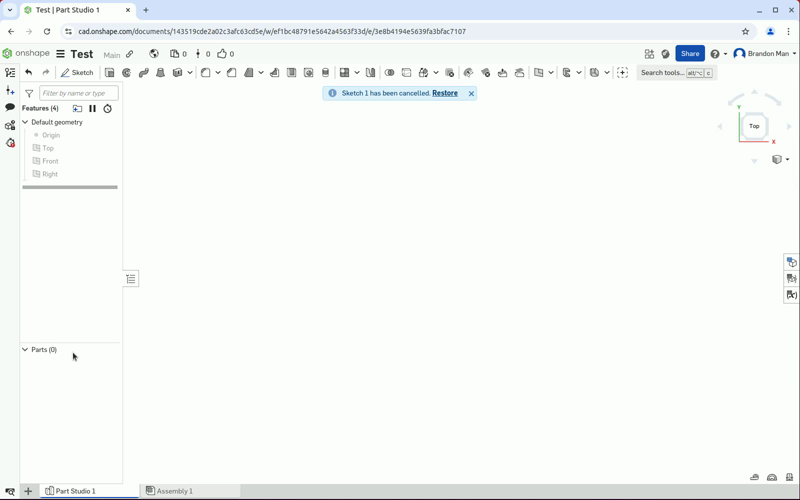
key(y)
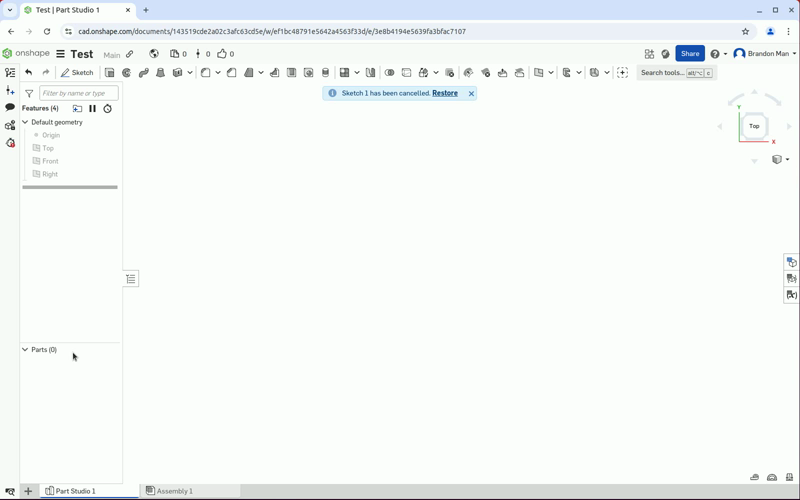
key(shift+p)
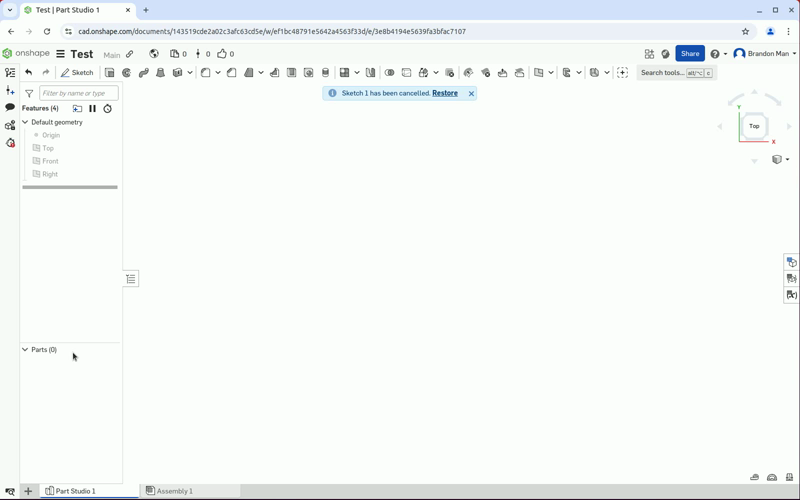
key(space)
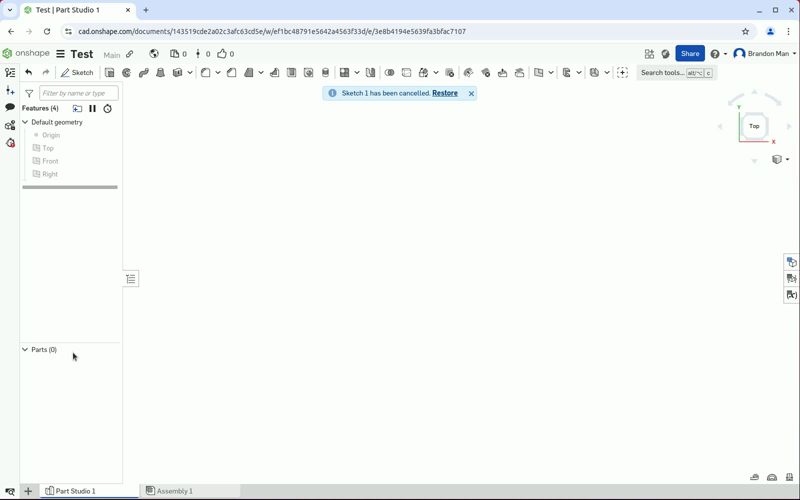
key_down(shift)
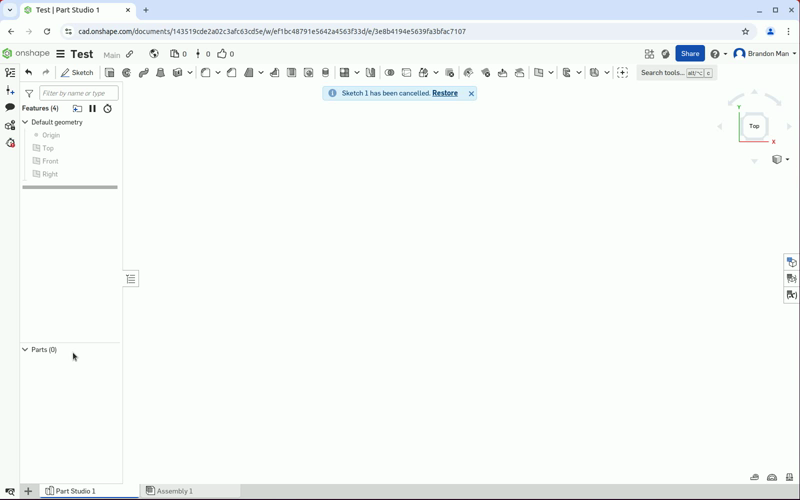
key(up)
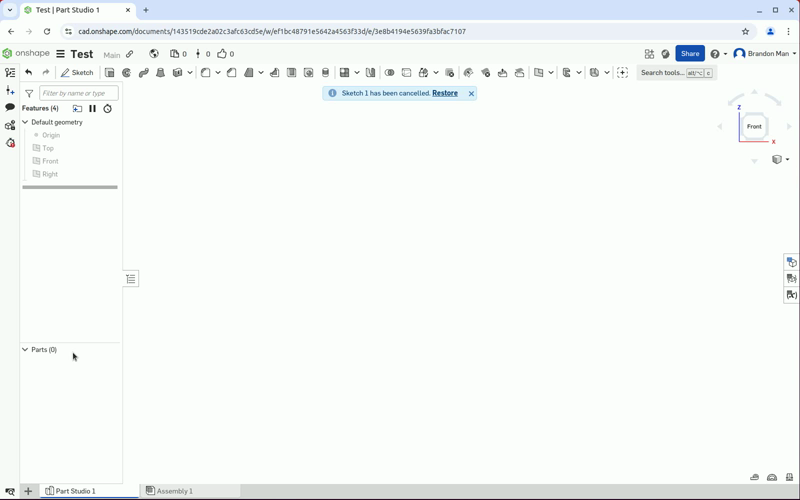
key_up(shift)
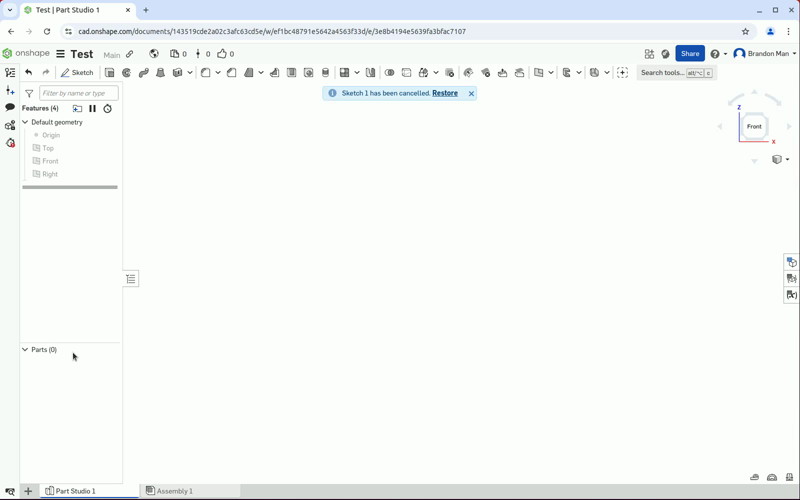
mouse_move(73, 352)
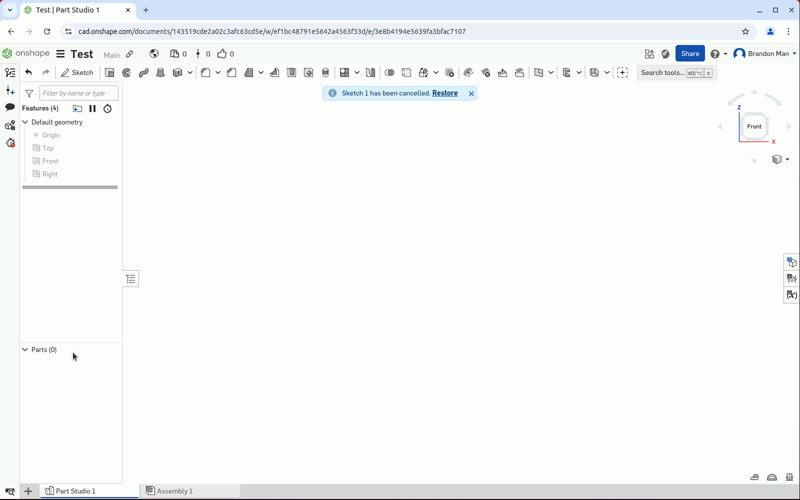
key(shift+y)
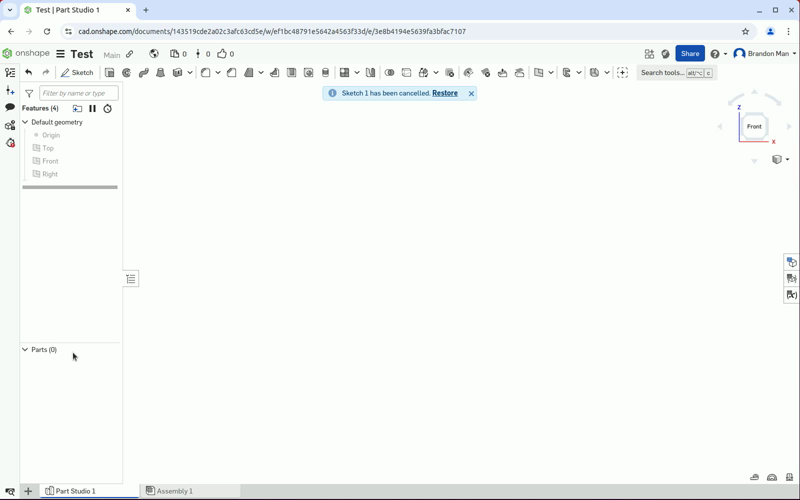
key(shift+s)
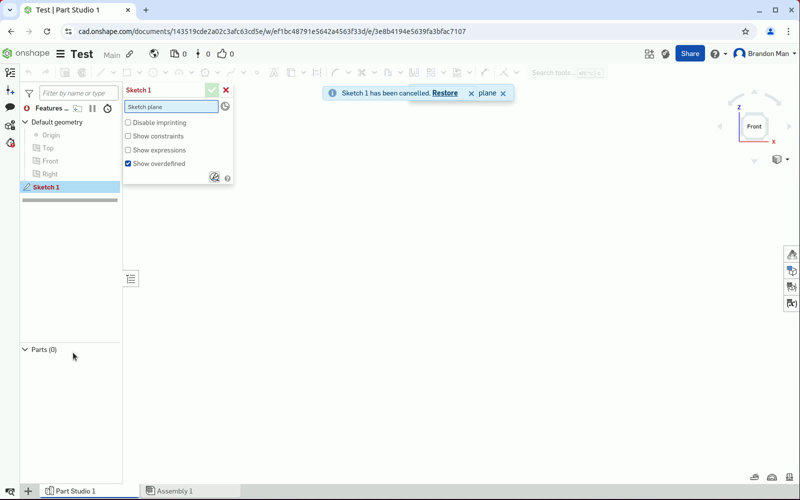
mouse_move(73, 163)
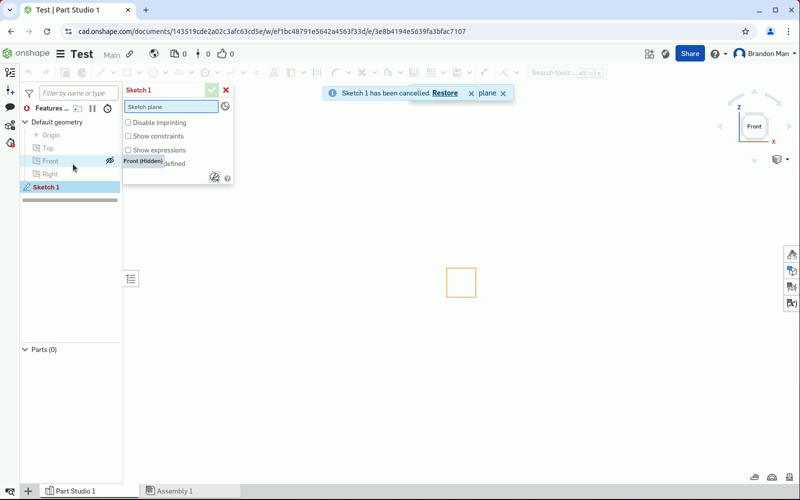
click(73, 163)
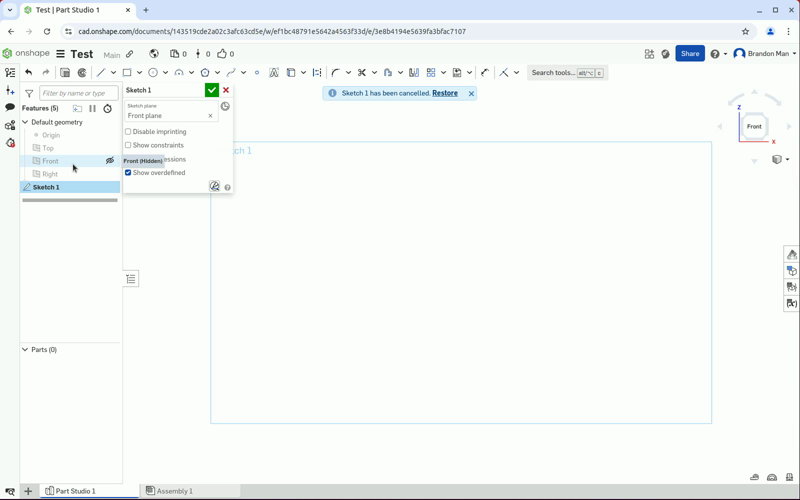
mouse_move(73, 352)
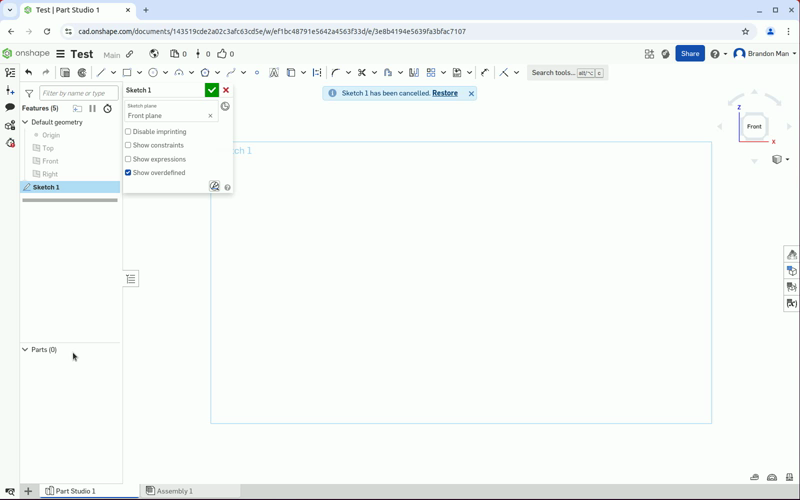
key(y)
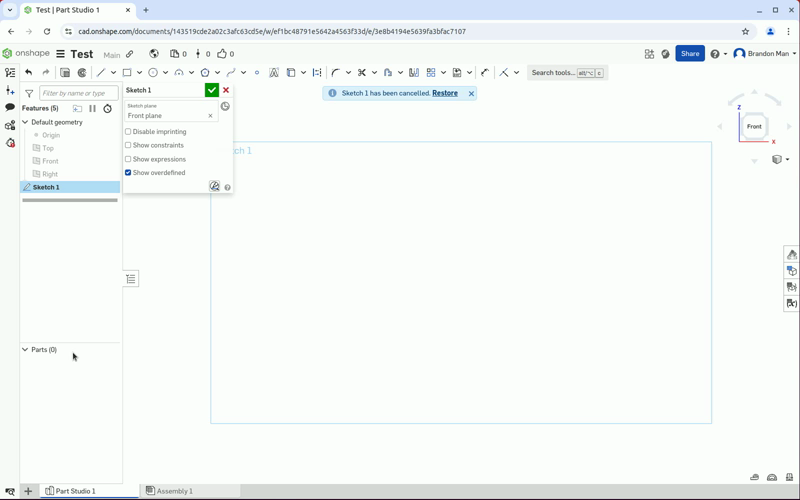
key(c)
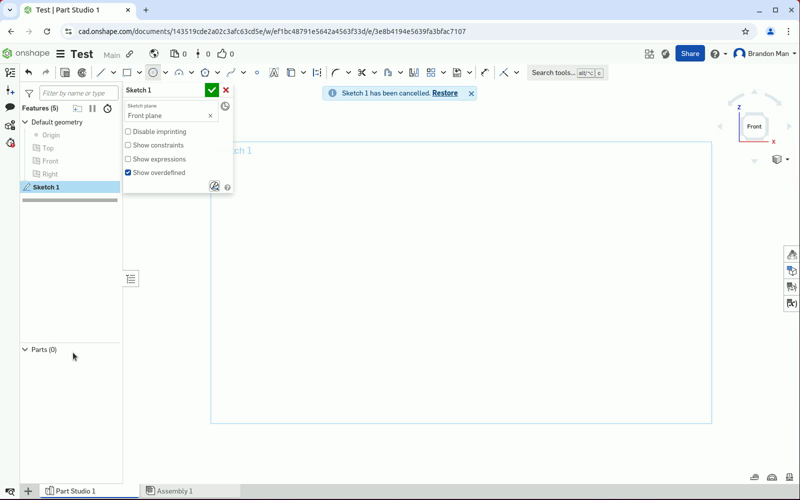
key_down(shift)
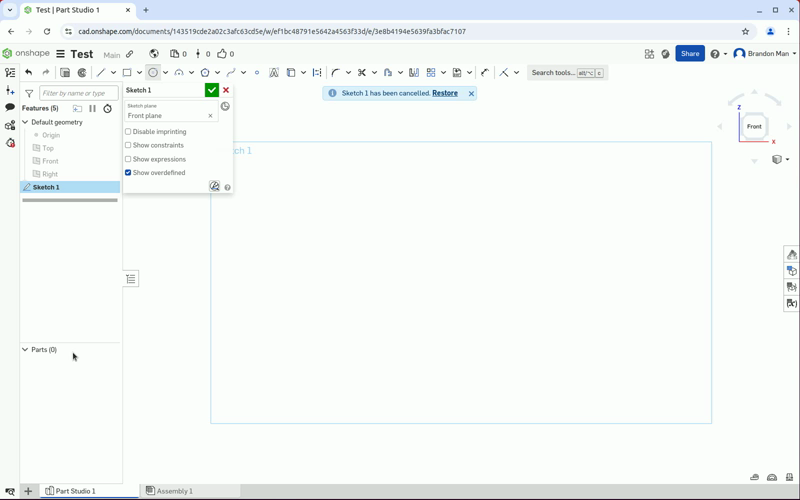
mouse_move(401, 282)
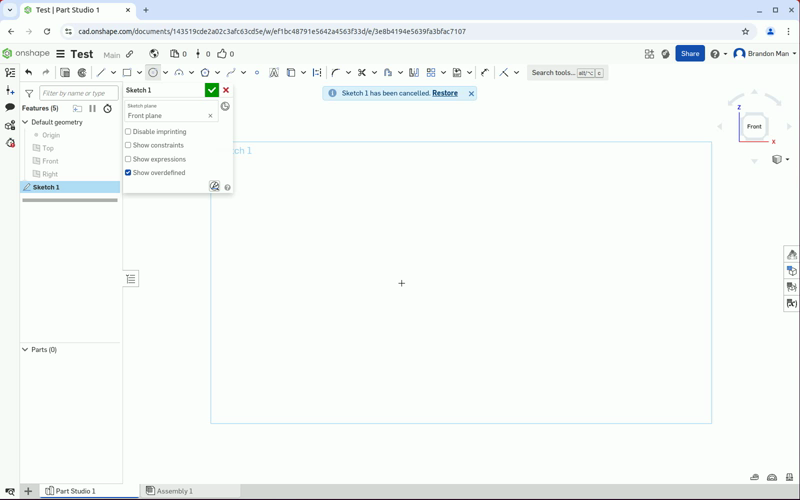
click(401, 282)
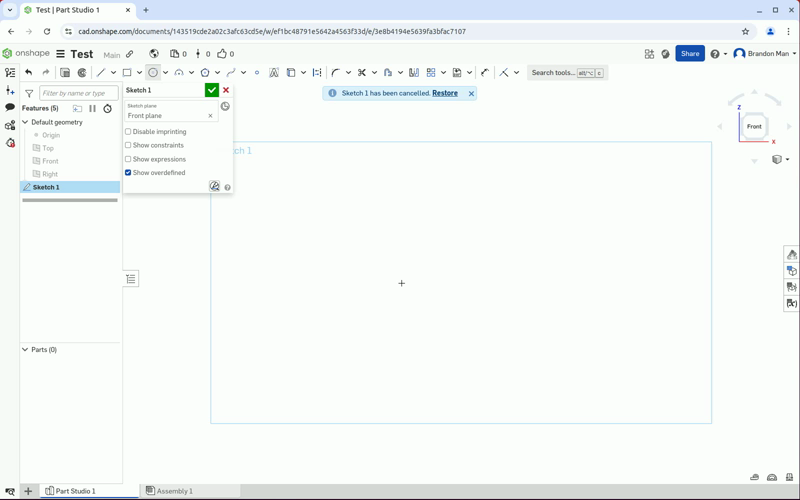
key_up(shift)
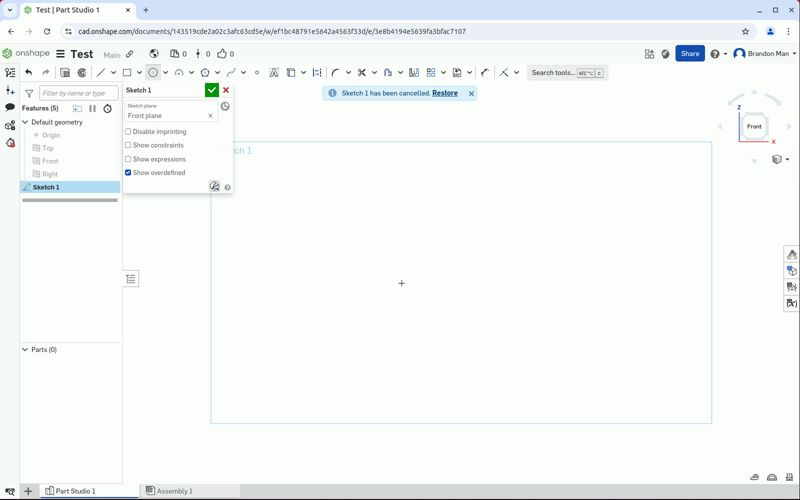
mouse_move(455, 282)
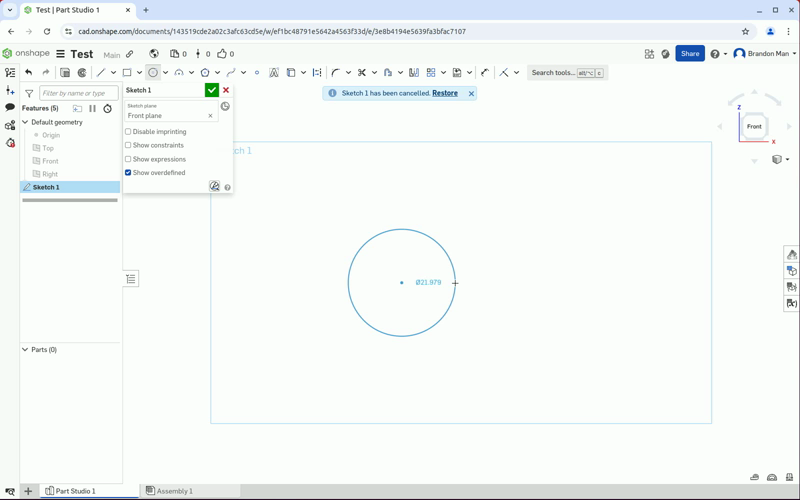
click(455, 282)
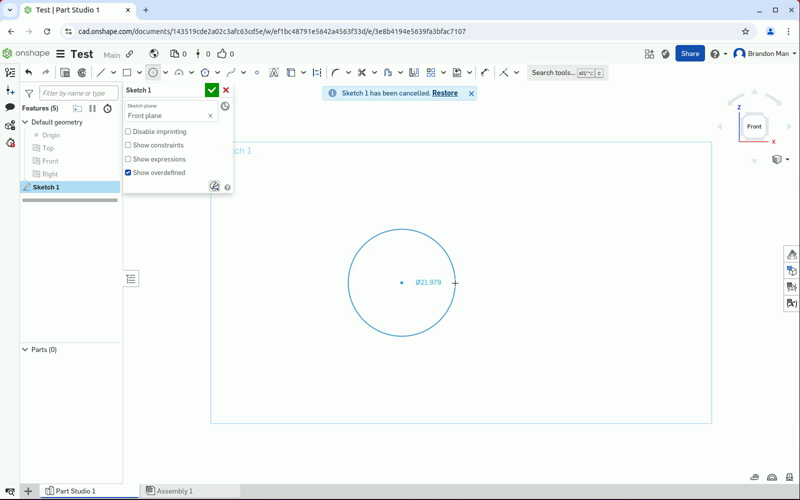
key(esc)
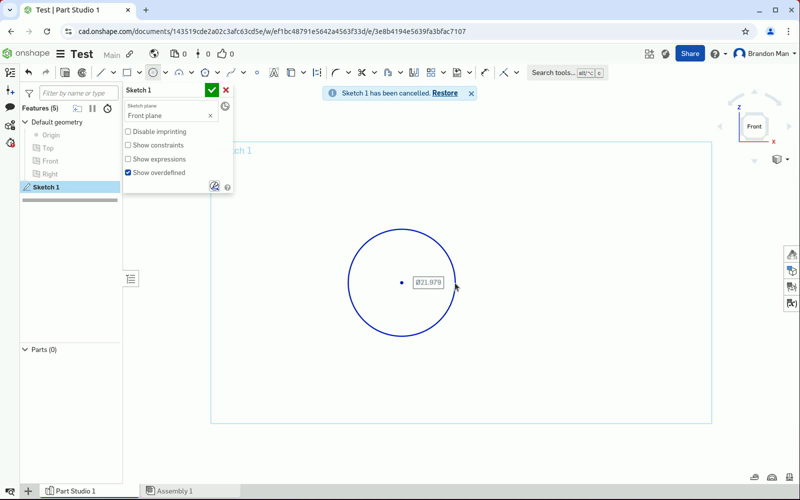
key(c)
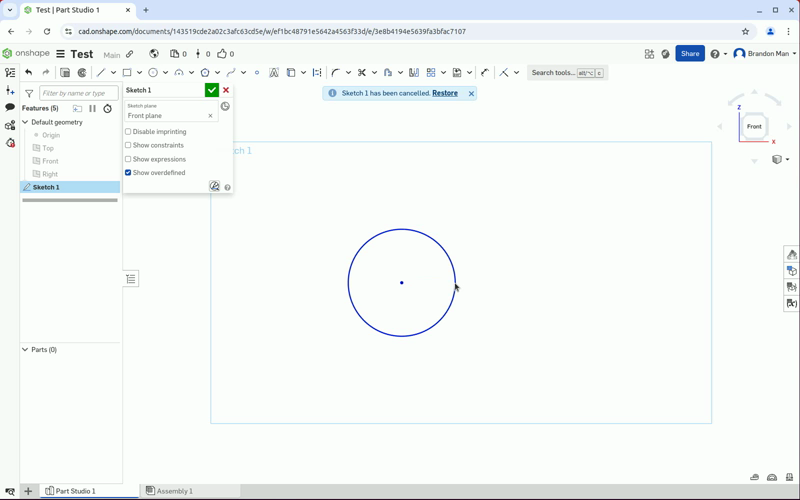
key_down(shift)
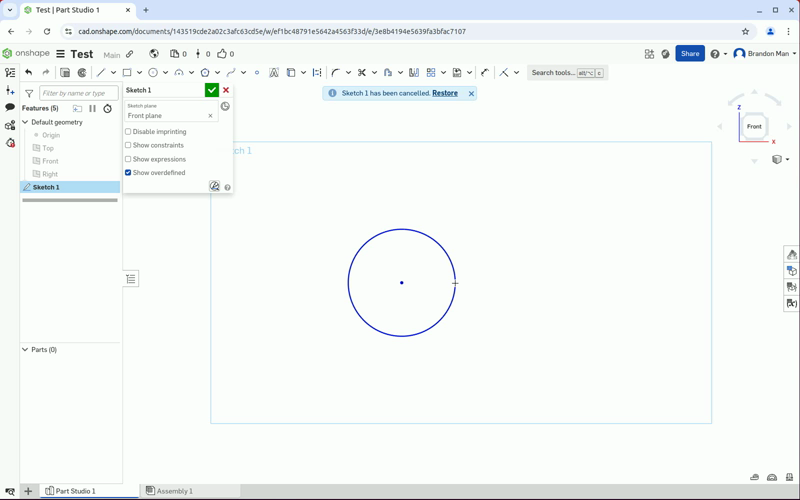
mouse_move(401, 282)
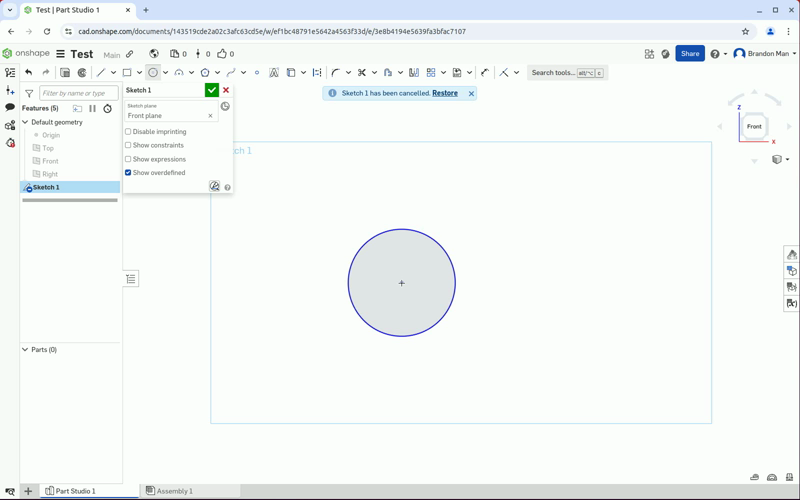
click(401, 282)
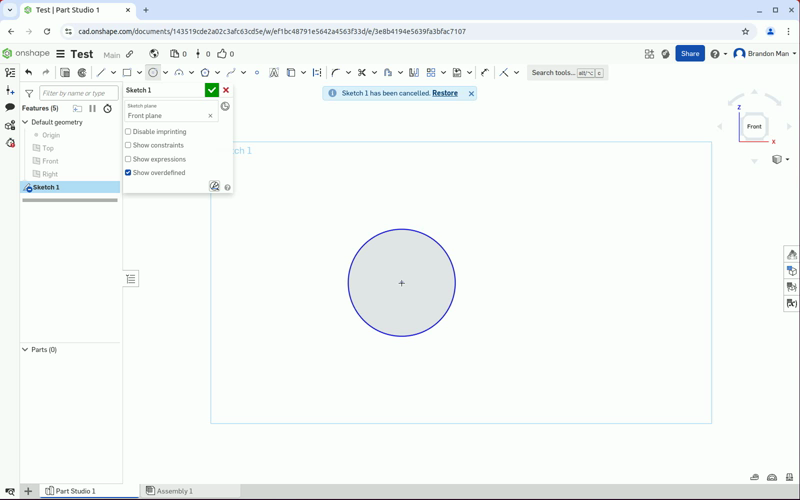
key_up(shift)
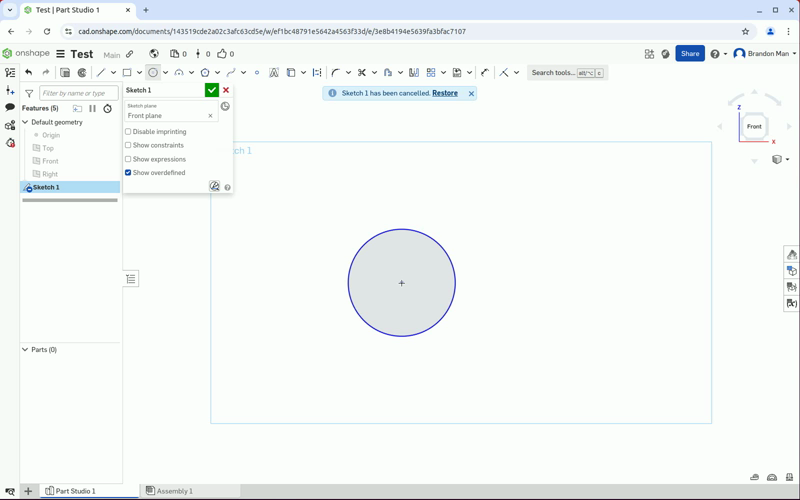
mouse_move(449, 282)
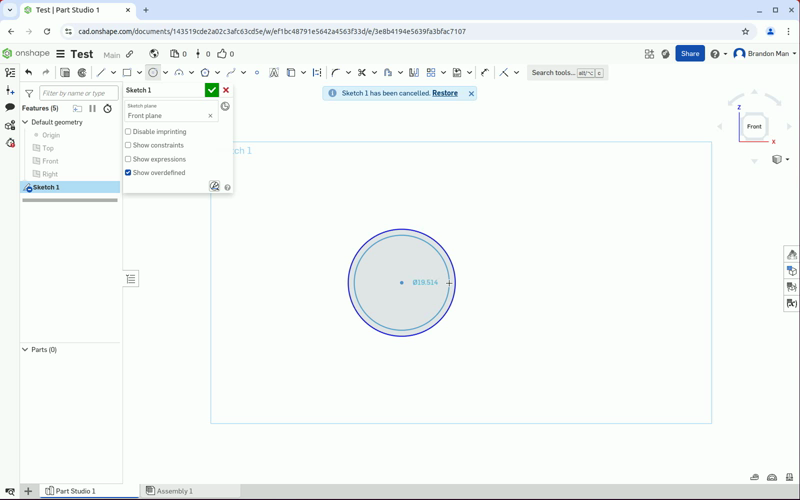
click(449, 282)
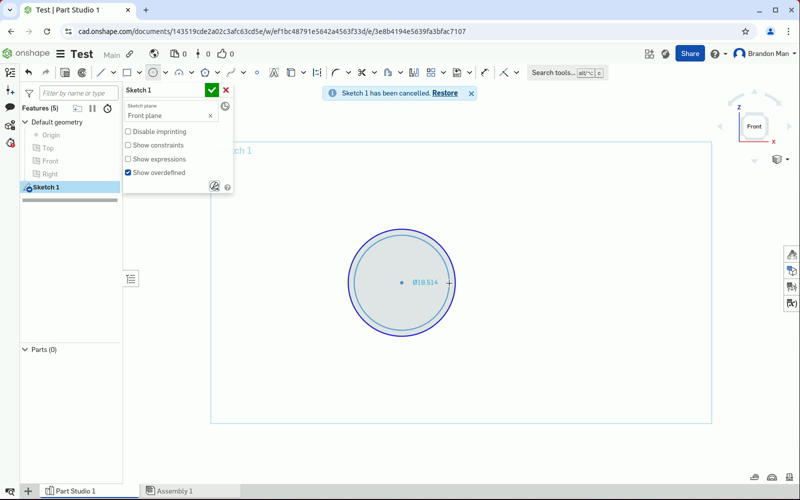
key(esc)
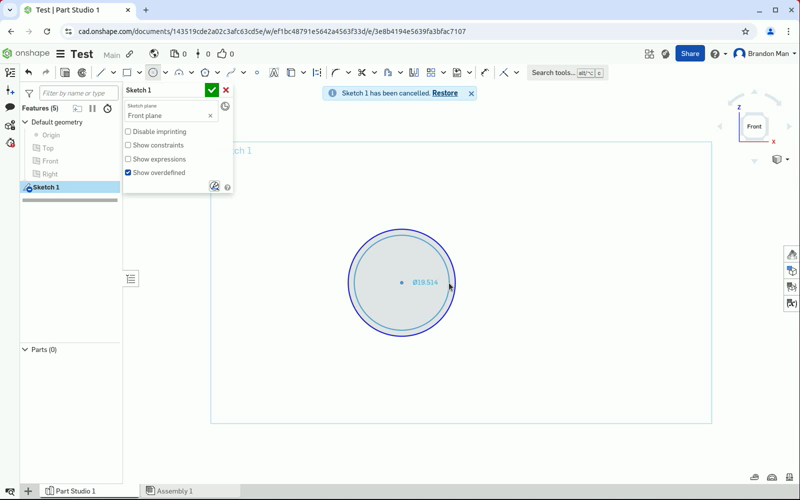
mouse_move(350, 293)
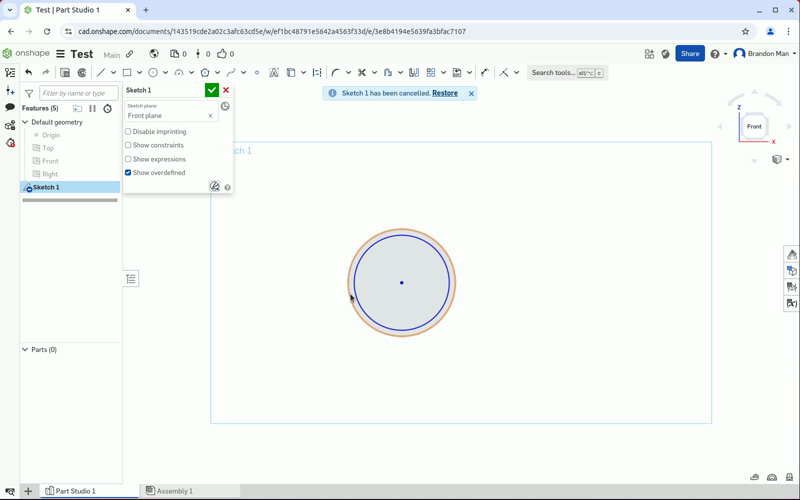
click(350, 293)
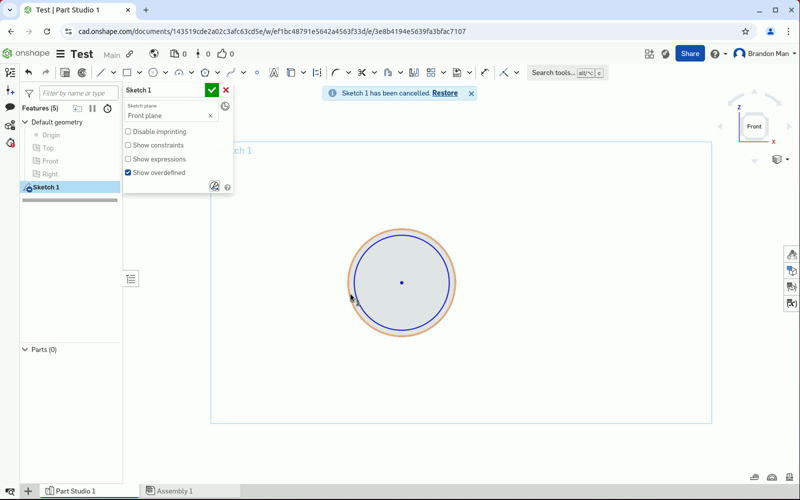
mouse_move(73, 352)
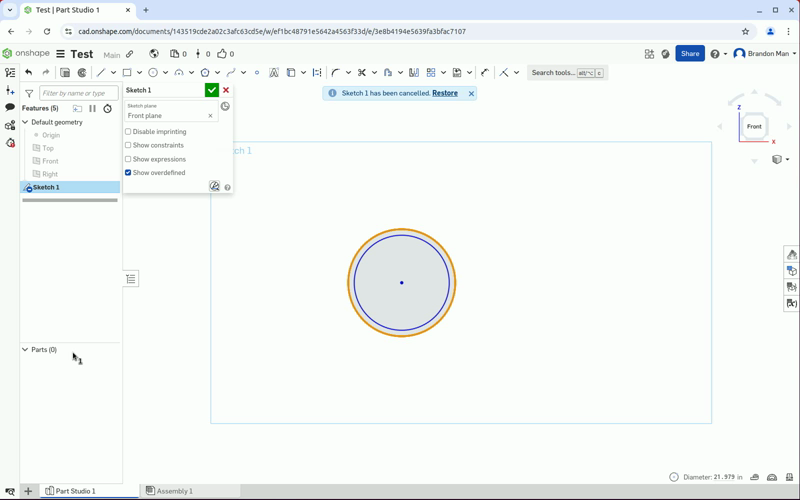
key(shift+y)
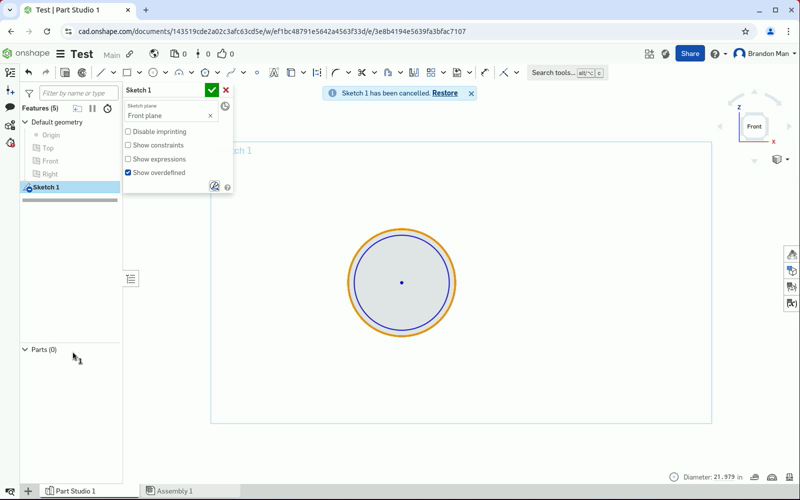
key(shift+e)
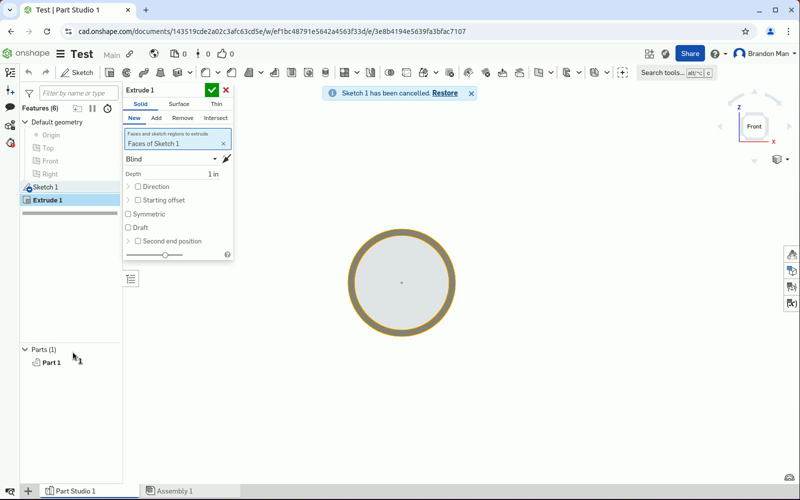
mouse_move(143, 106)
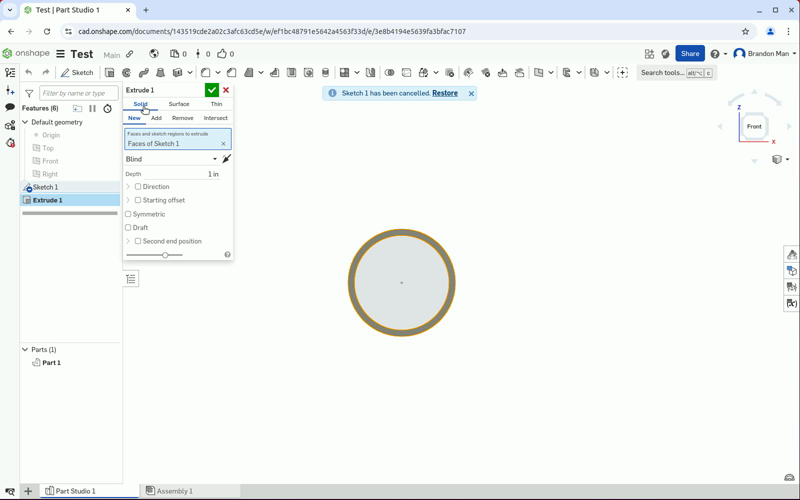
click(143, 106)
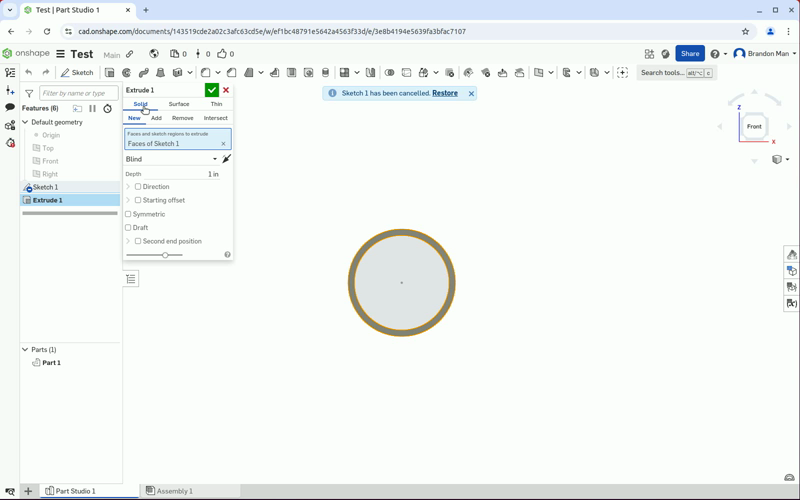
mouse_move(137, 120)
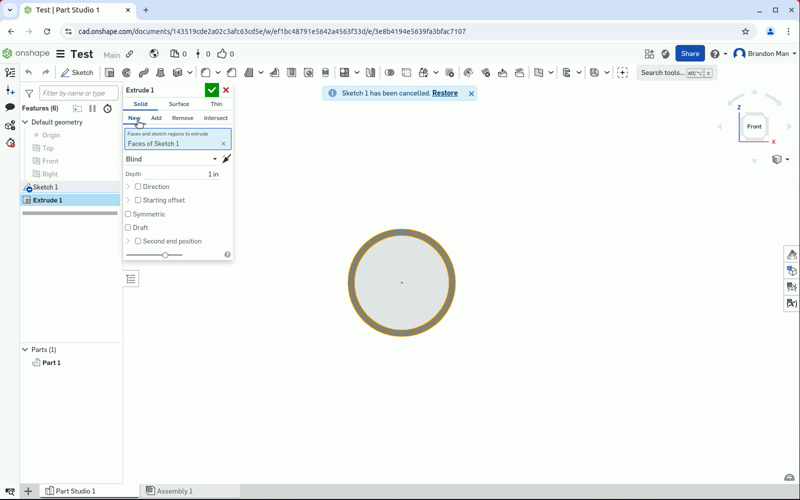
click(137, 120)
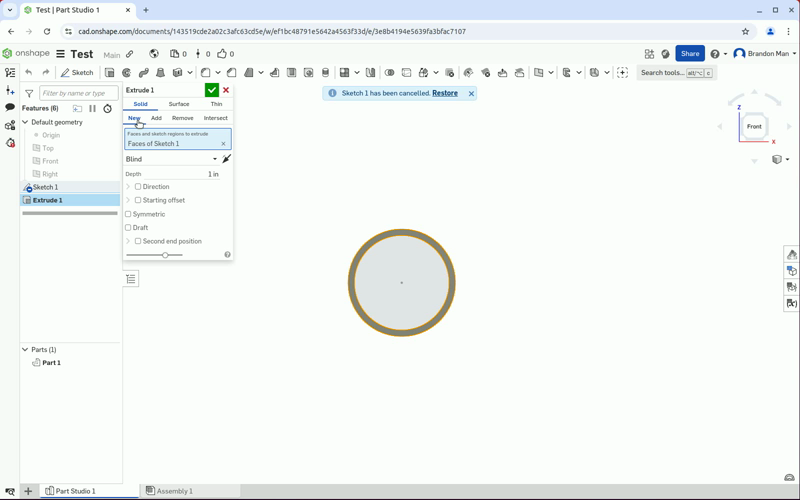
key(tab, 4)
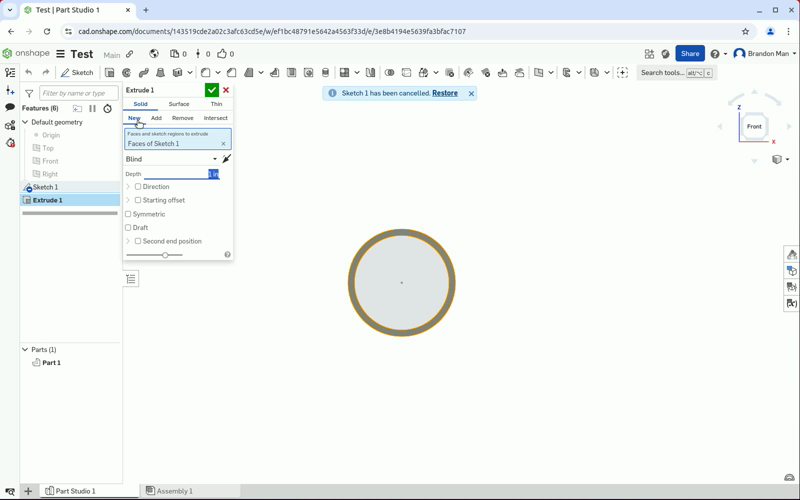
text(0.963)
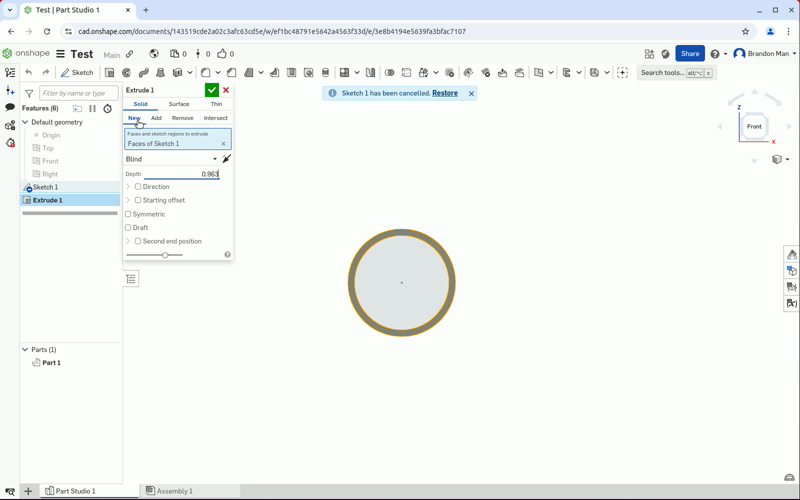
key(enter)
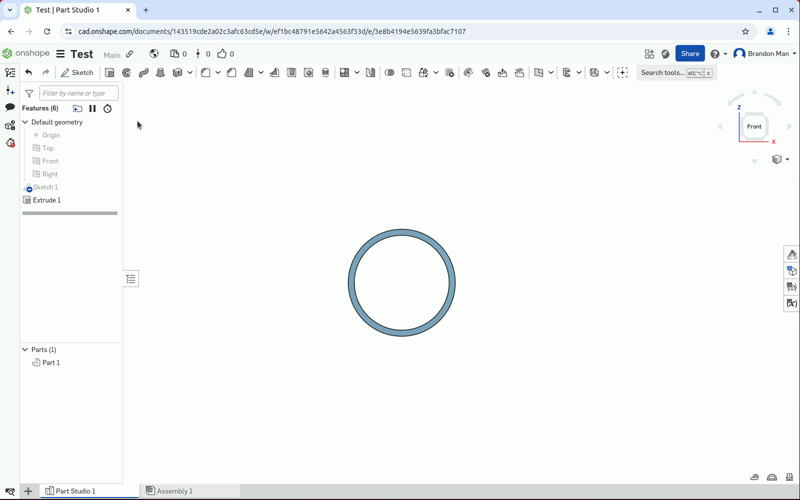
key(shift+h)
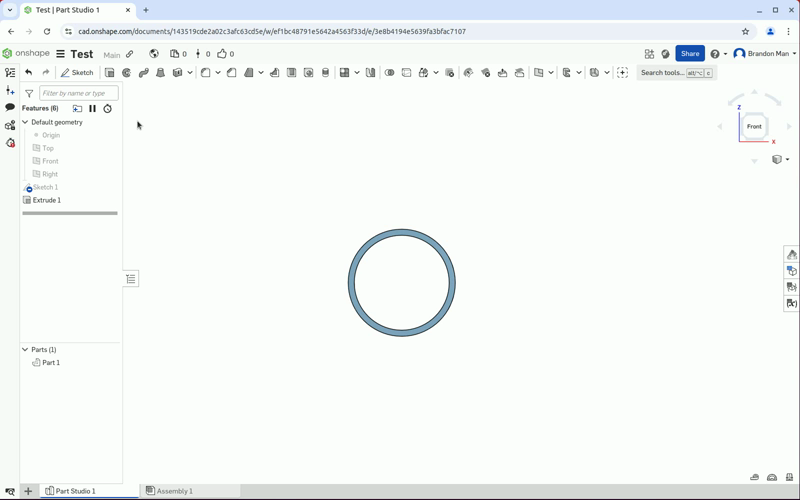
key(shift+h)
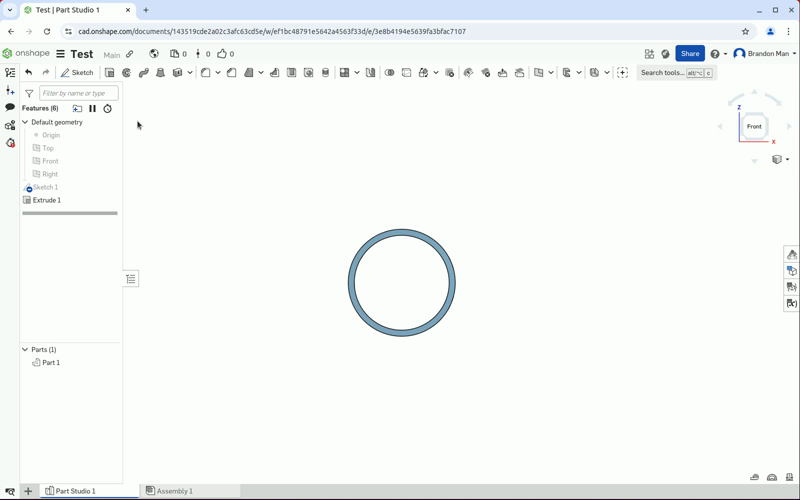
mouse_move(73, 189)
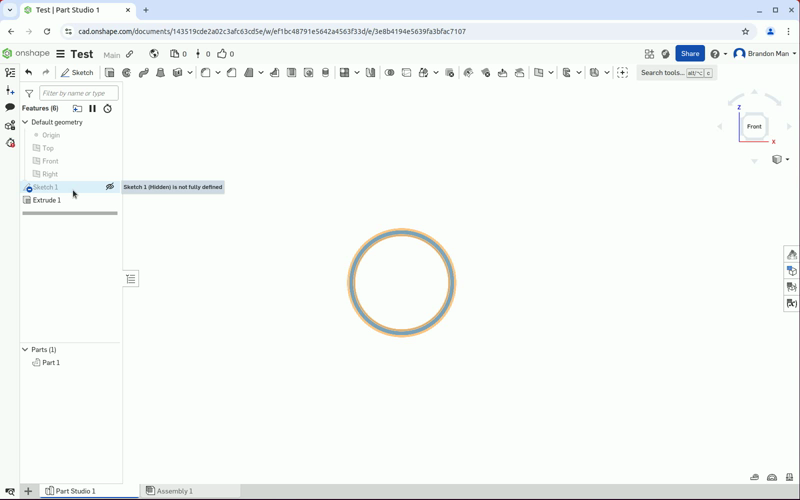
click(73, 189)
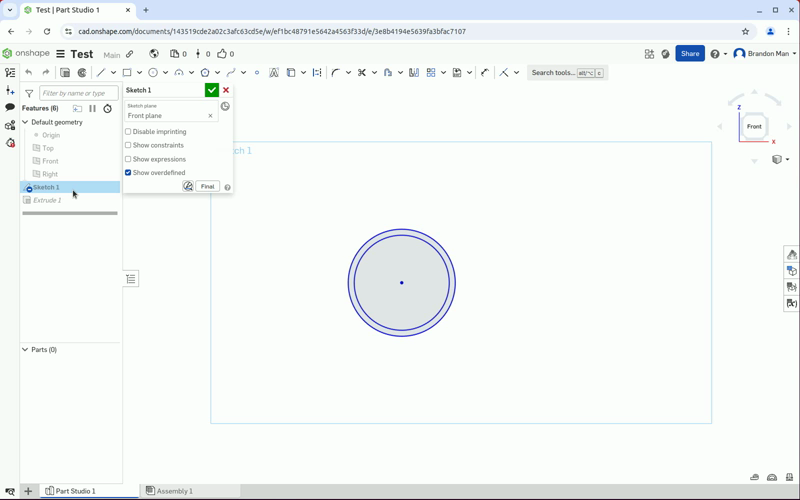
mouse_move(229, 92)
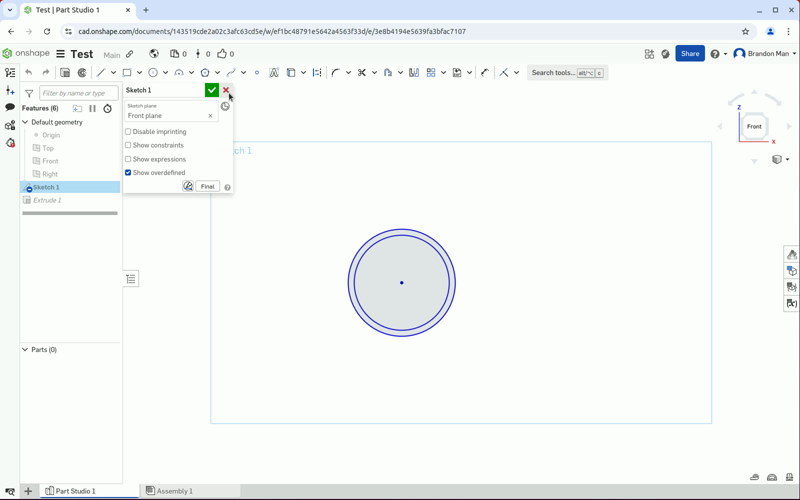
click(229, 92)
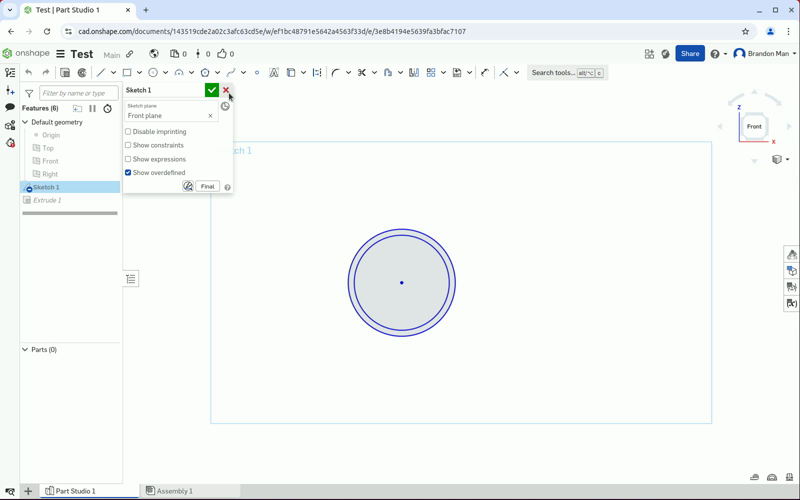
key(shift+s)
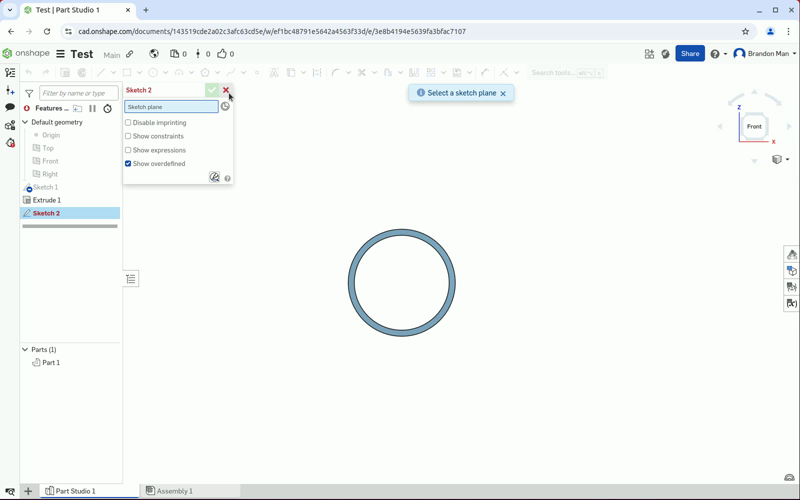
mouse_move(73, 163)
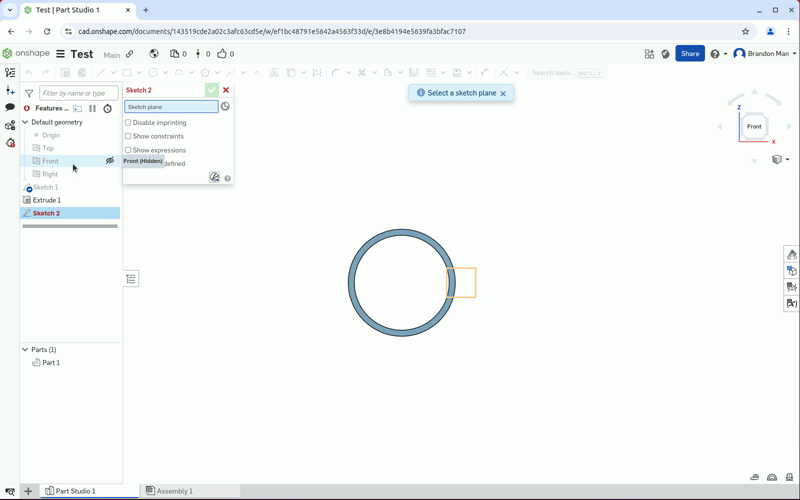
click(73, 163)
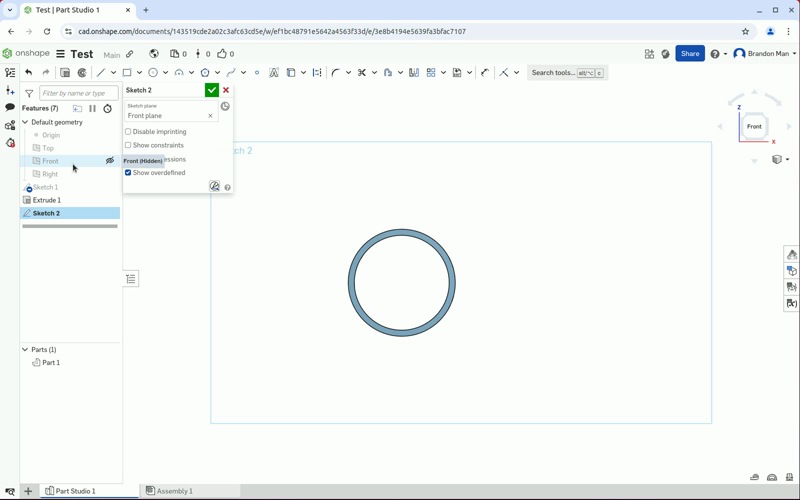
mouse_move(73, 352)
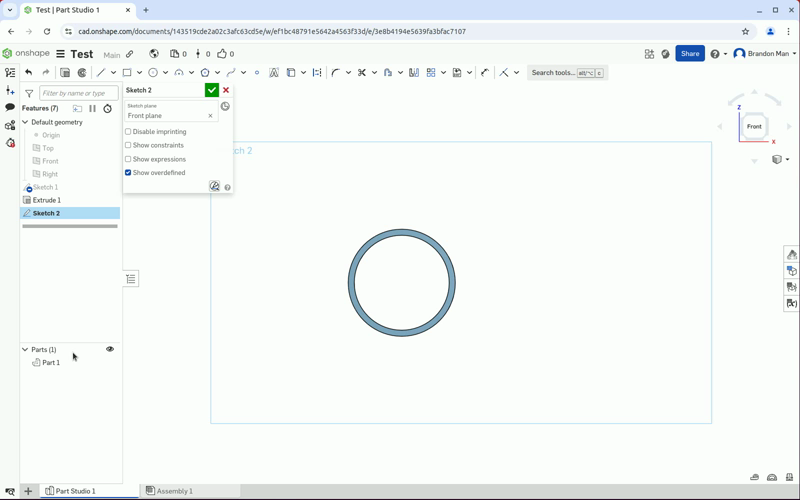
key(y)
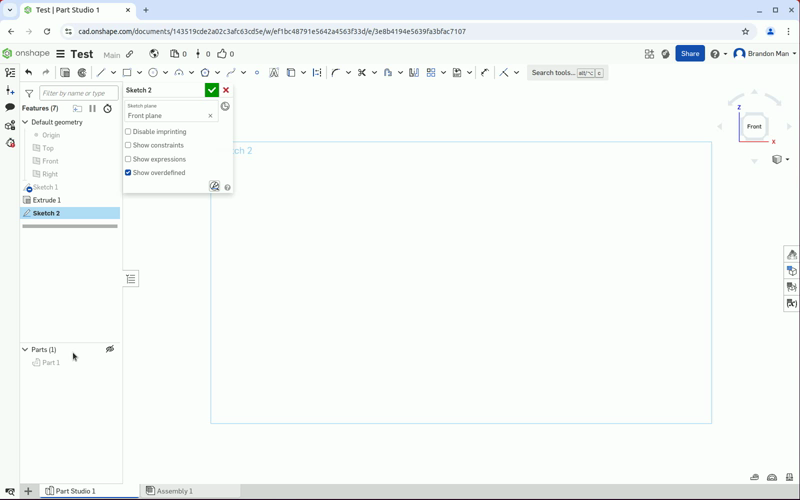
key(a)
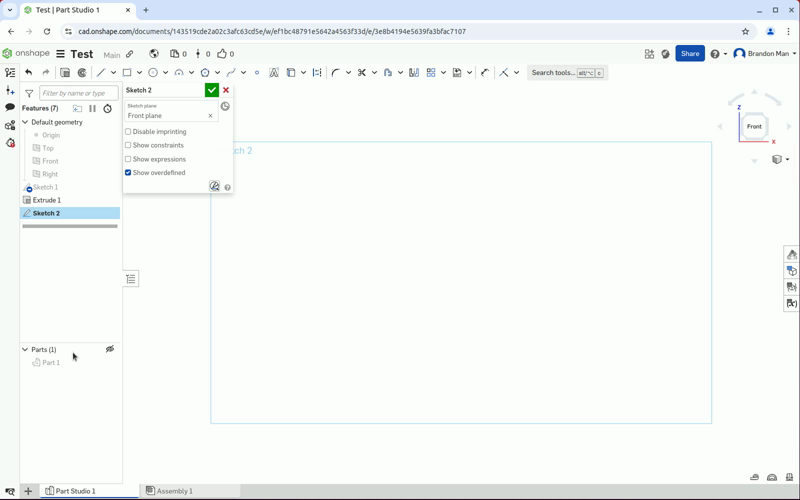
key_down(shift)
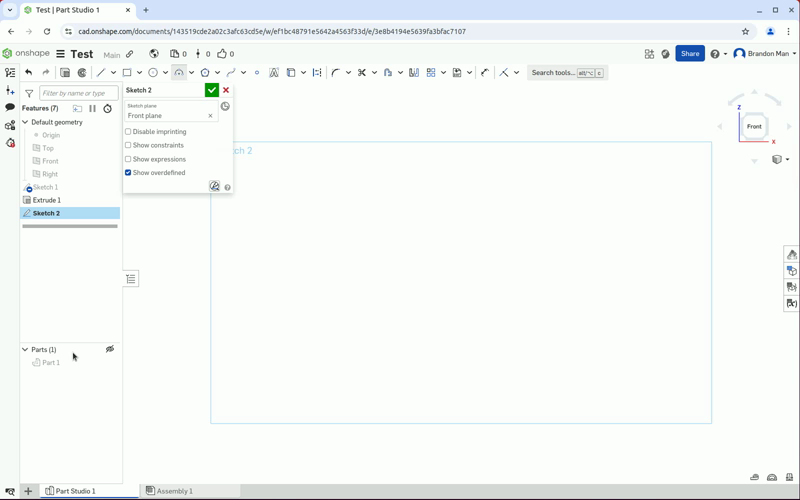
mouse_move(453, 278)
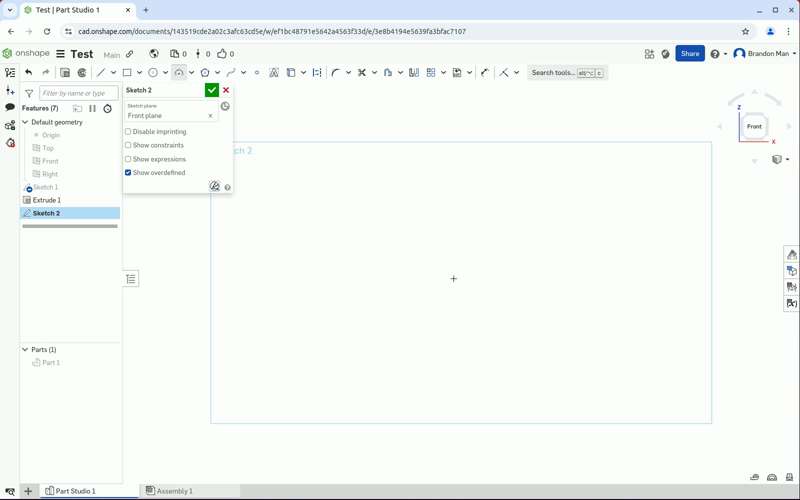
click(453, 278)
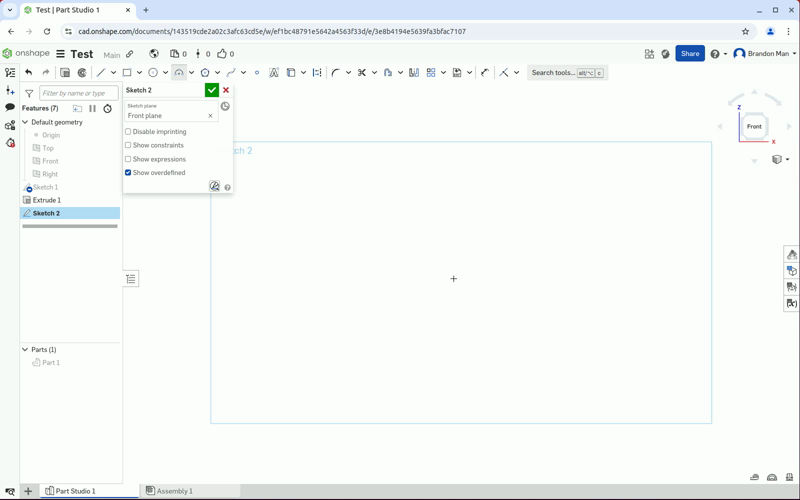
key_up(shift)
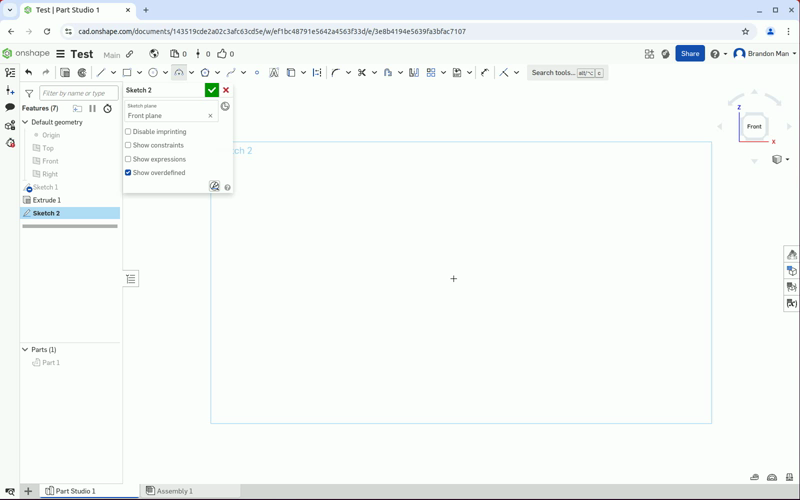
key_down(shift)
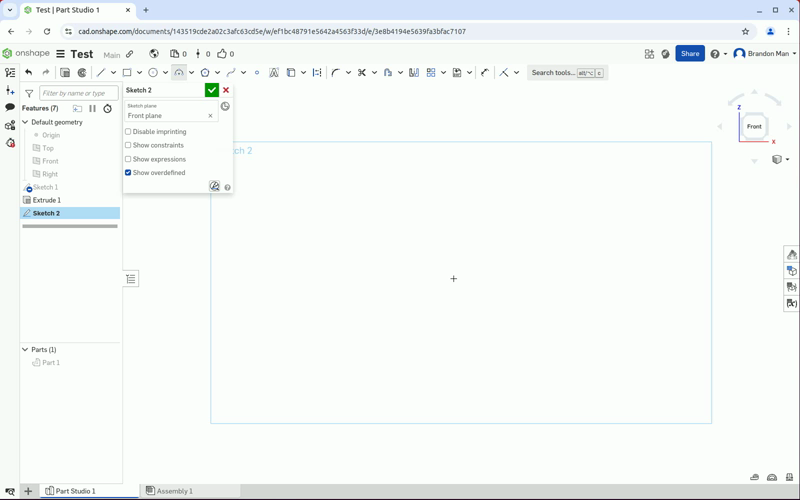
mouse_move(453, 282)
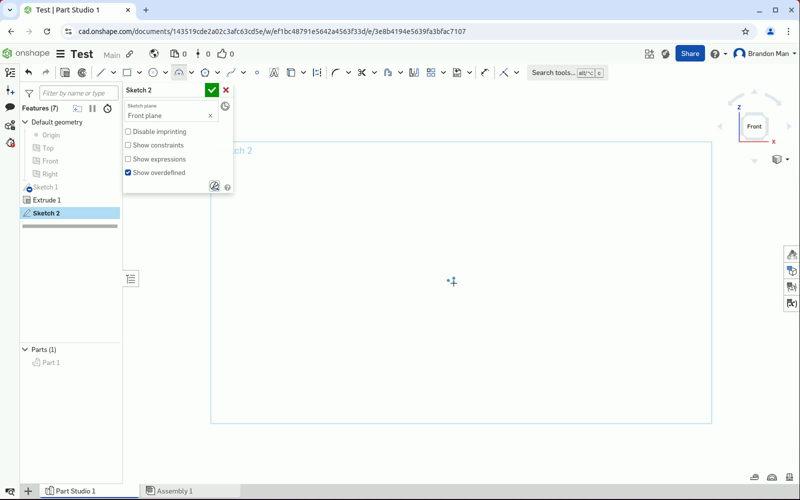
scroll(6)
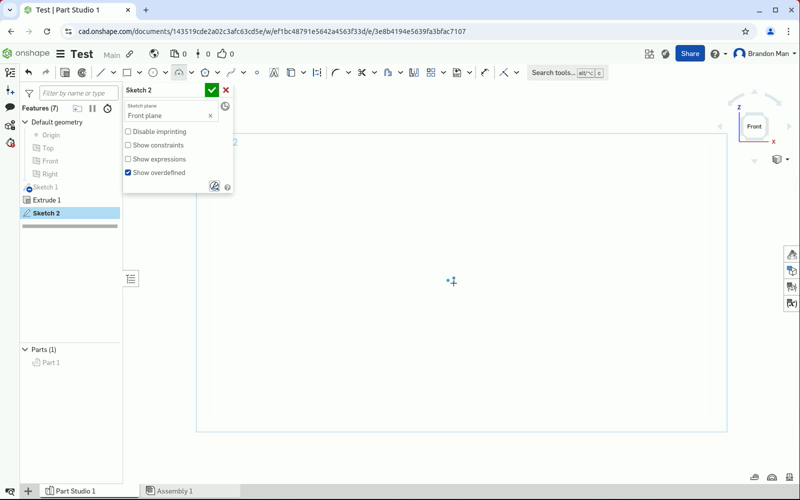
scroll(6)
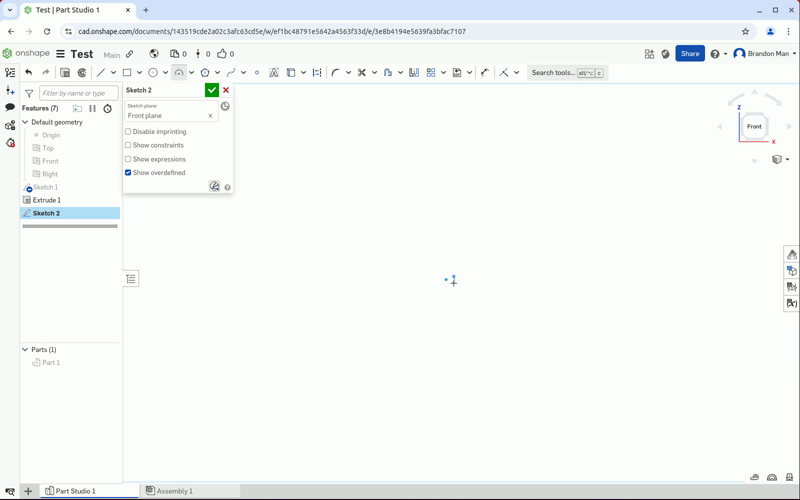
scroll(6)
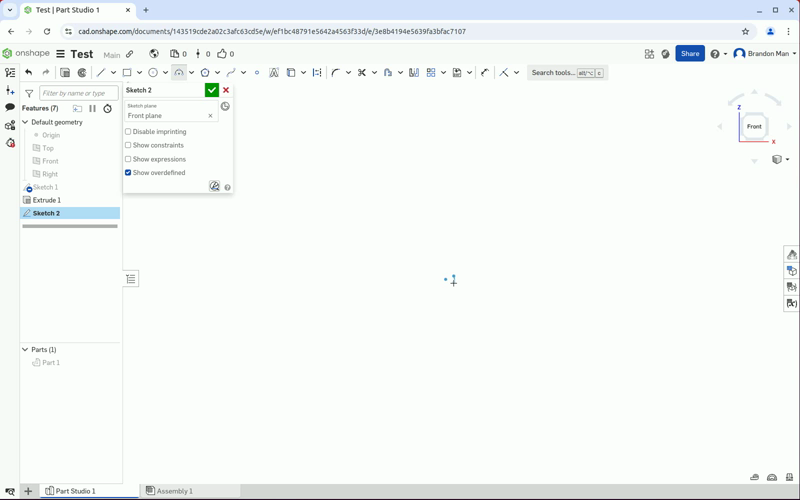
scroll(6)
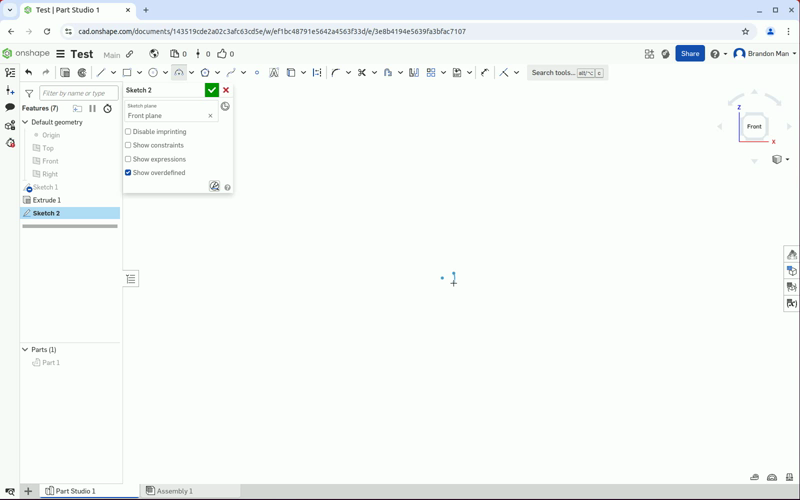
scroll(6)
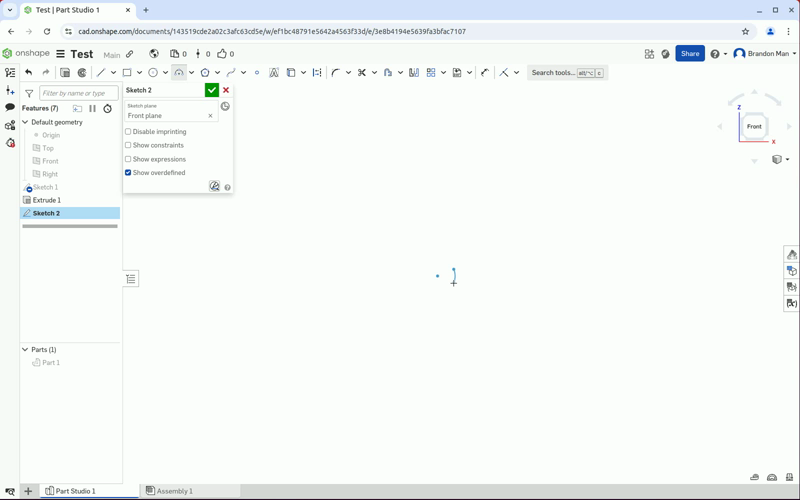
scroll(6)
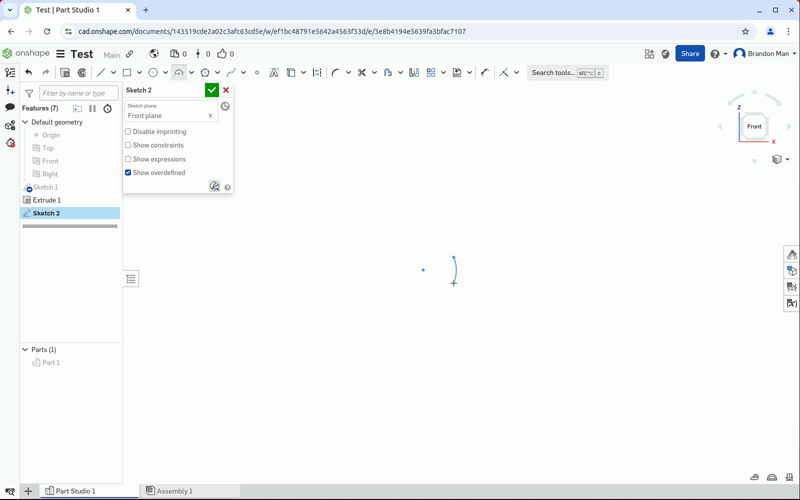
scroll(6)
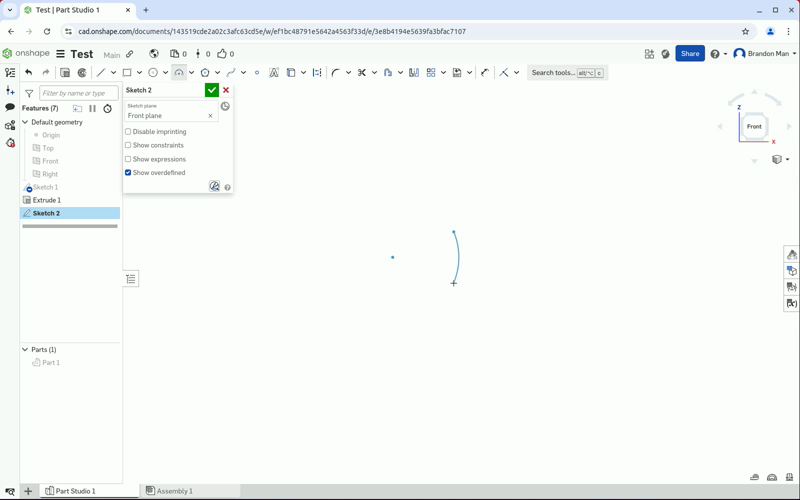
click(453, 282)
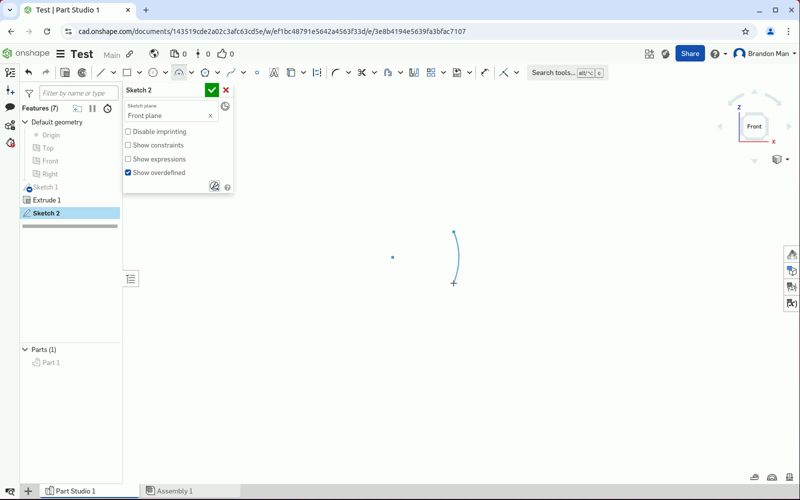
scroll(-6)
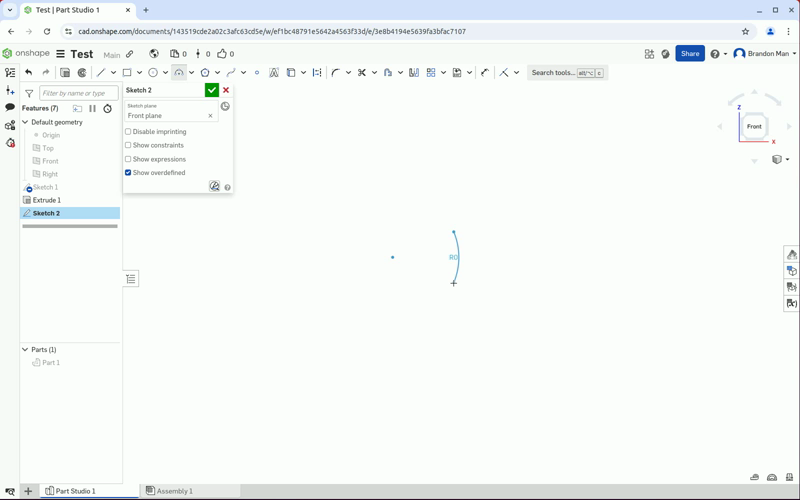
scroll(-6)
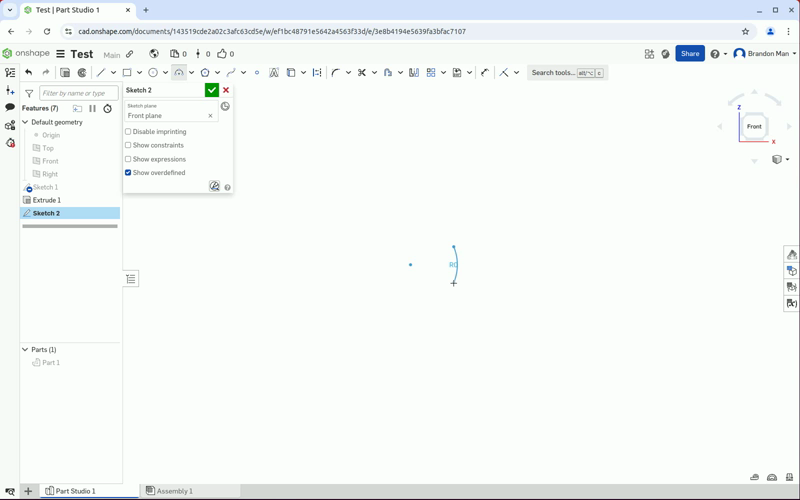
scroll(-6)
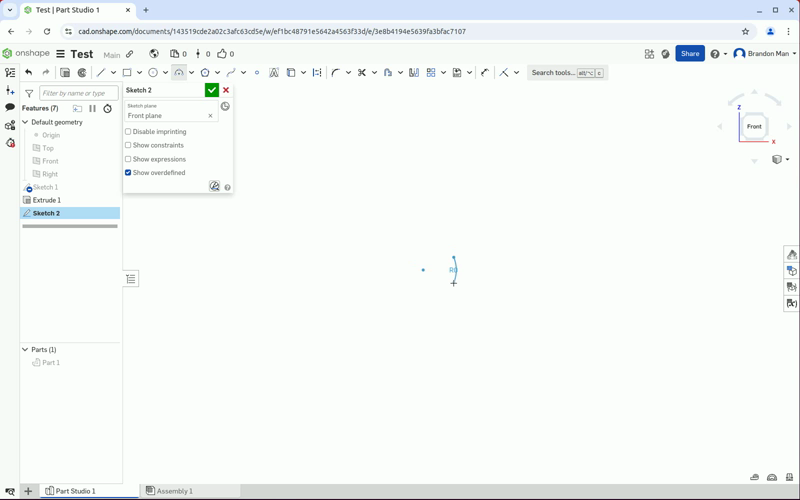
scroll(-6)
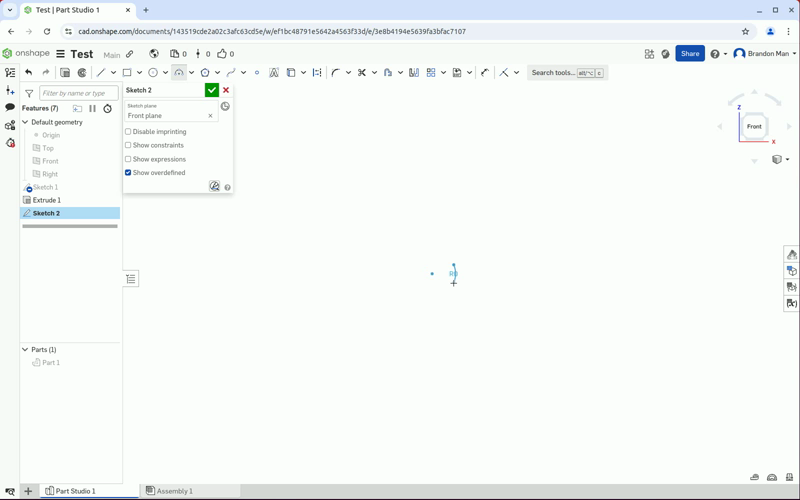
scroll(-6)
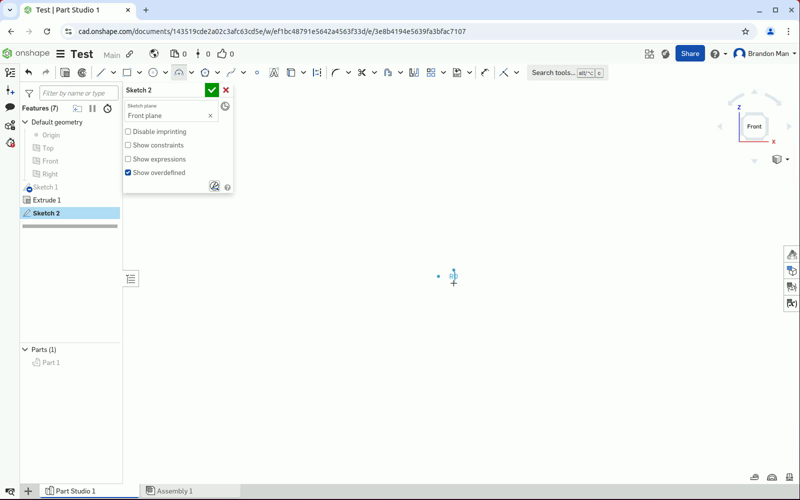
scroll(-6)
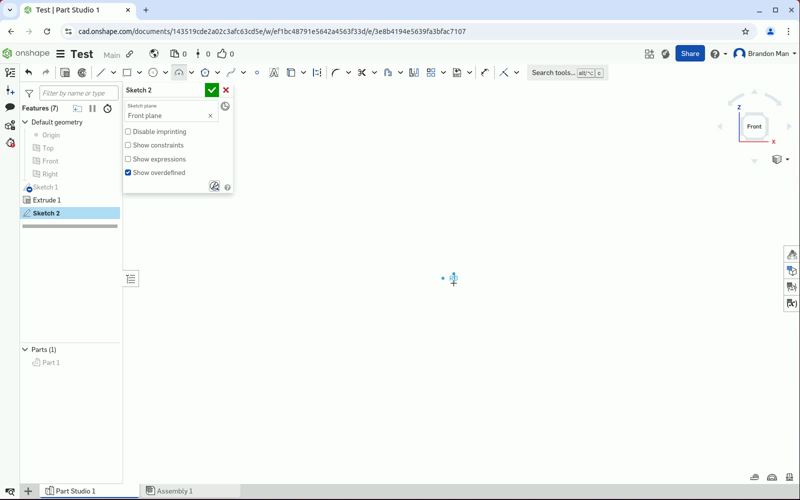
scroll(-6)
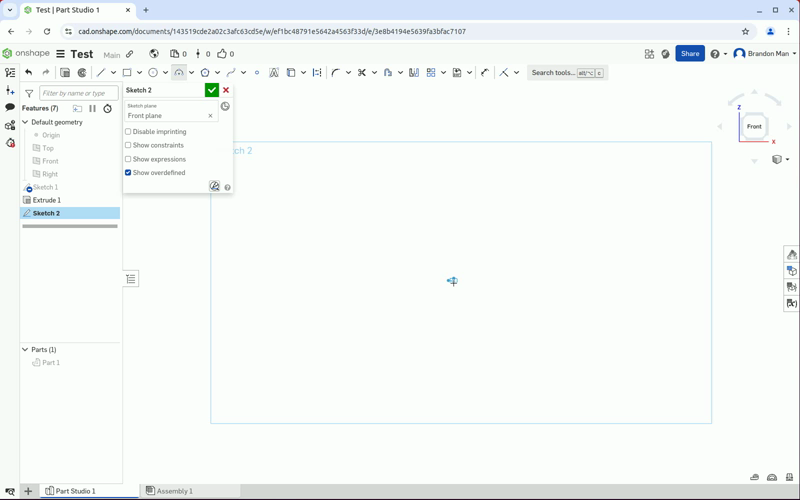
mouse_move(454, 280)
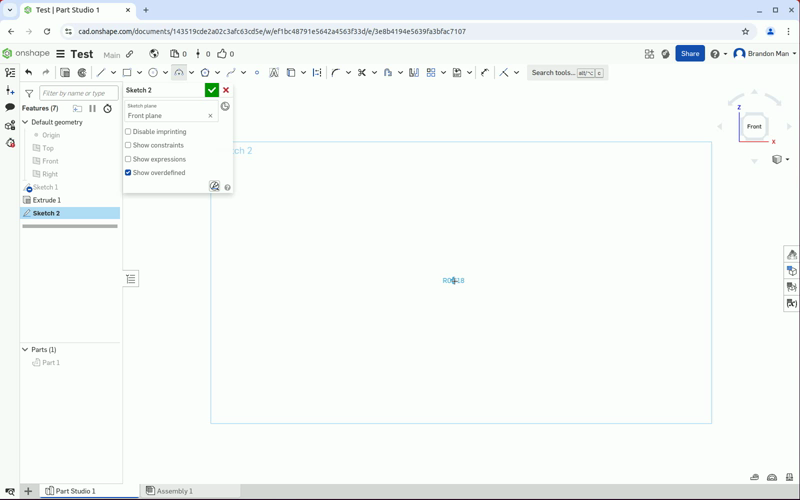
scroll(6)
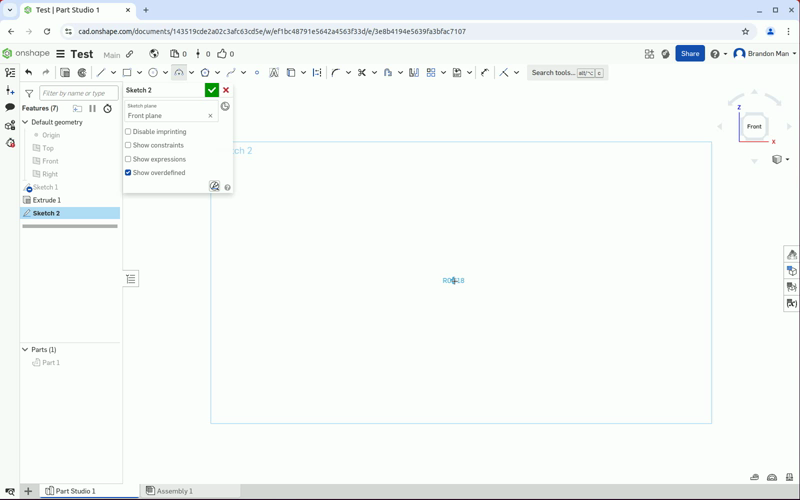
scroll(6)
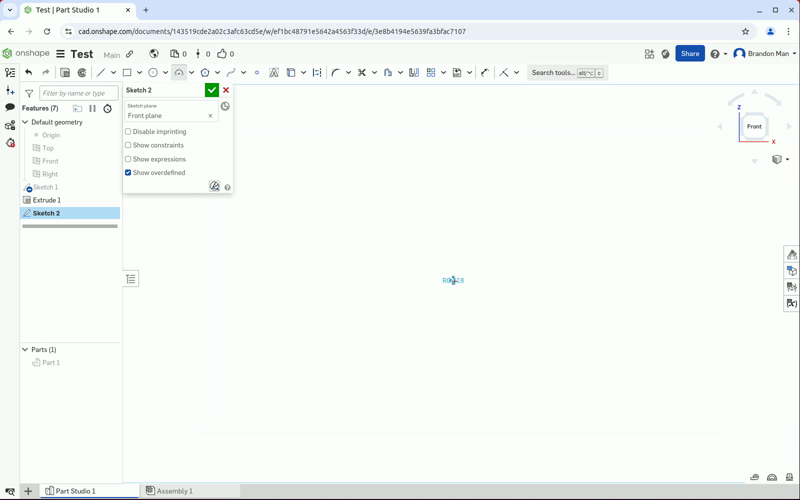
scroll(6)
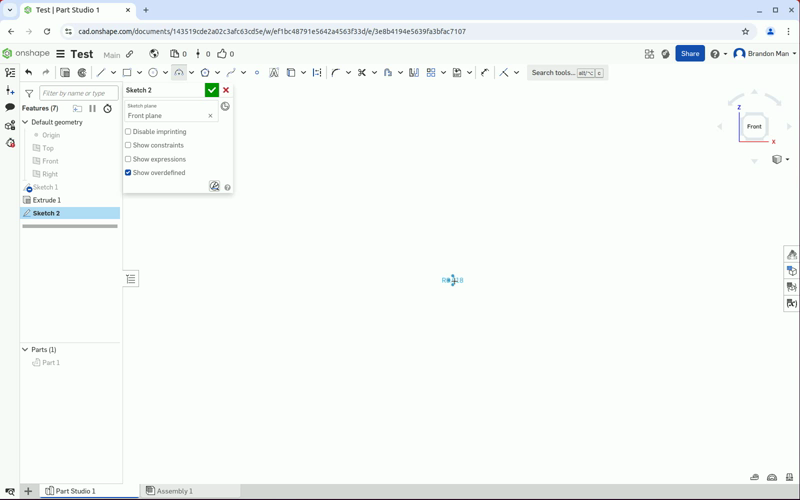
scroll(6)
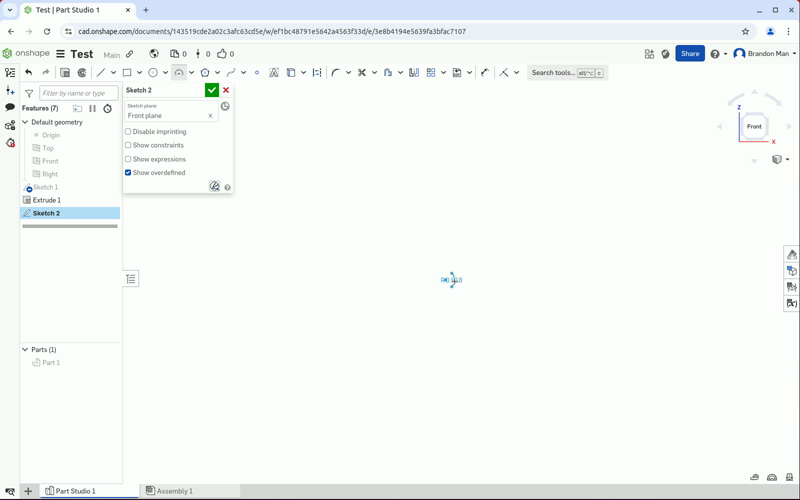
scroll(6)
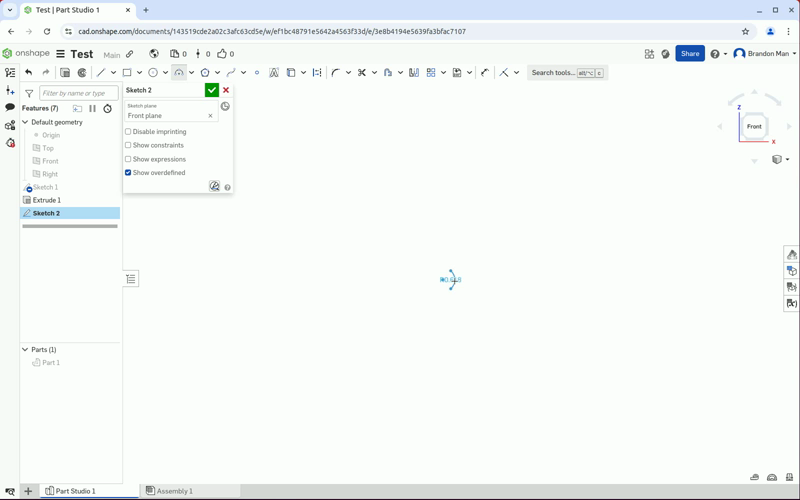
scroll(6)
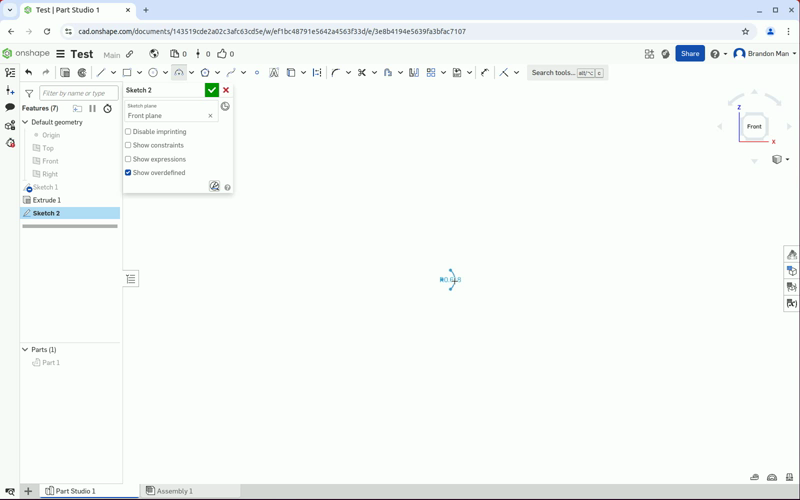
scroll(6)
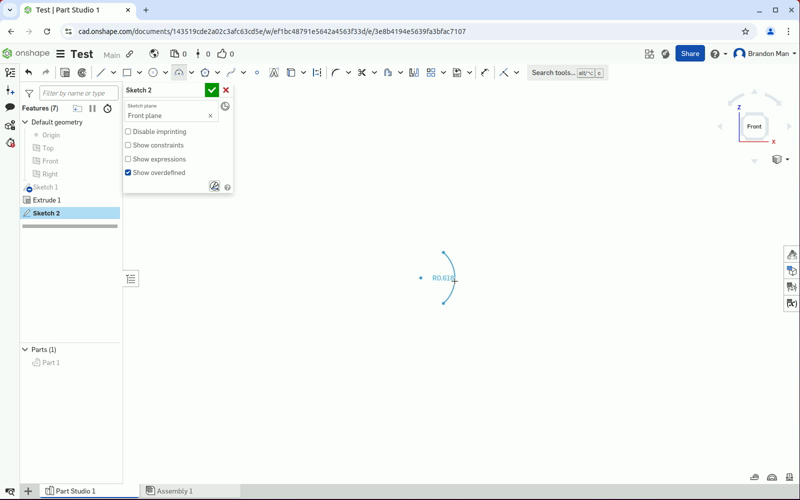
click(454, 280)
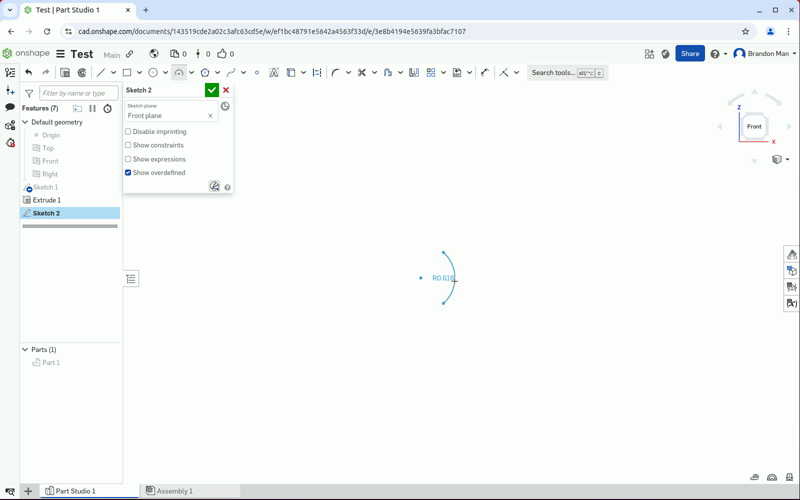
scroll(-6)
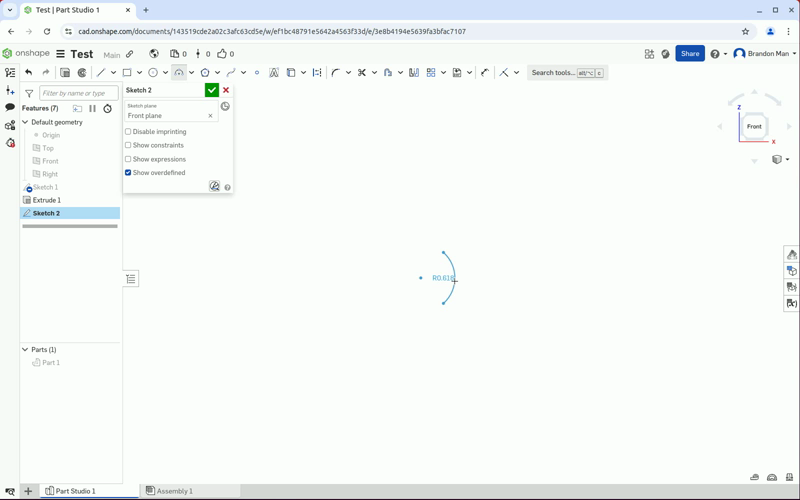
scroll(-6)
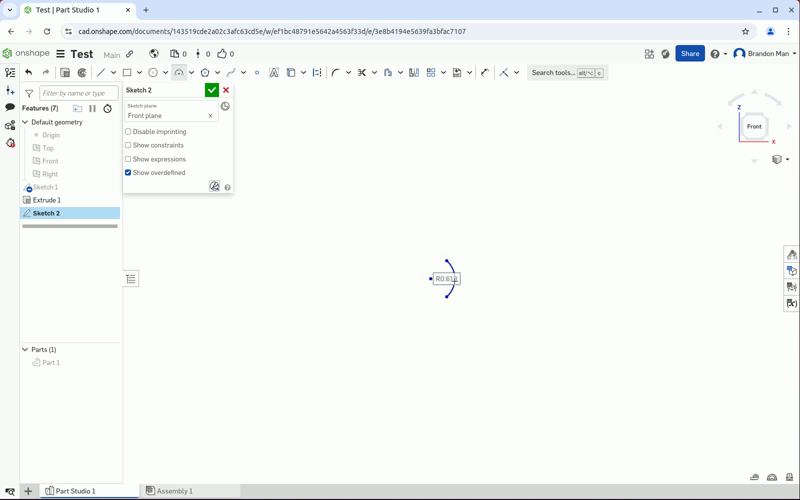
scroll(-6)
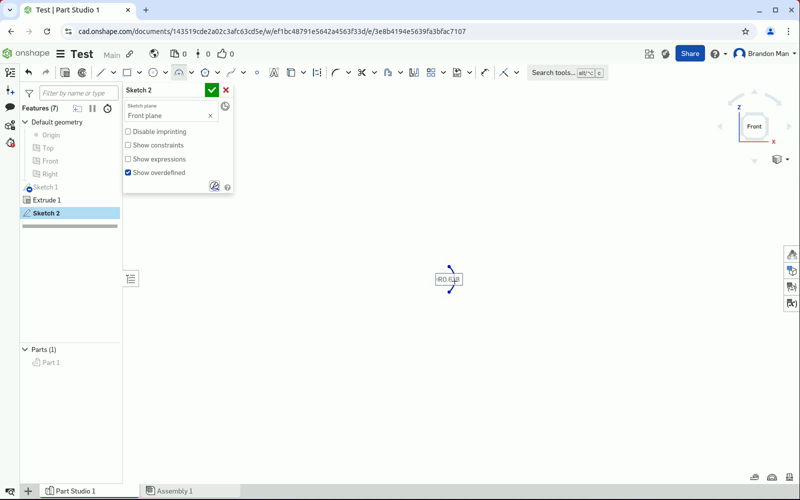
scroll(-6)
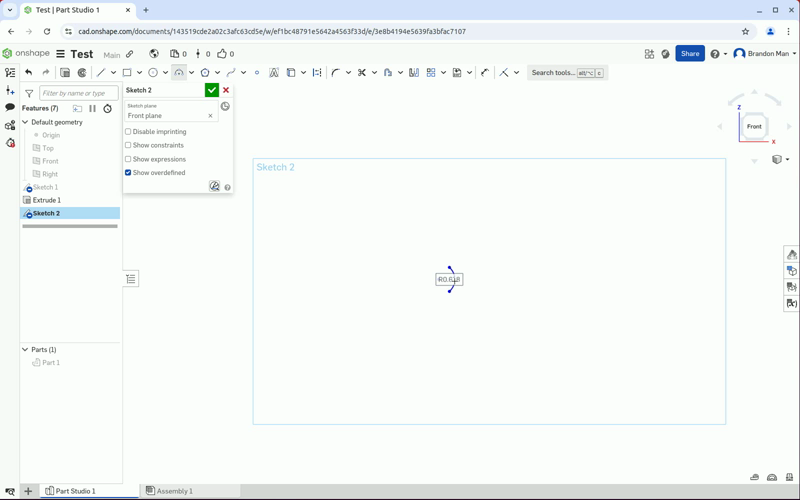
scroll(-6)
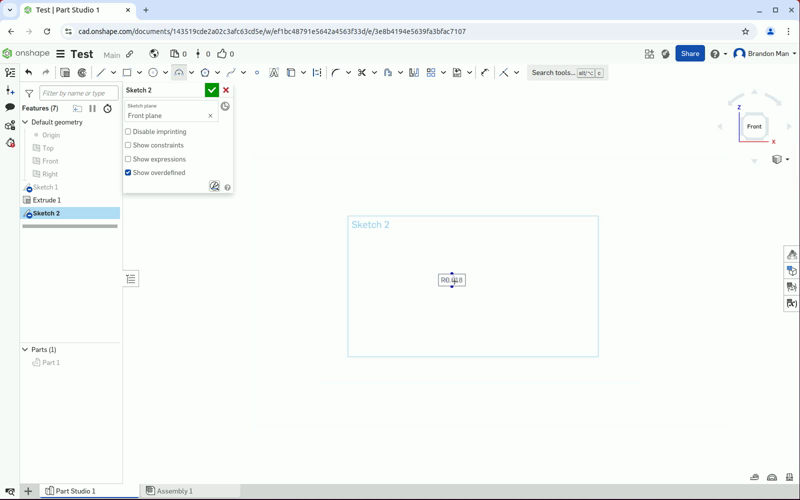
scroll(-6)
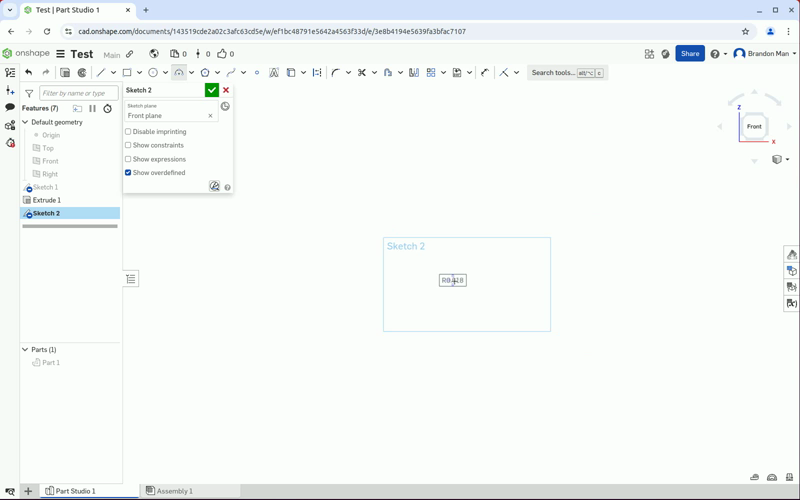
scroll(-6)
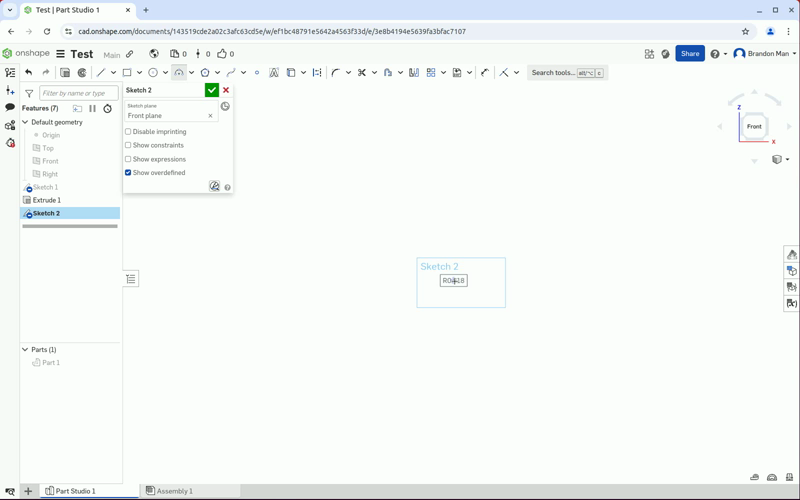
key_up(shift)
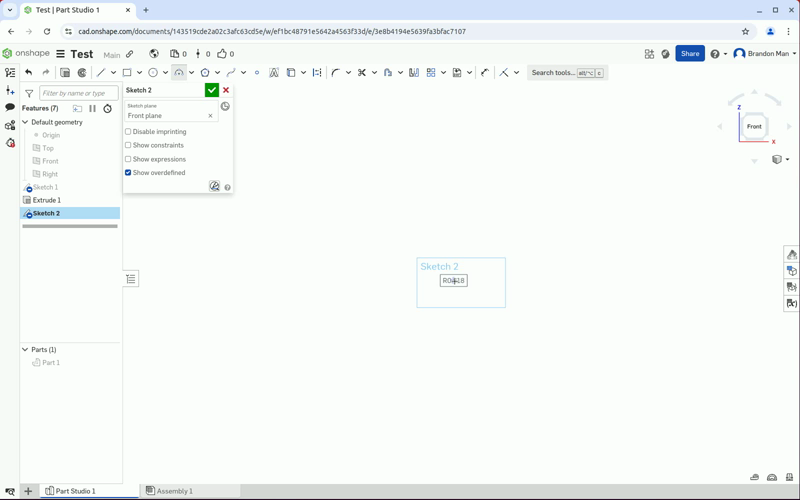
key(esc)
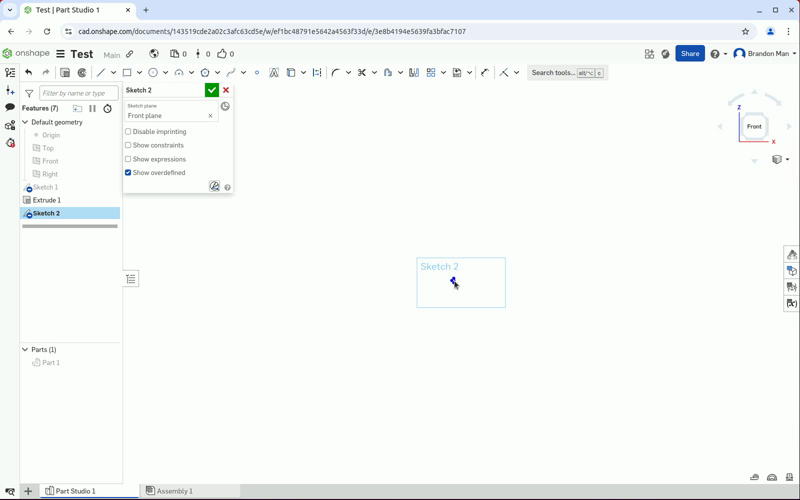
key(l)
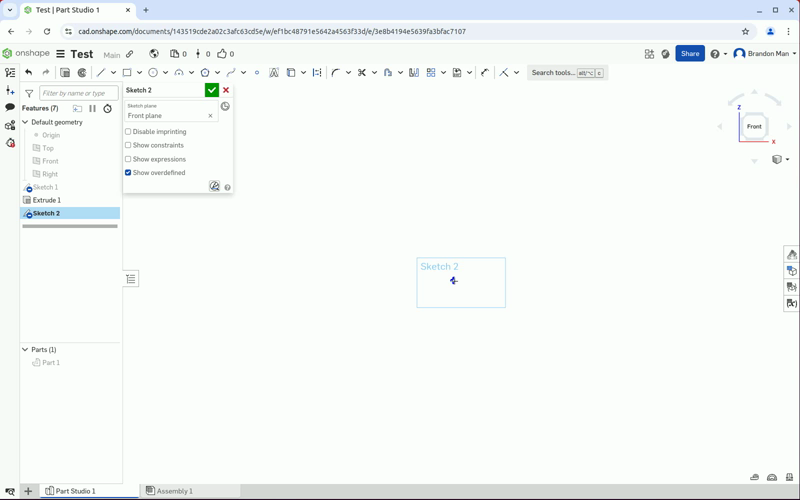
mouse_move(453, 282)
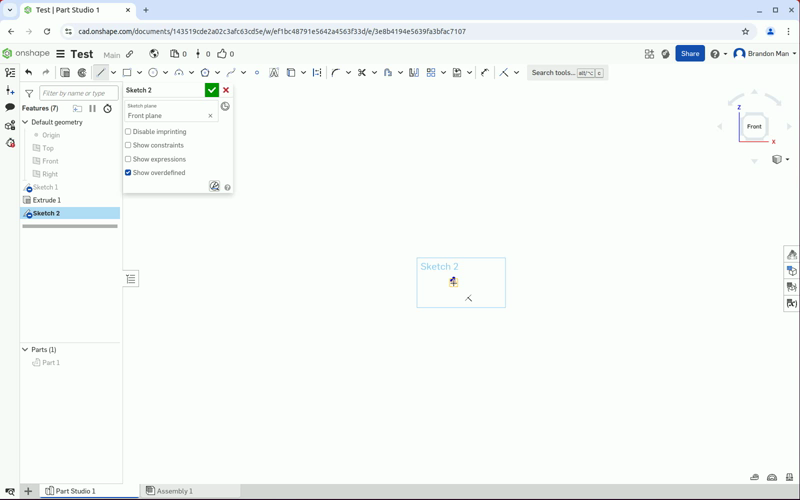
scroll(6)
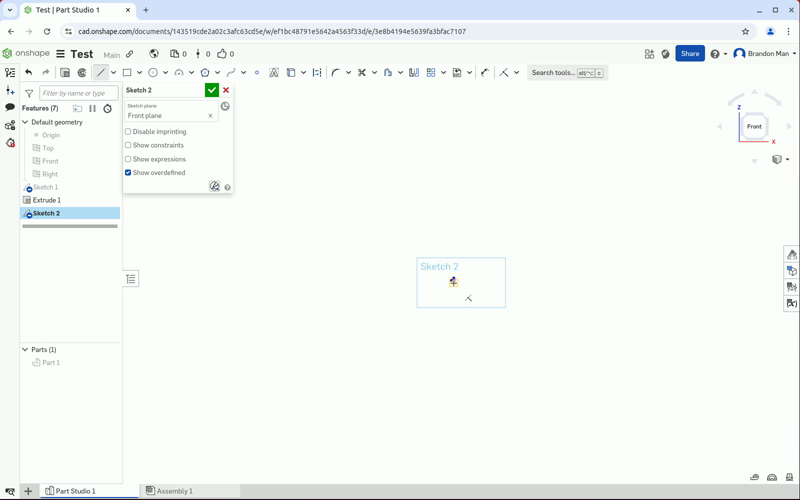
scroll(6)
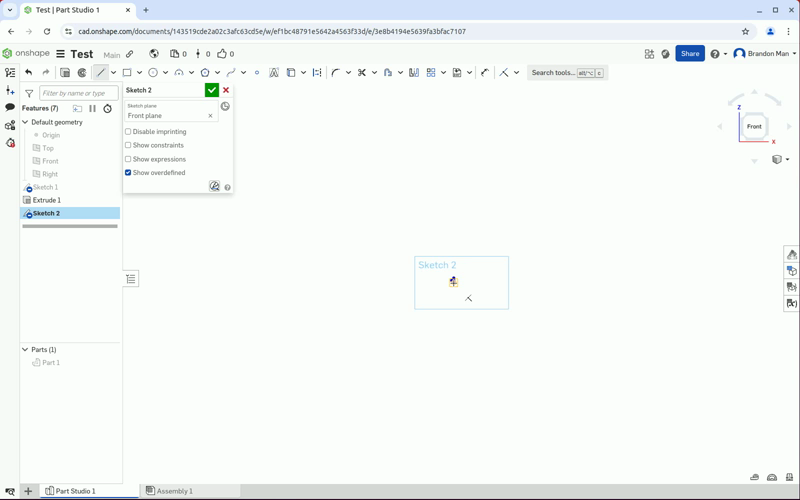
scroll(6)
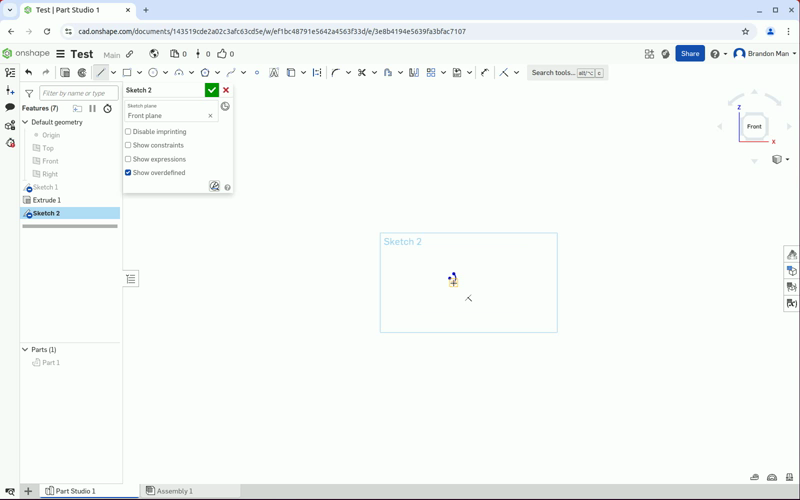
scroll(6)
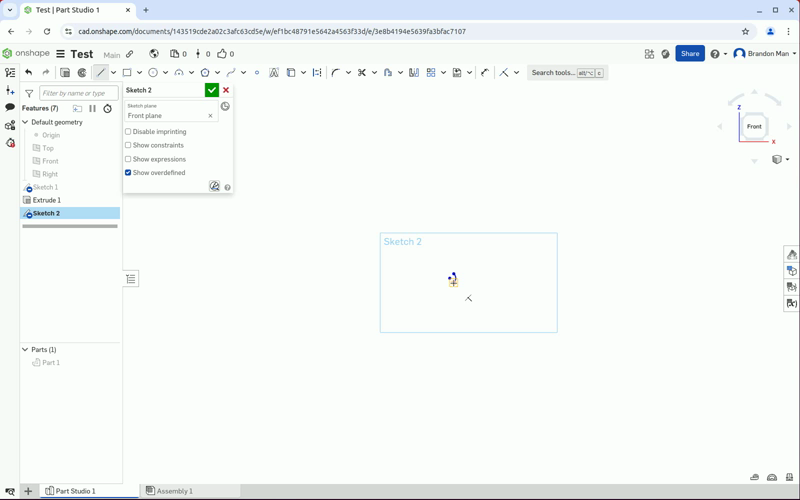
scroll(6)
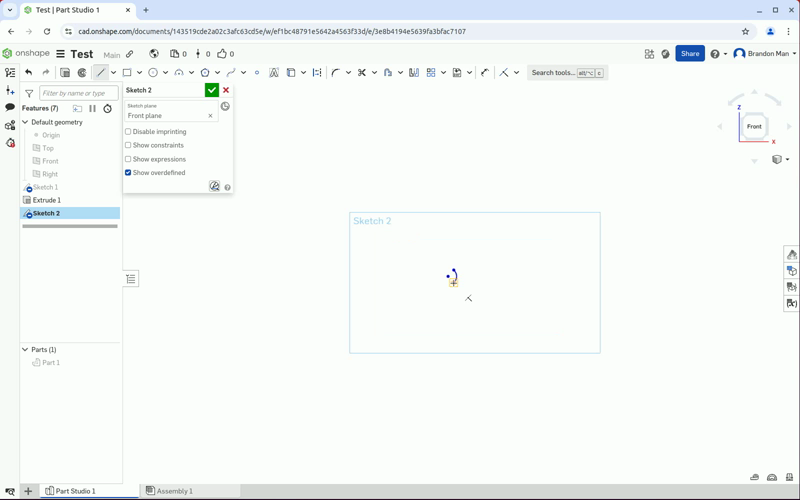
scroll(6)
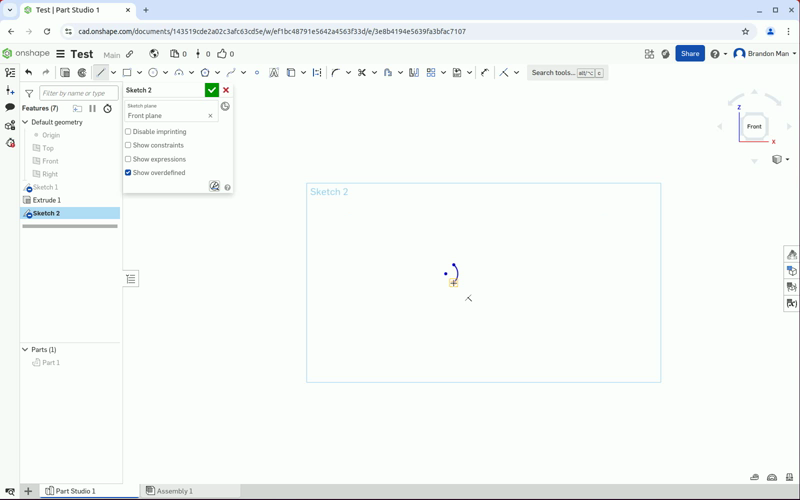
scroll(6)
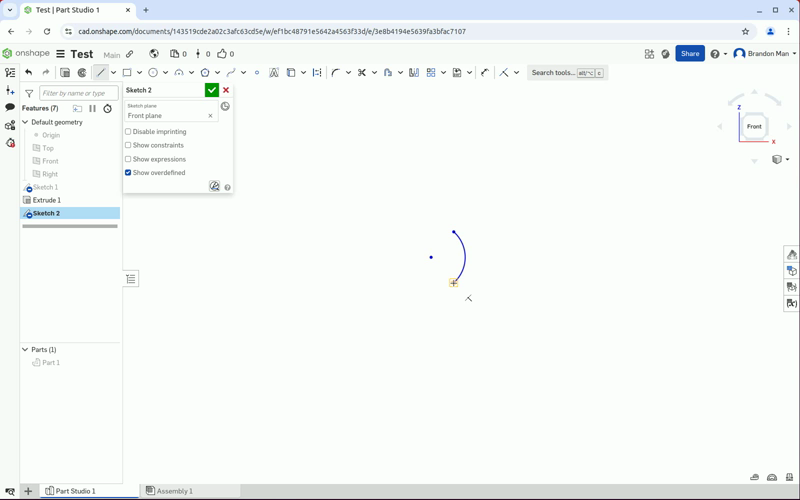
click(453, 282)
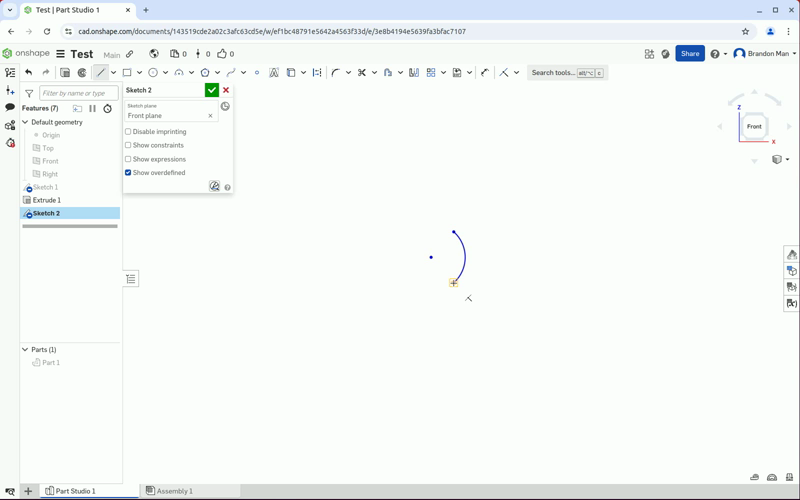
scroll(-6)
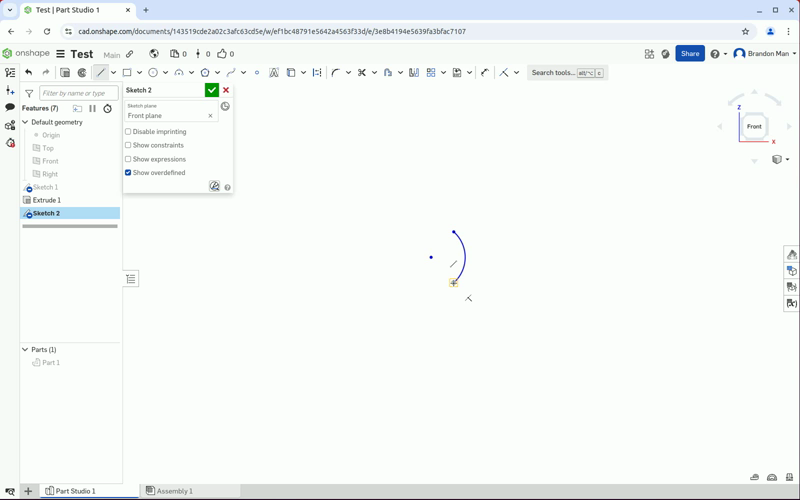
scroll(-6)
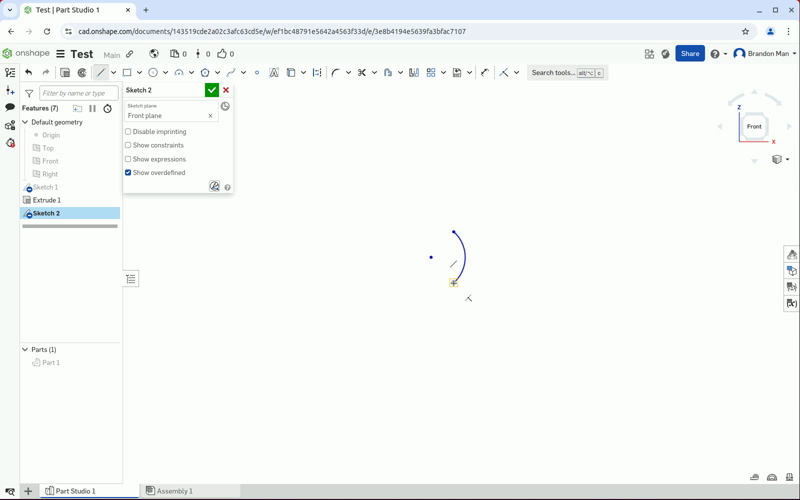
scroll(-6)
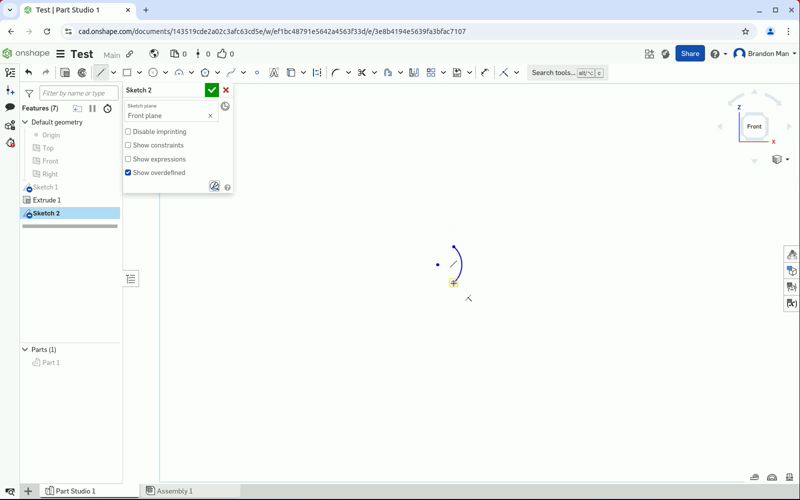
scroll(-6)
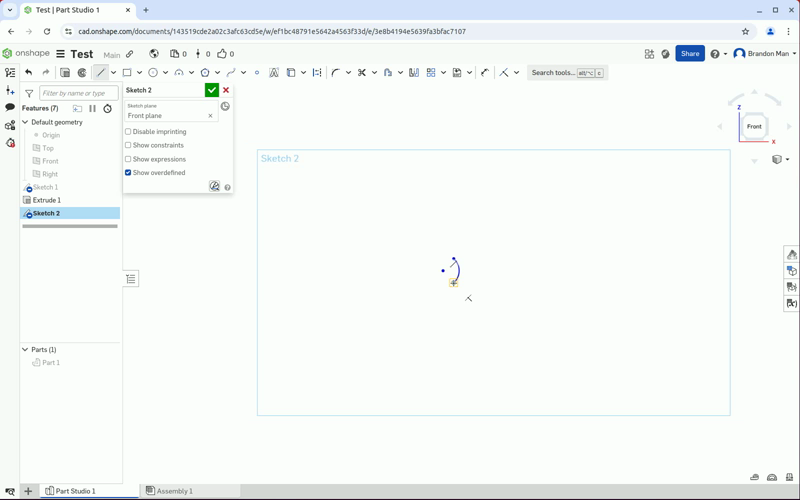
scroll(-6)
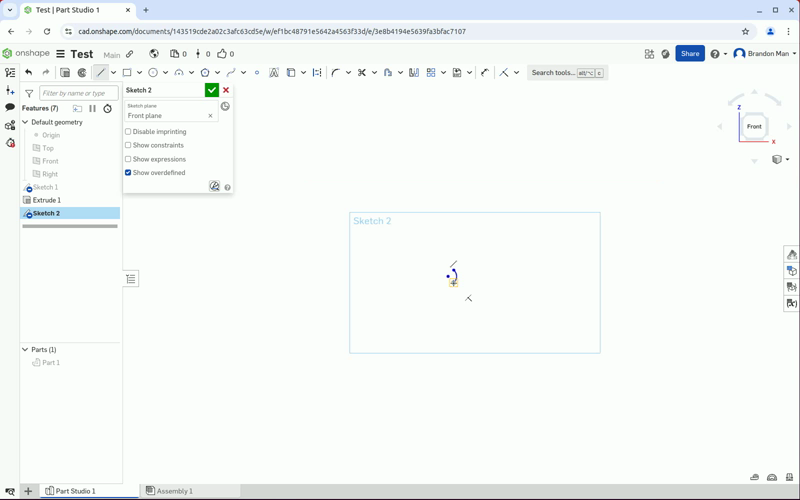
scroll(-6)
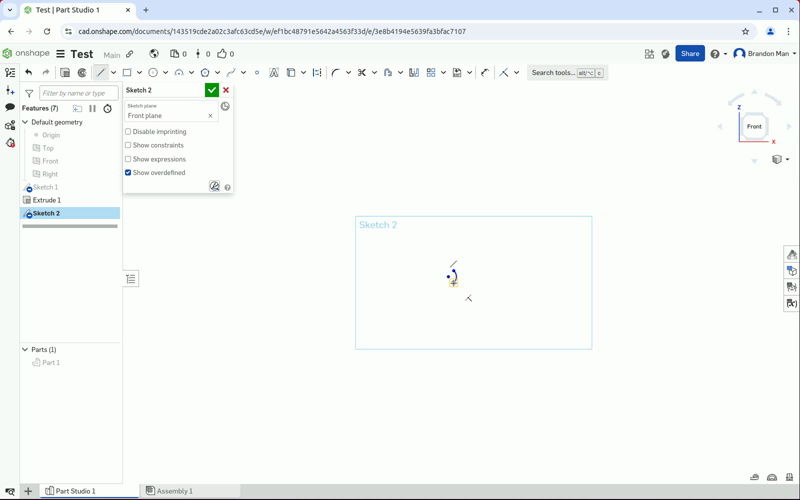
scroll(-6)
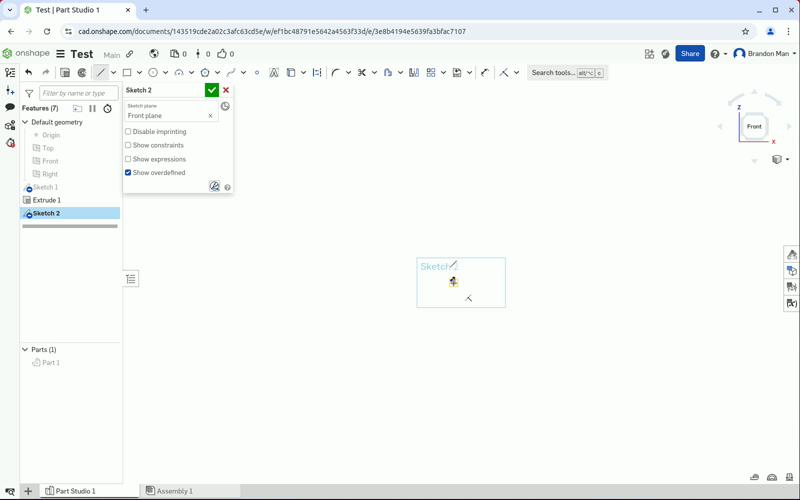
key_down(shift)
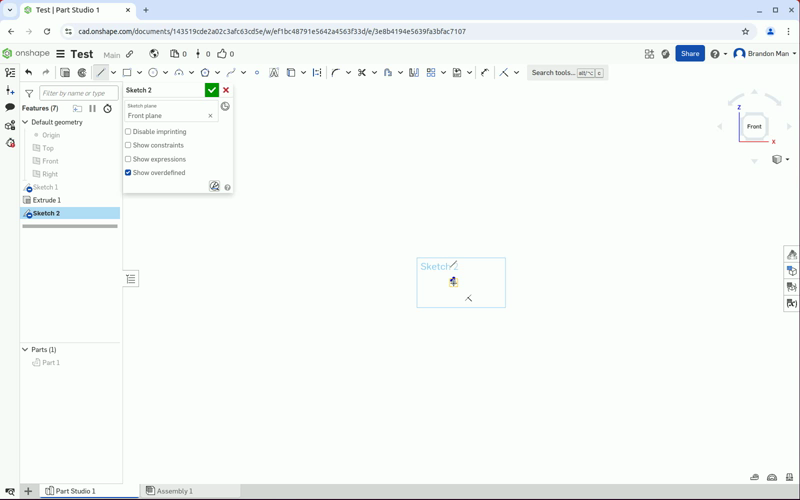
mouse_move(483, 282)
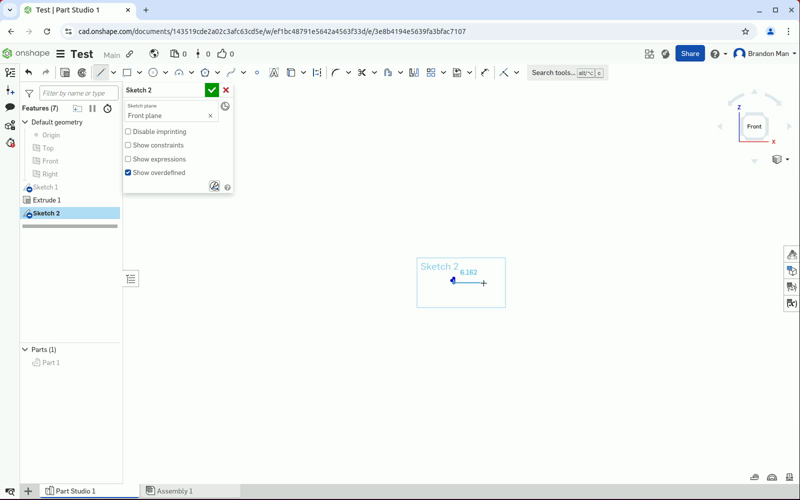
mouse_move(460, 282)
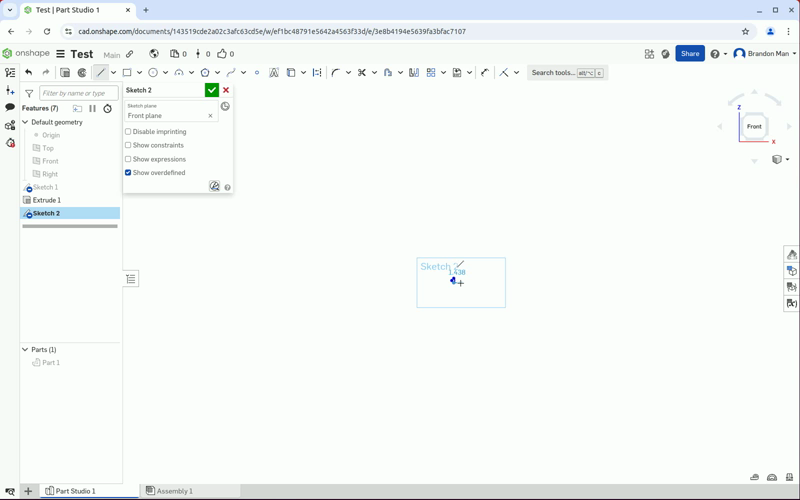
scroll(6)
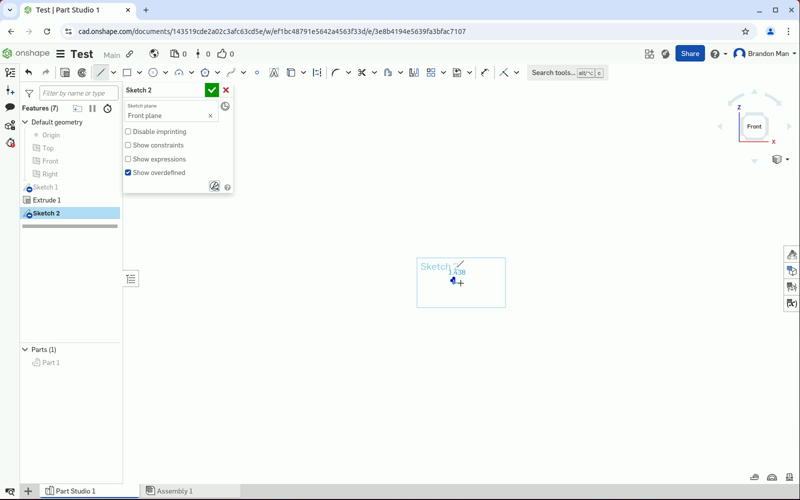
scroll(6)
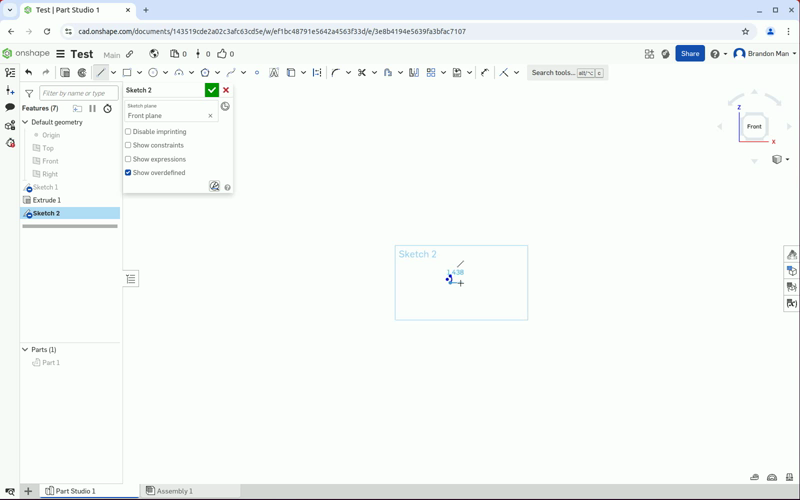
scroll(6)
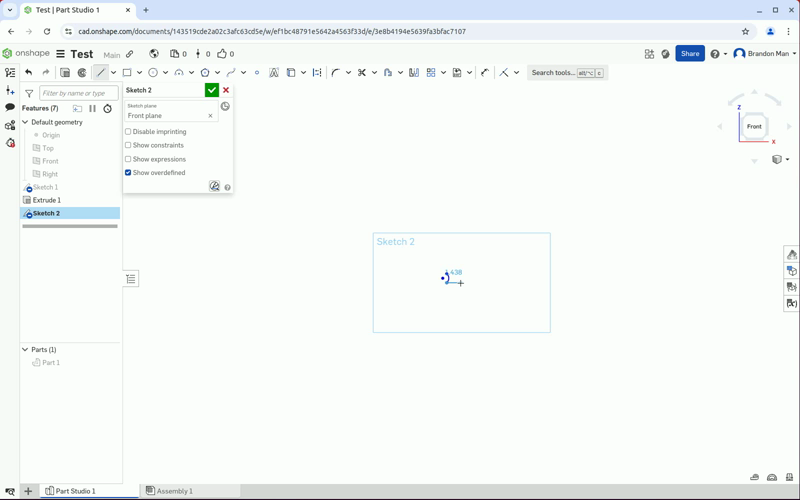
scroll(6)
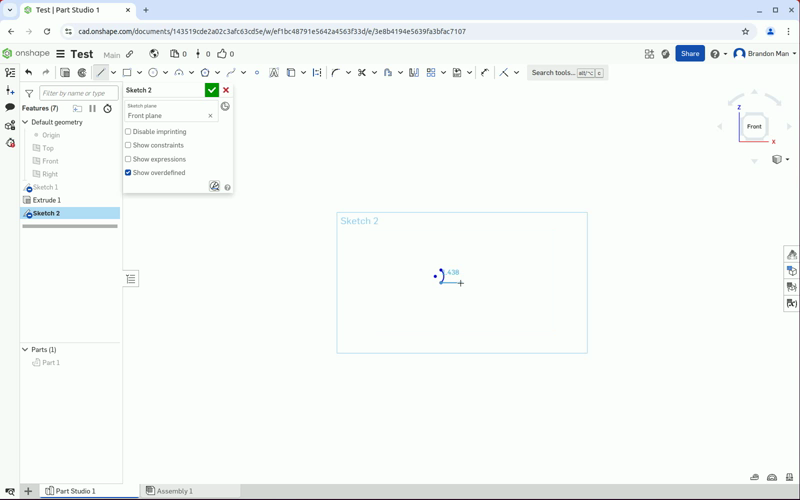
scroll(6)
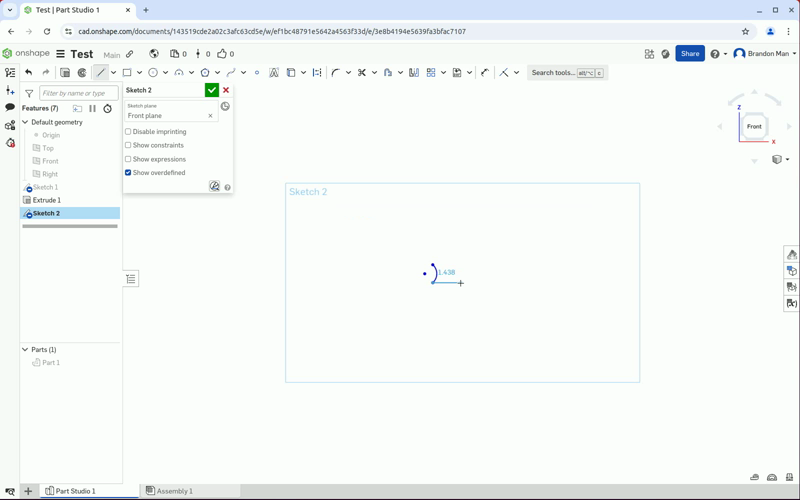
scroll(6)
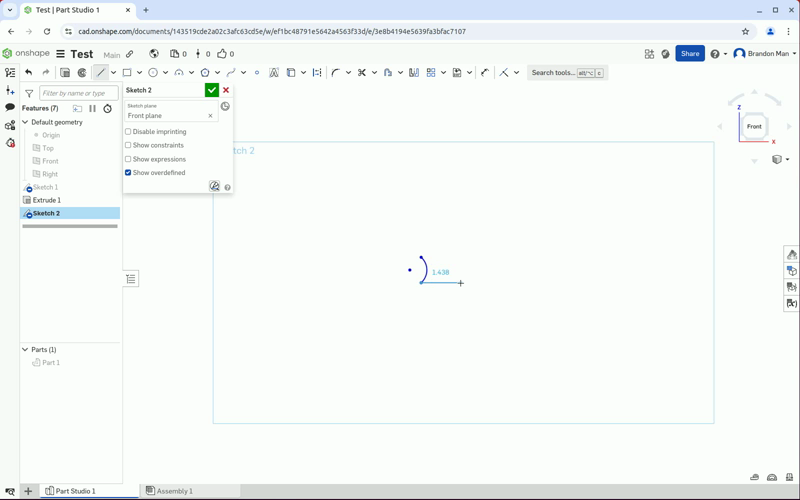
scroll(6)
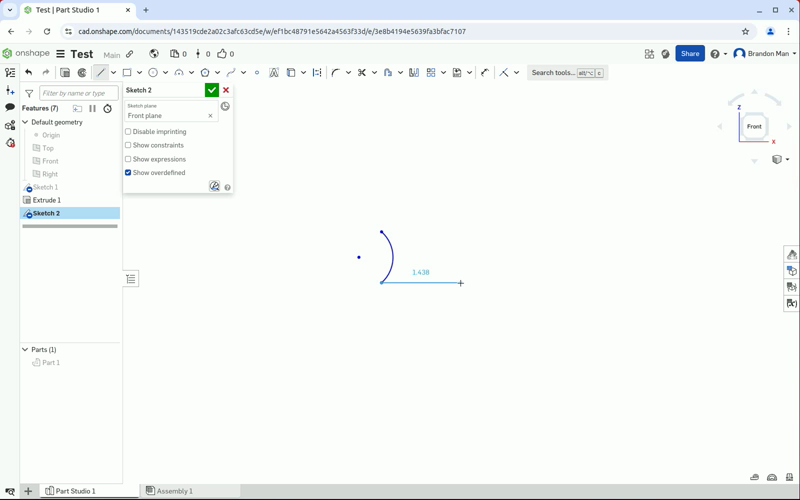
click(460, 282)
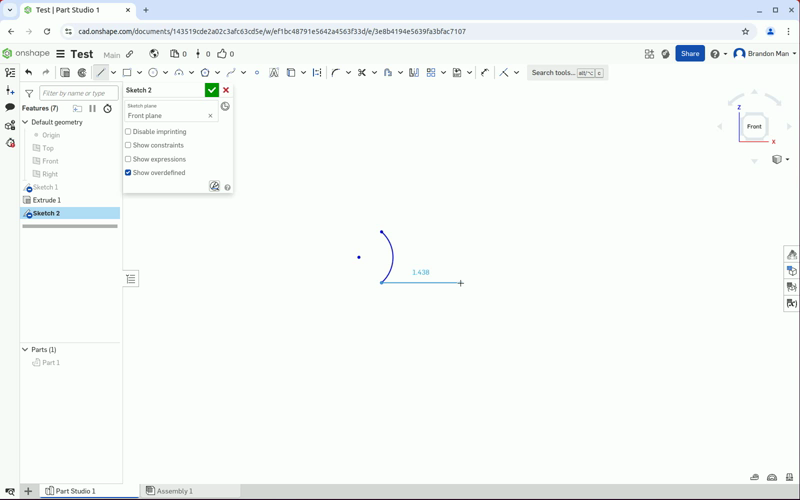
scroll(-6)
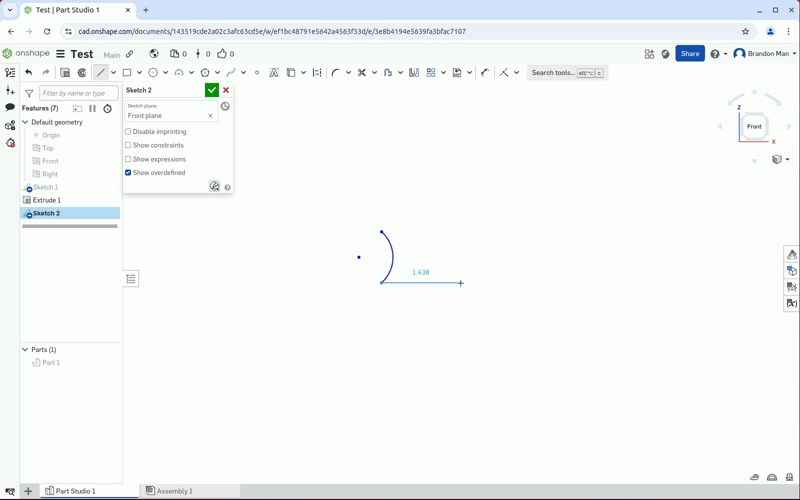
scroll(-6)
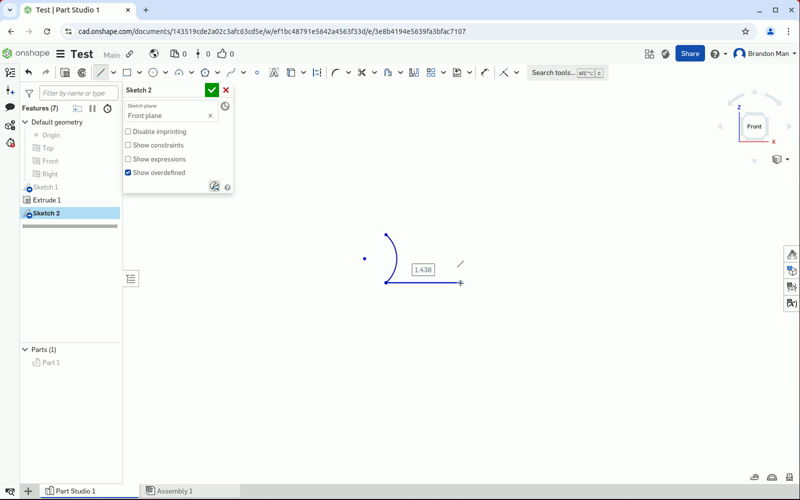
scroll(-6)
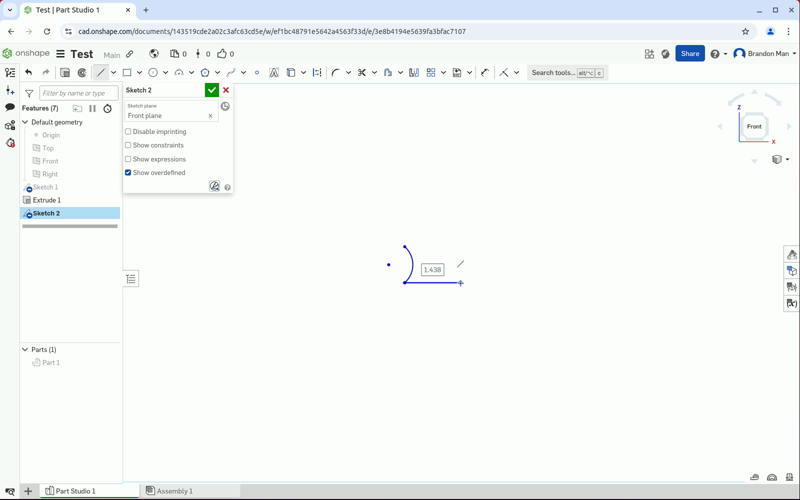
scroll(-6)
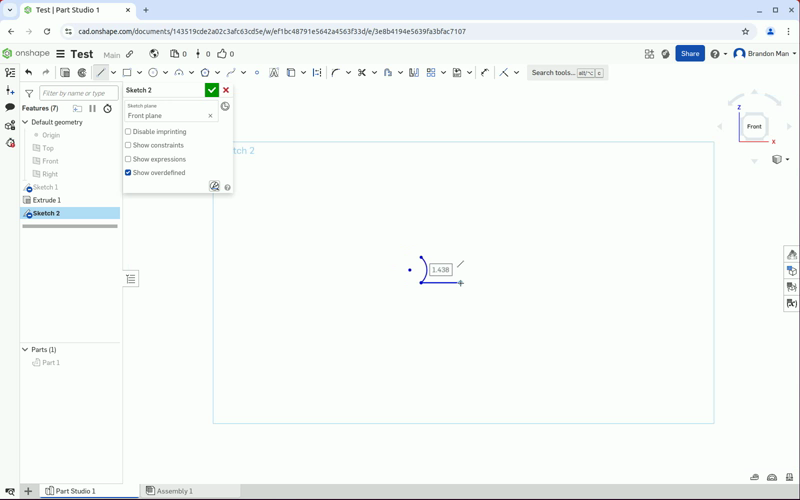
scroll(-6)
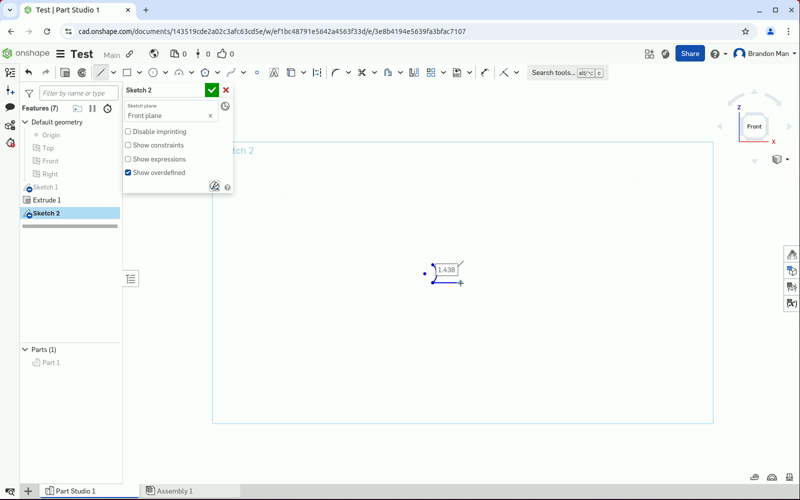
scroll(-6)
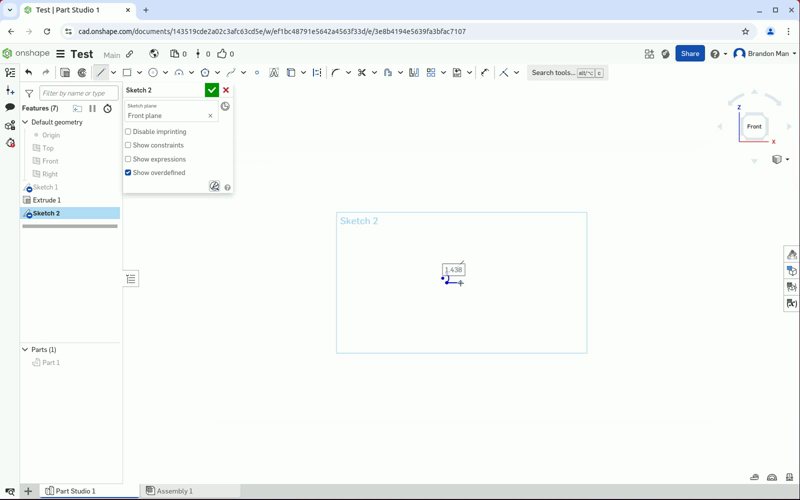
scroll(-6)
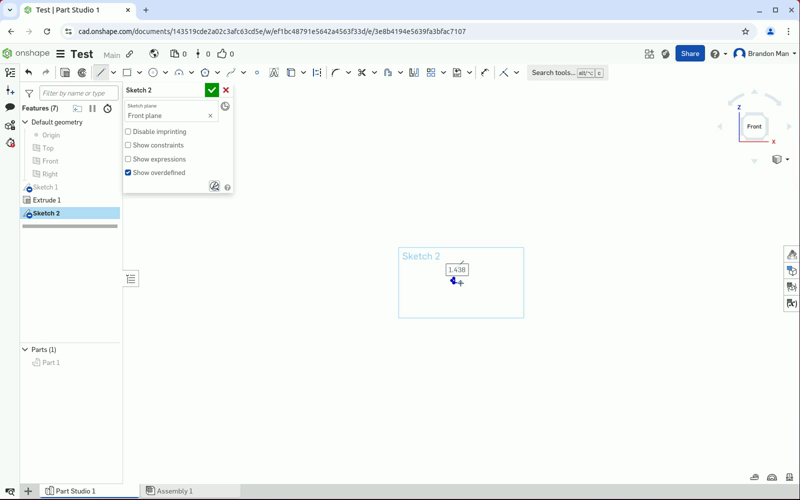
key_up(shift)
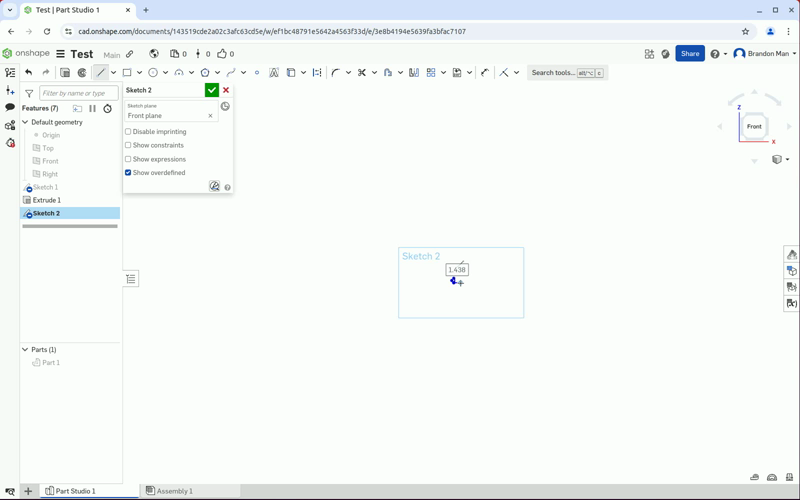
key_down(shift)
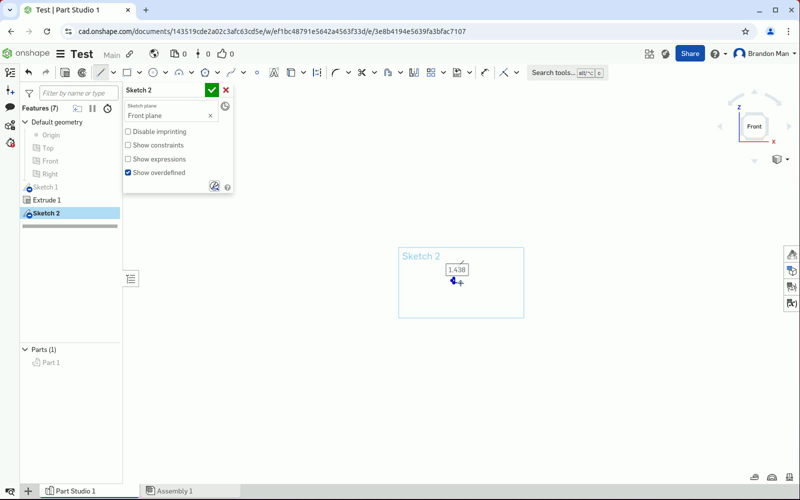
mouse_move(490, 282)
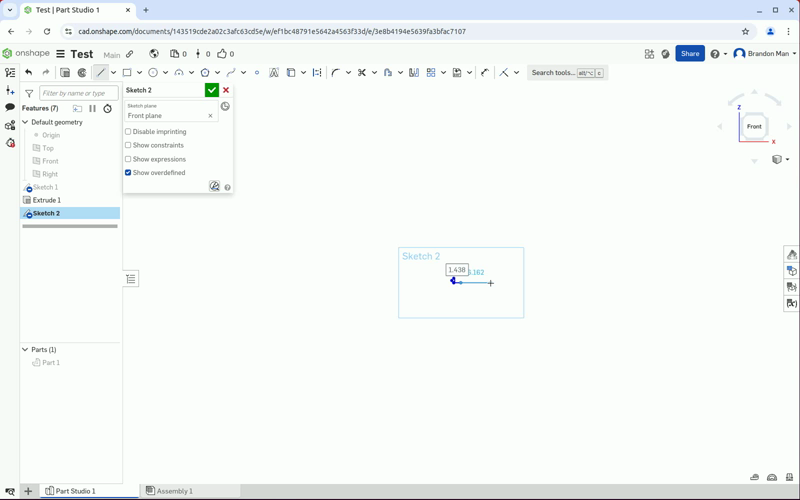
mouse_move(467, 282)
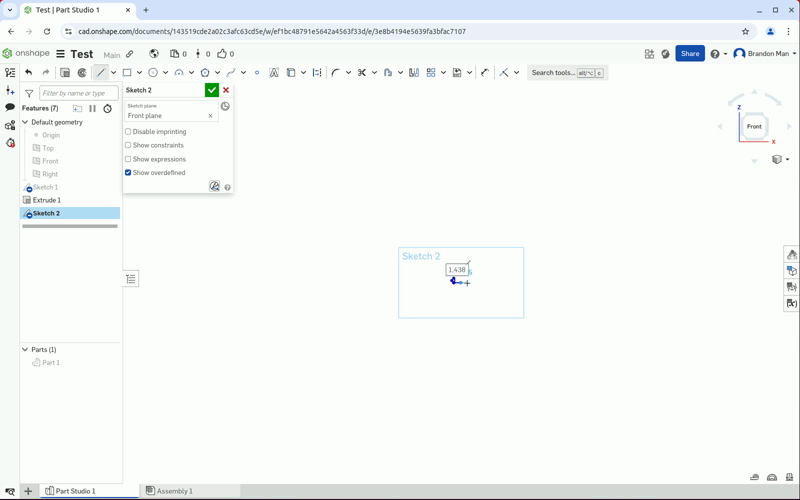
scroll(6)
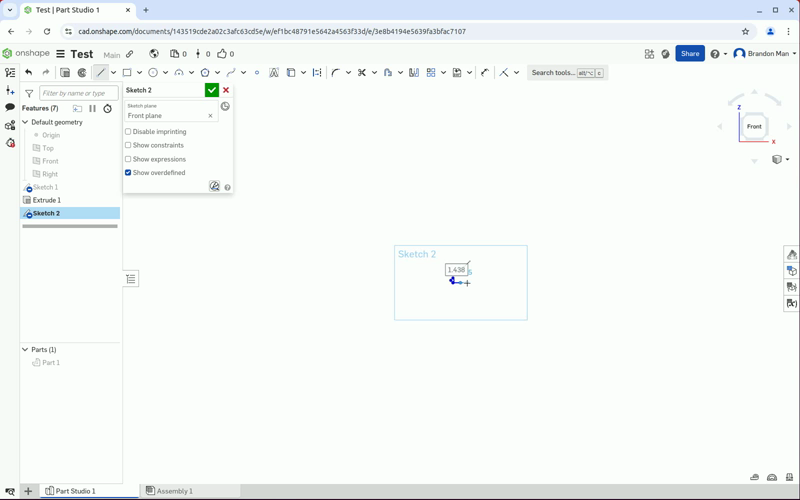
scroll(6)
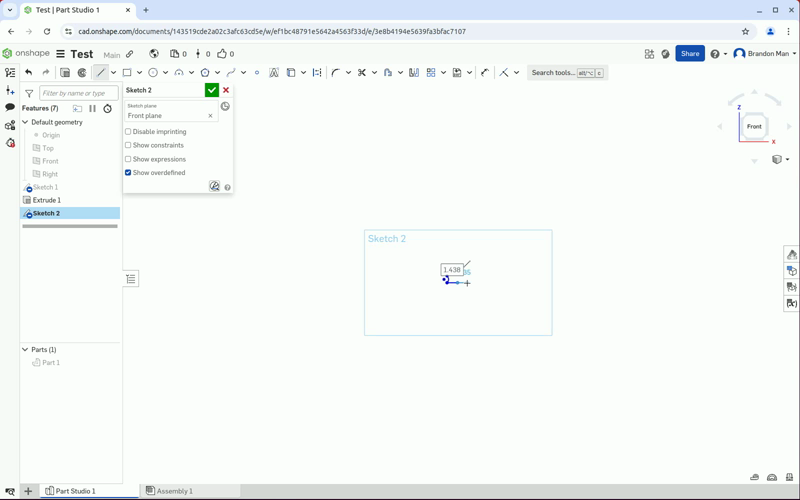
scroll(6)
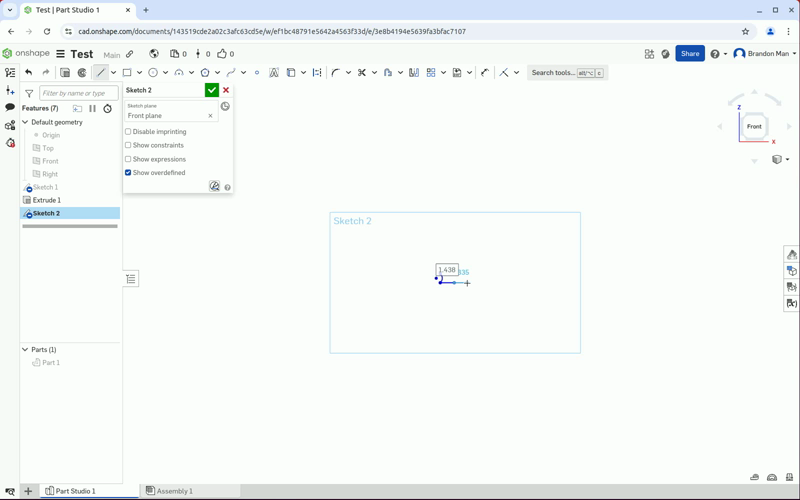
scroll(6)
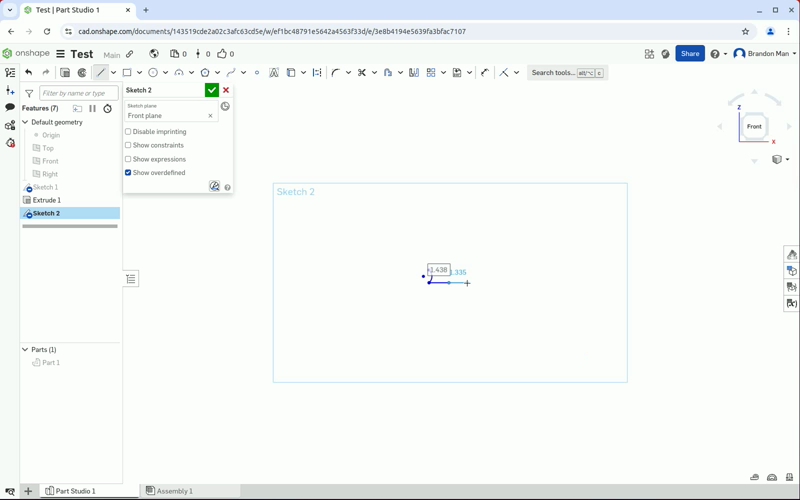
scroll(6)
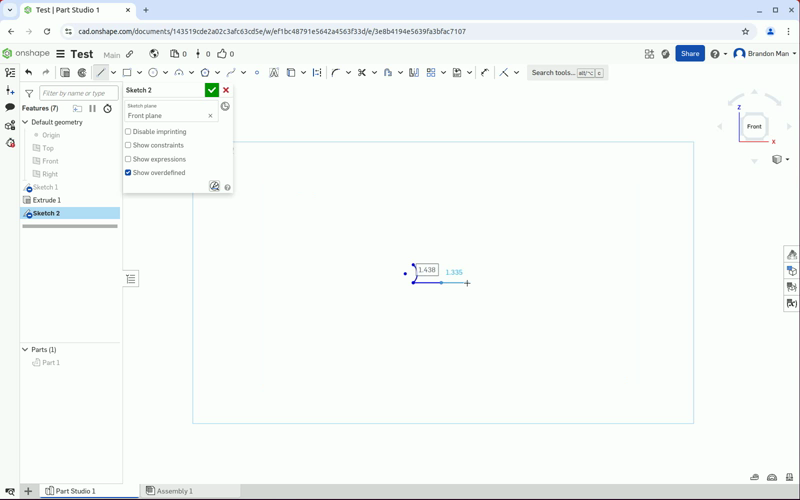
scroll(6)
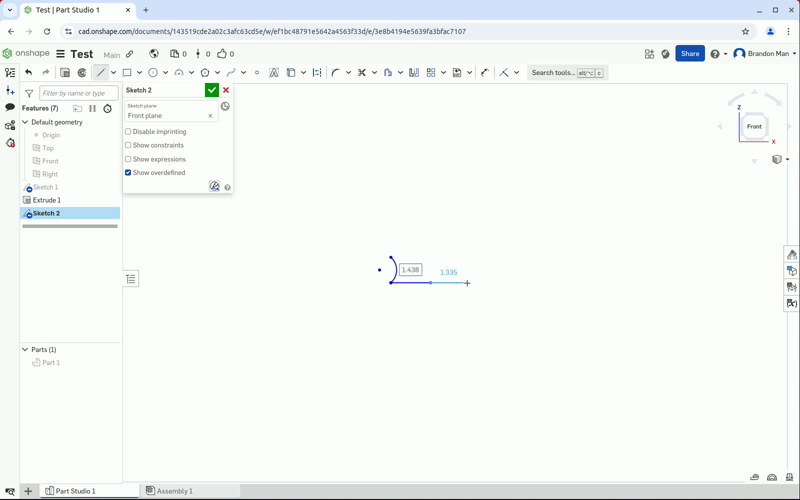
scroll(6)
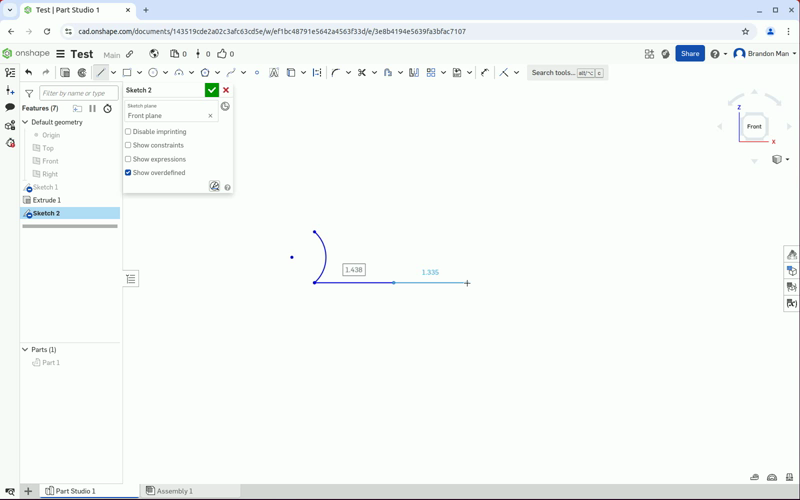
click(467, 282)
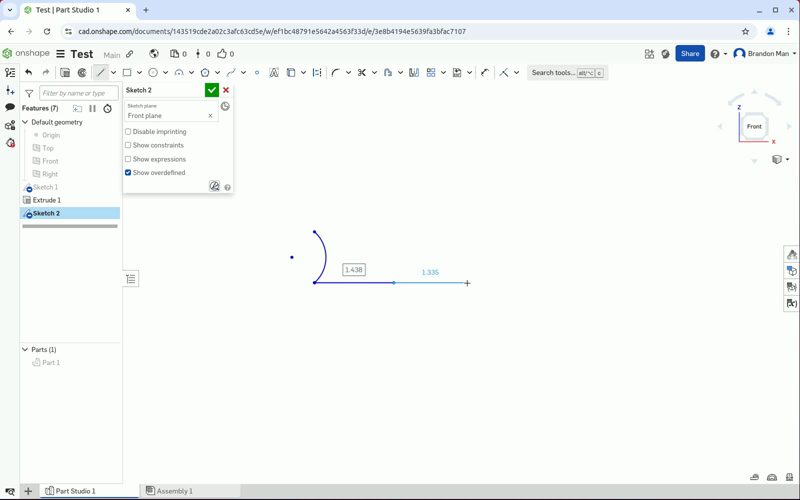
scroll(-6)
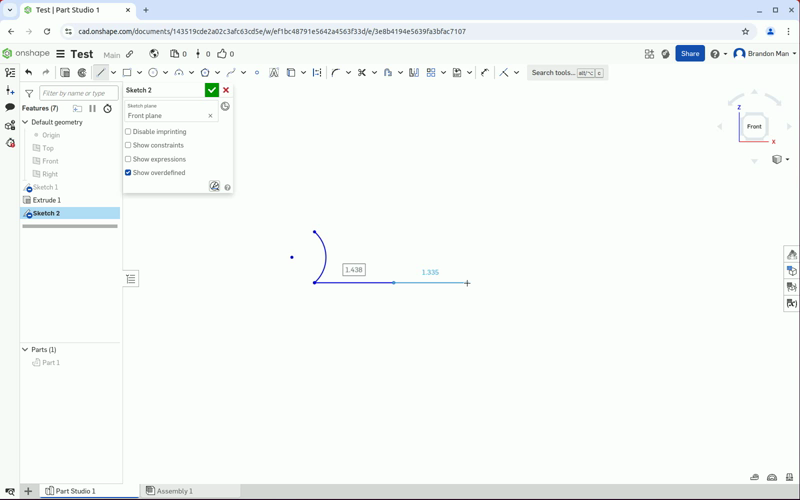
scroll(-6)
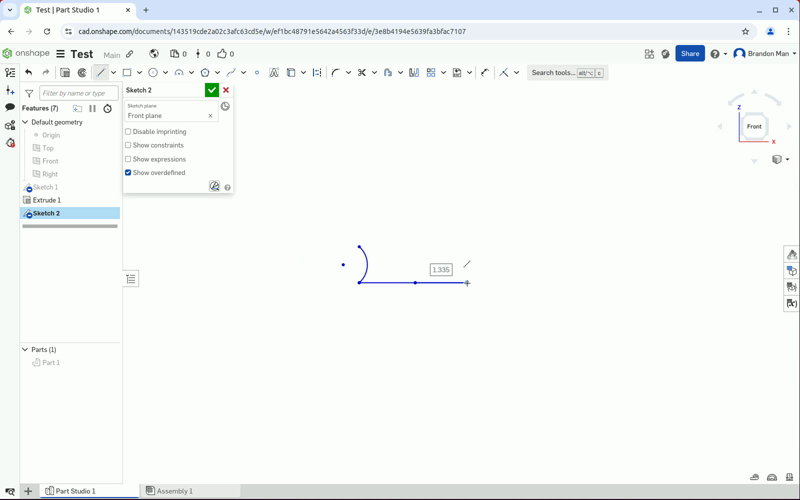
scroll(-6)
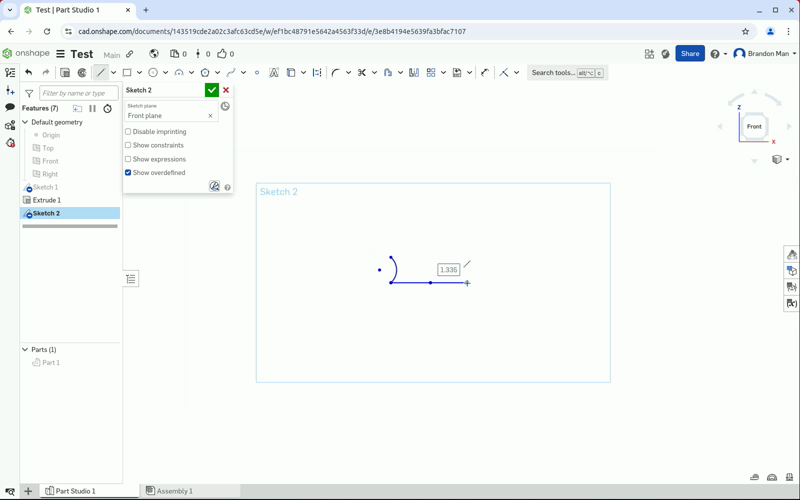
scroll(-6)
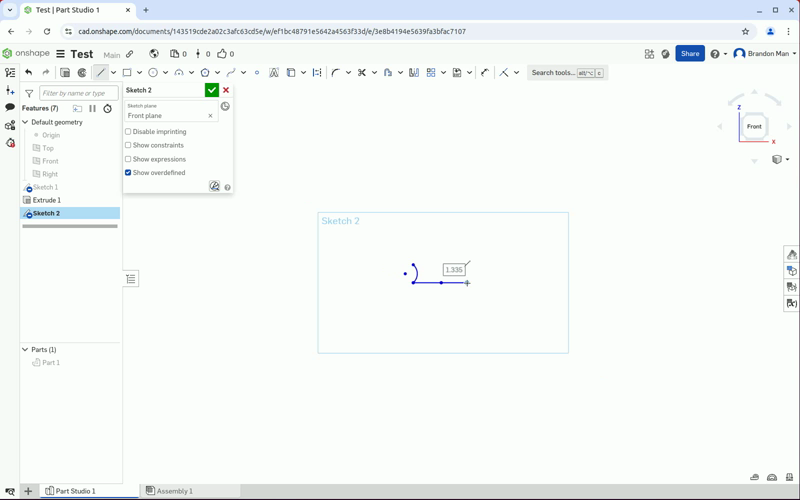
scroll(-6)
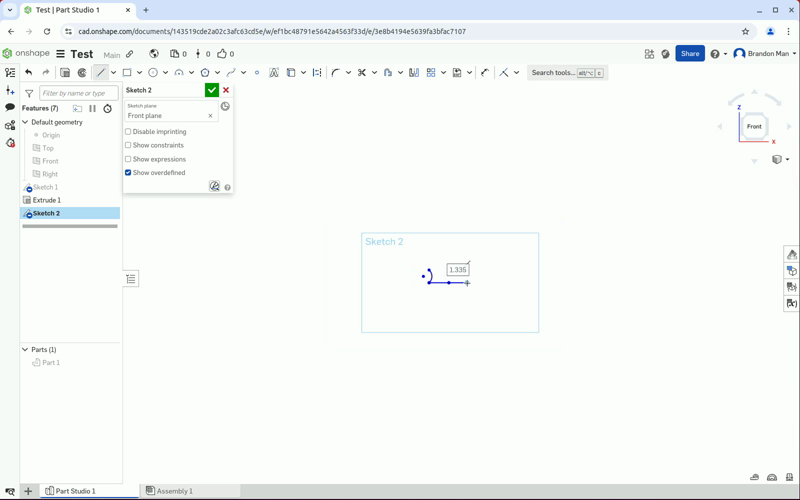
scroll(-6)
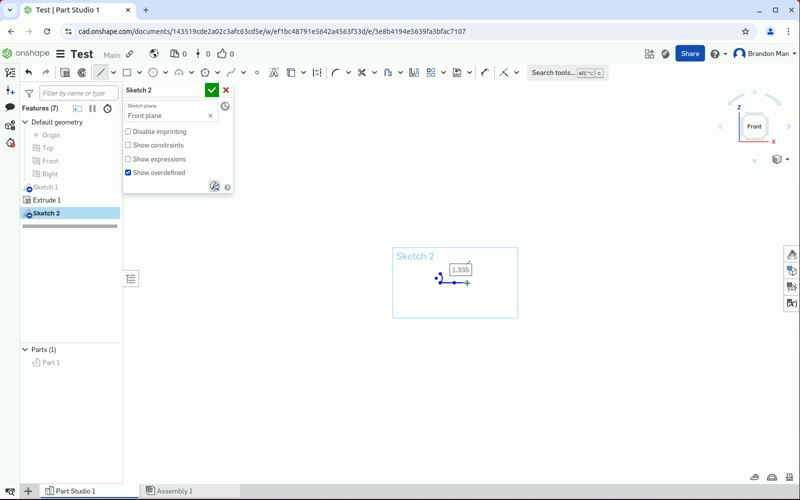
scroll(-6)
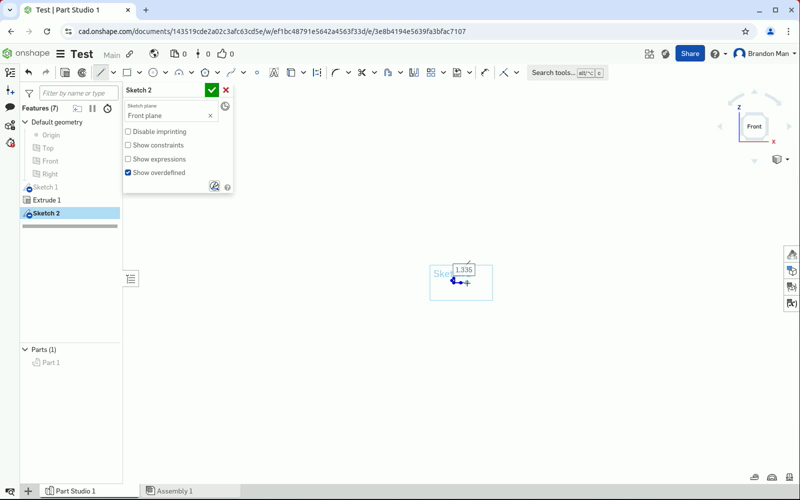
key_up(shift)
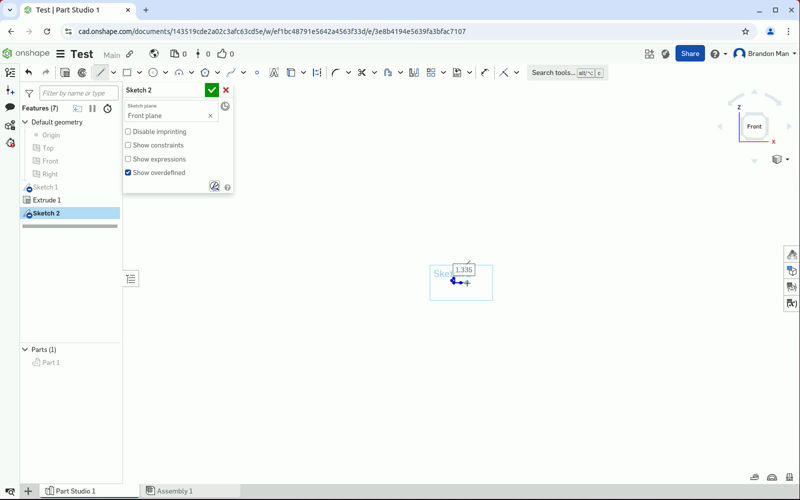
key(esc)
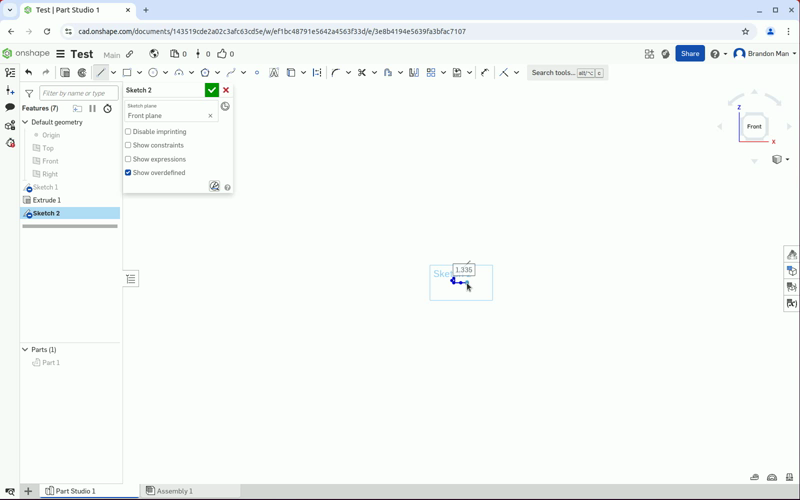
key(a)
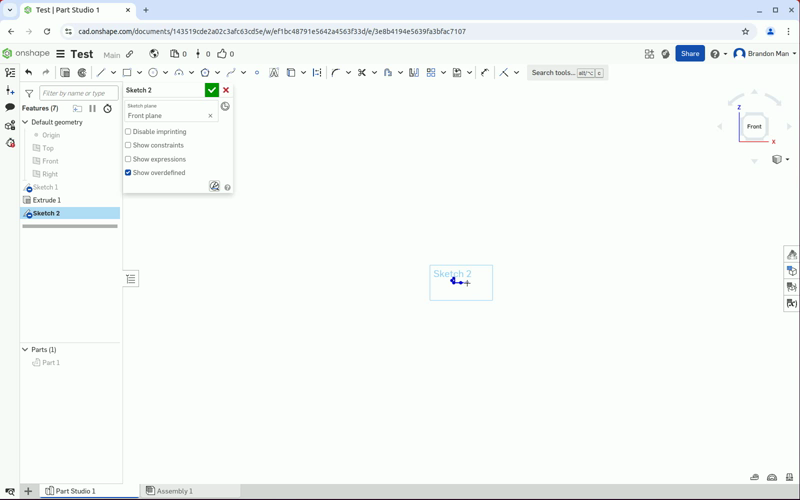
mouse_move(467, 282)
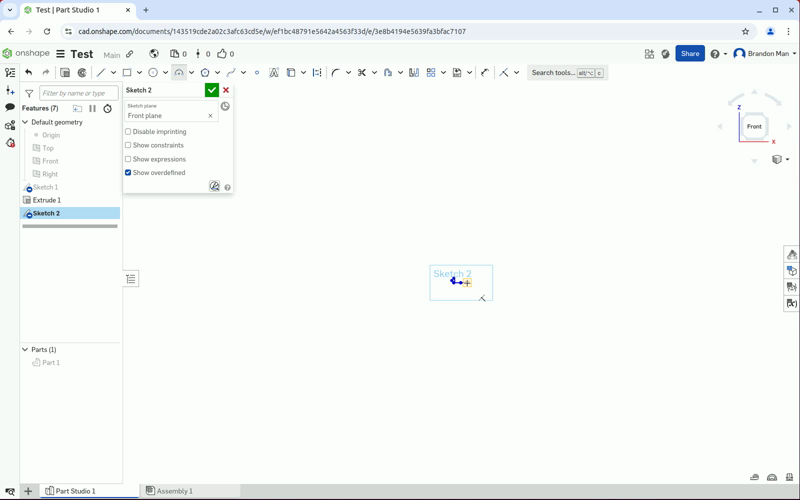
click(467, 282)
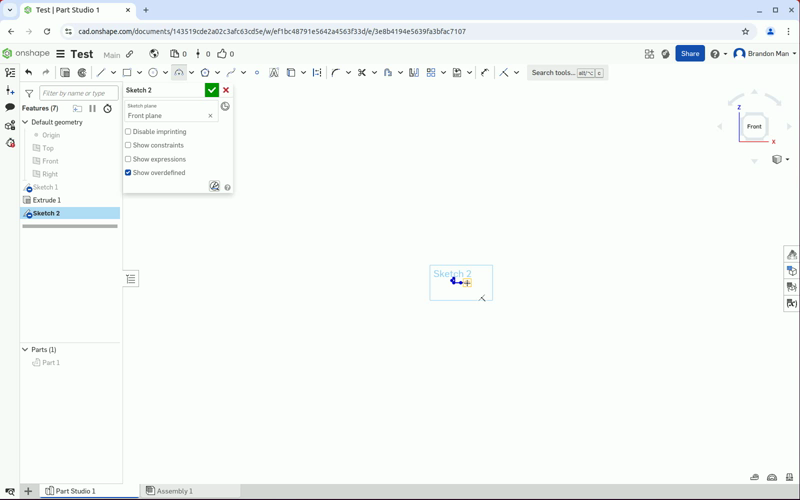
key_down(shift)
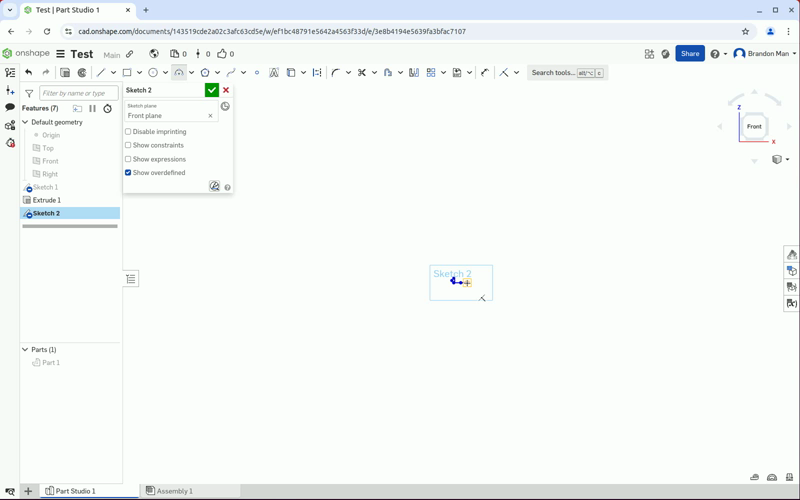
mouse_move(467, 278)
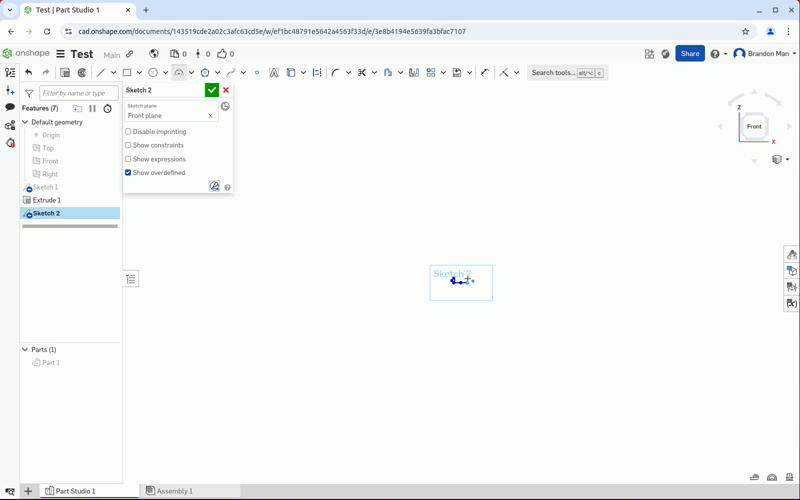
scroll(6)
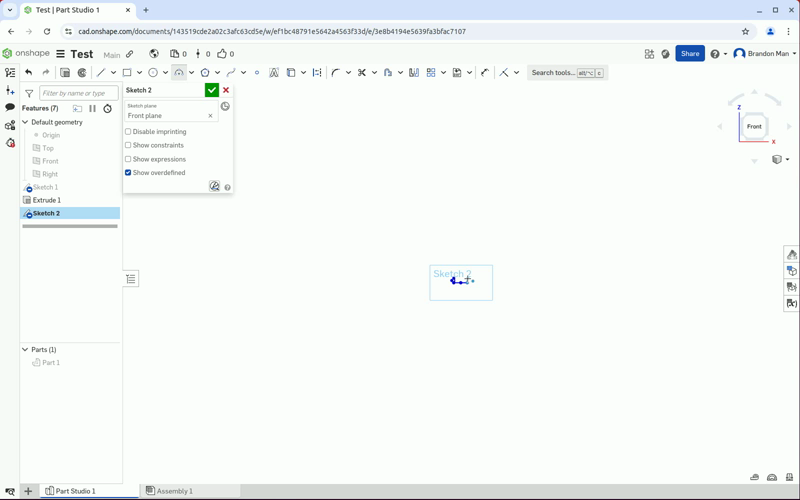
scroll(6)
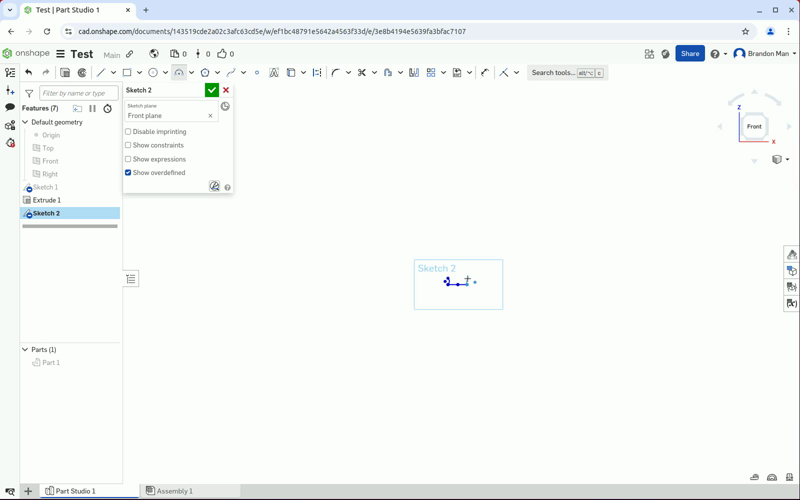
scroll(6)
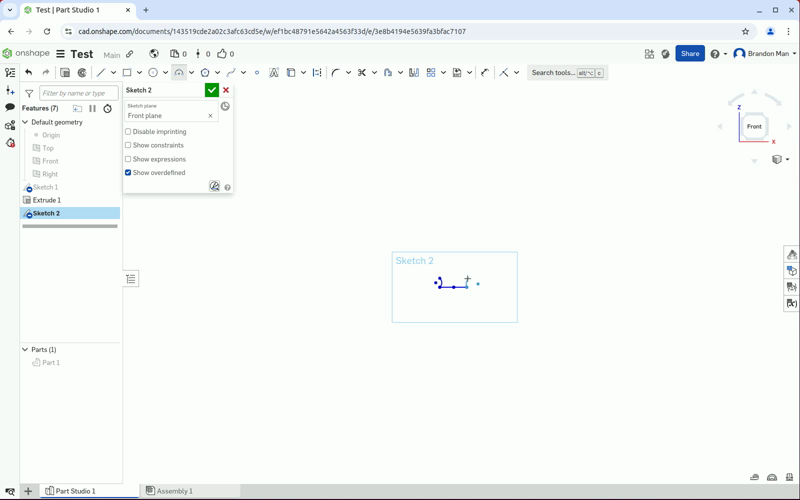
scroll(6)
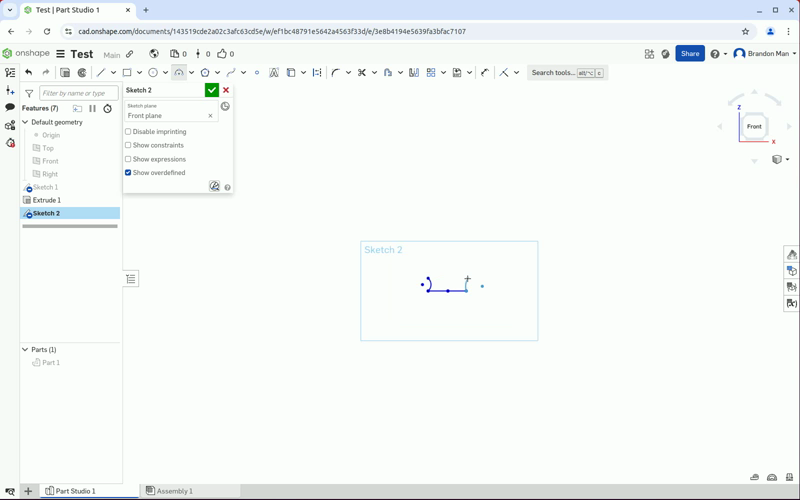
scroll(6)
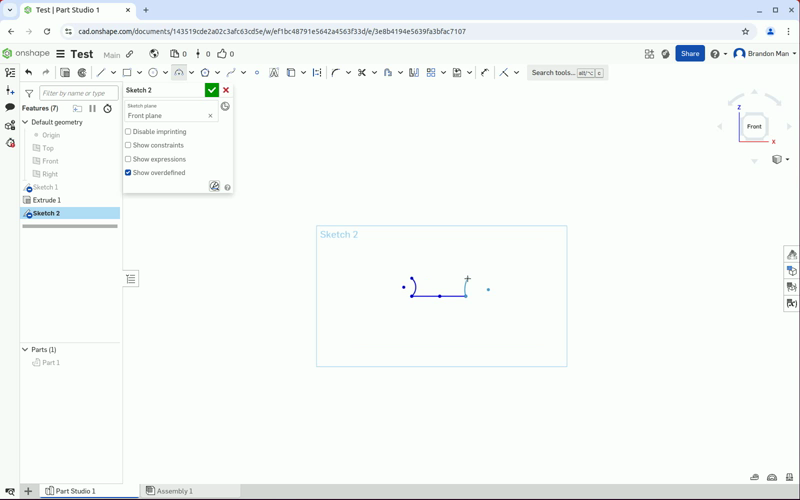
scroll(6)
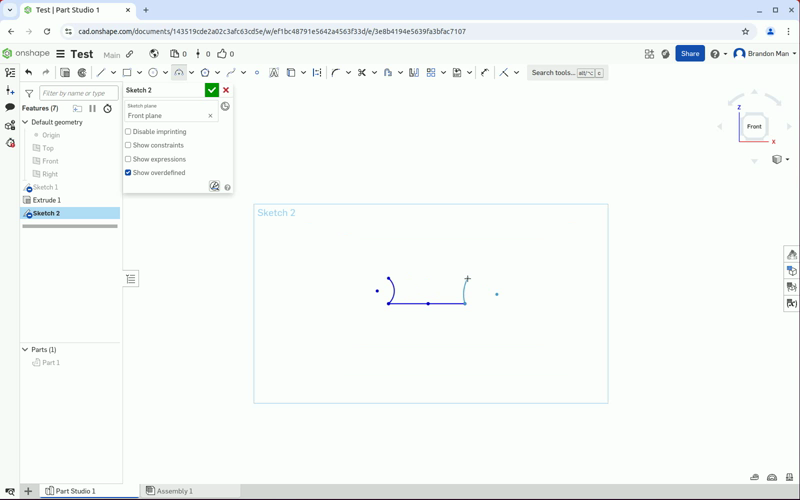
scroll(6)
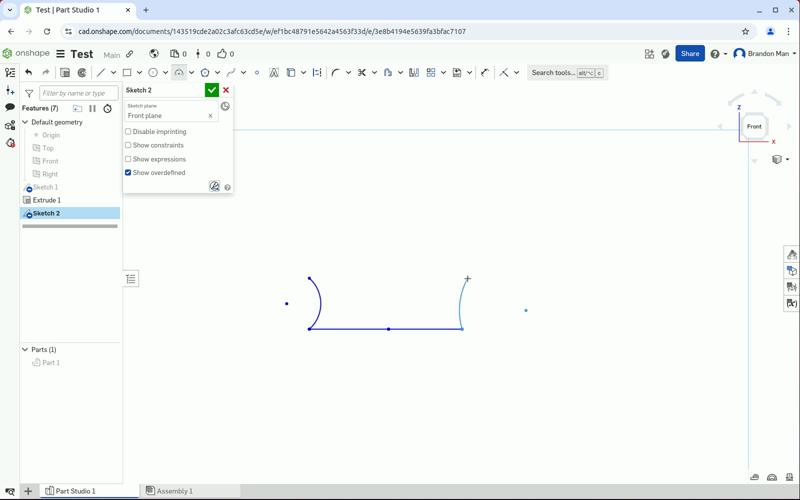
click(467, 278)
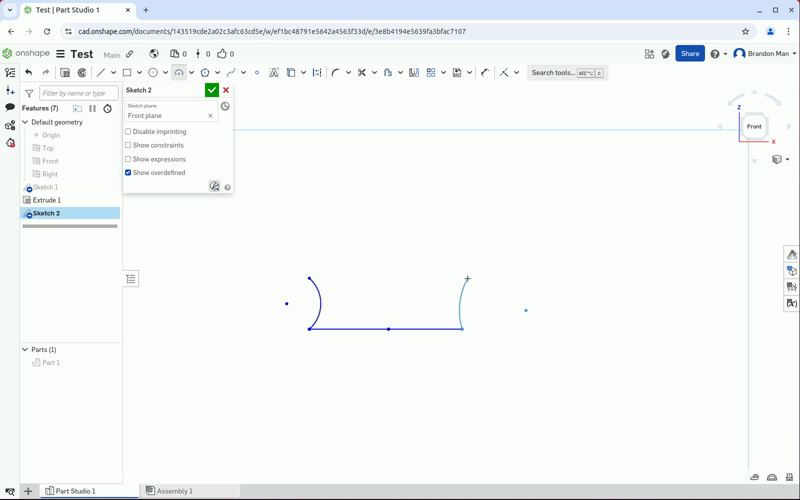
scroll(-6)
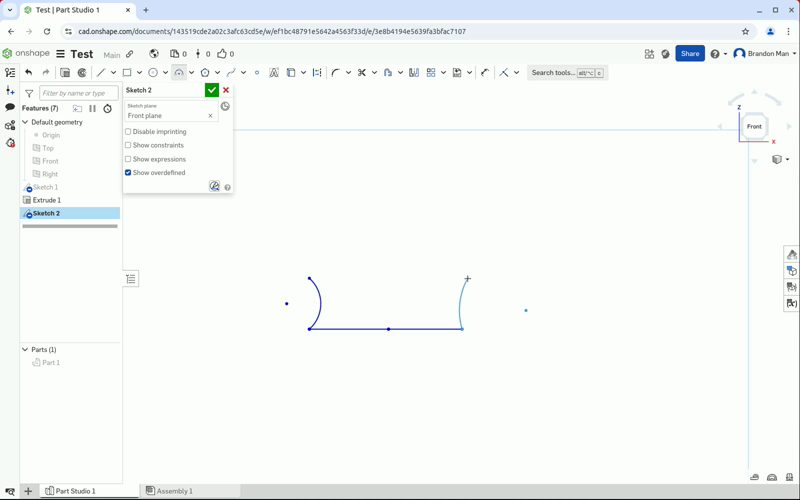
scroll(-6)
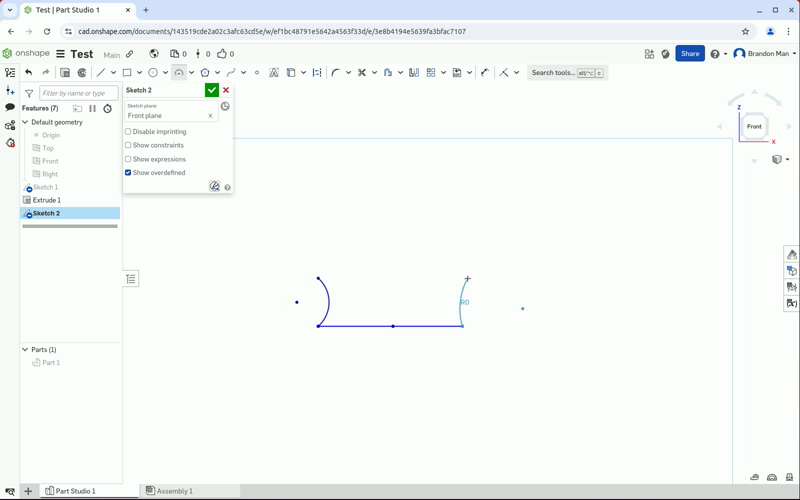
scroll(-6)
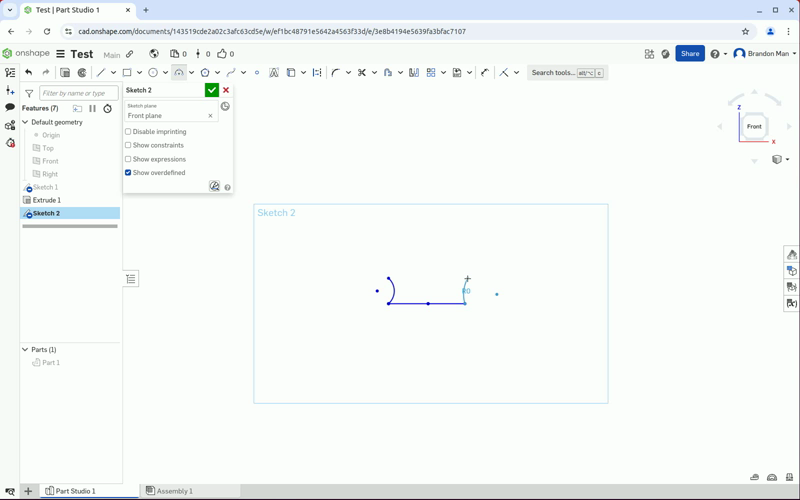
scroll(-6)
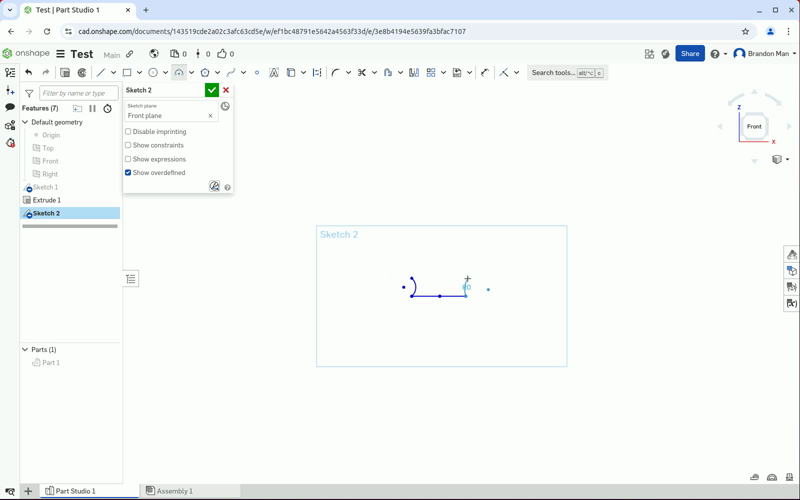
scroll(-6)
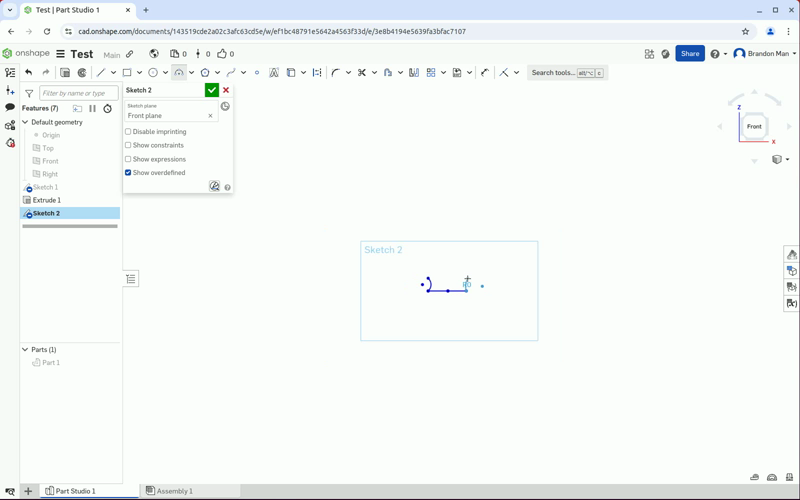
scroll(-6)
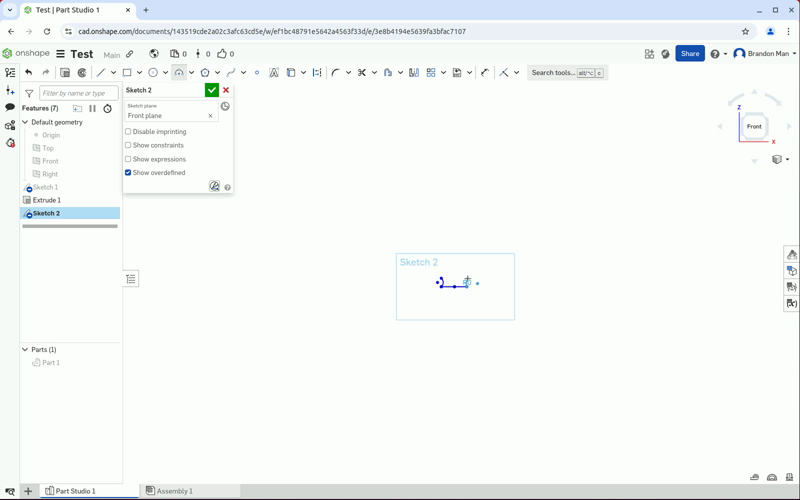
scroll(-6)
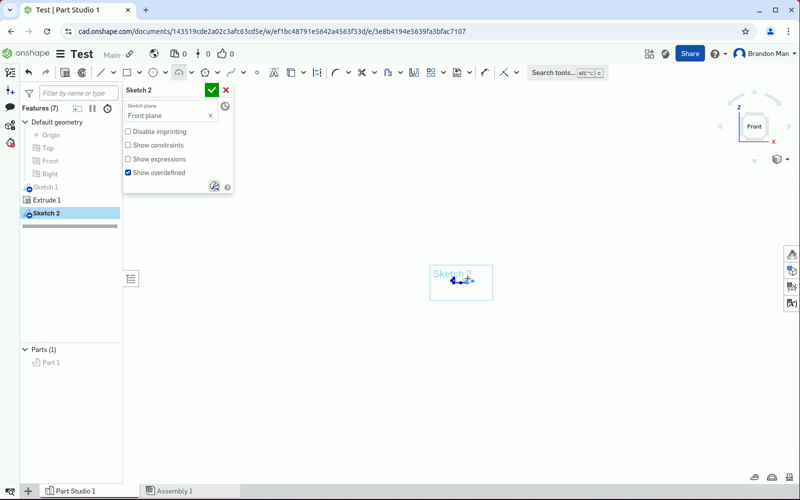
mouse_move(467, 280)
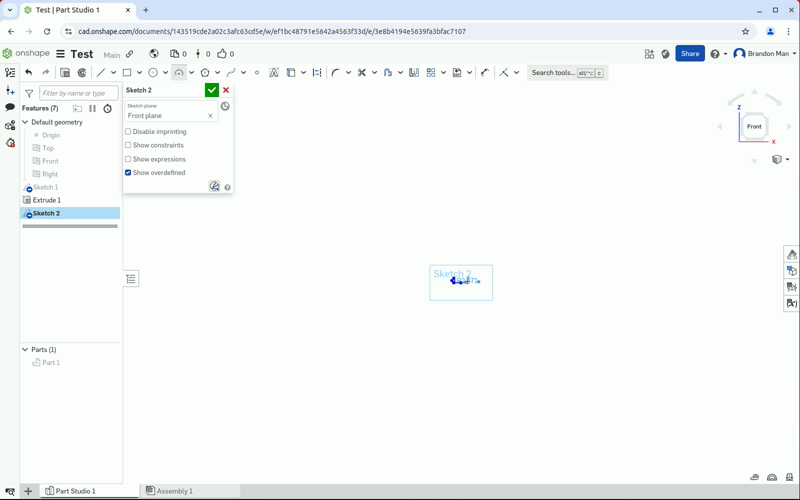
scroll(6)
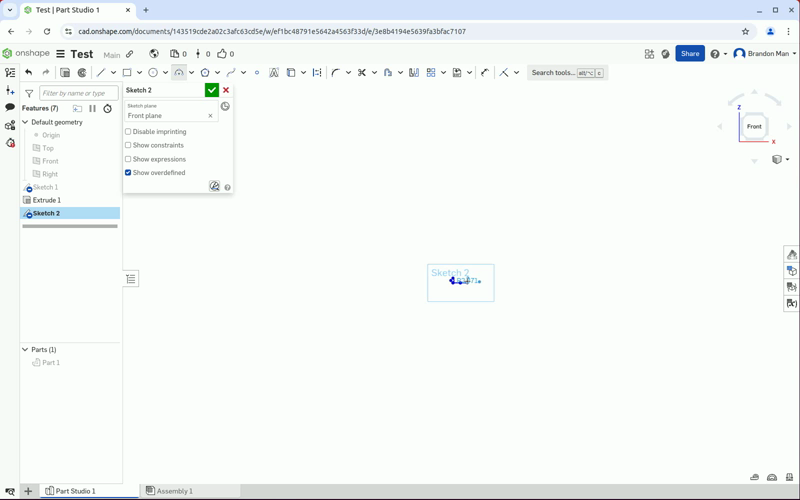
scroll(6)
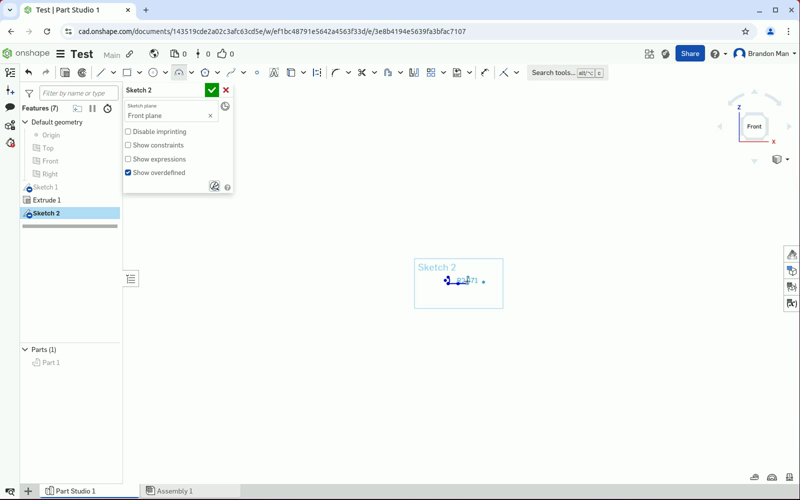
scroll(6)
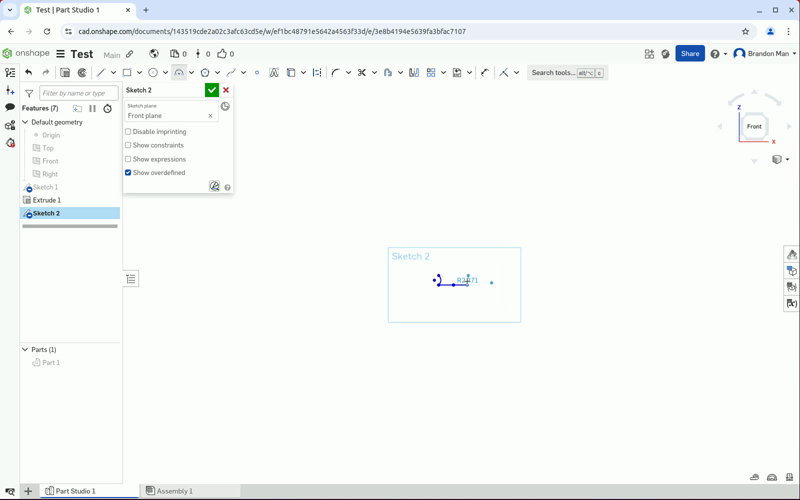
scroll(6)
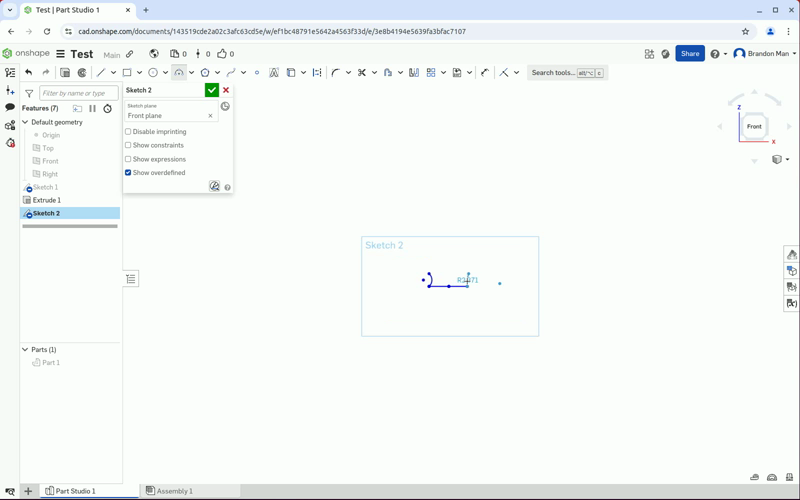
scroll(6)
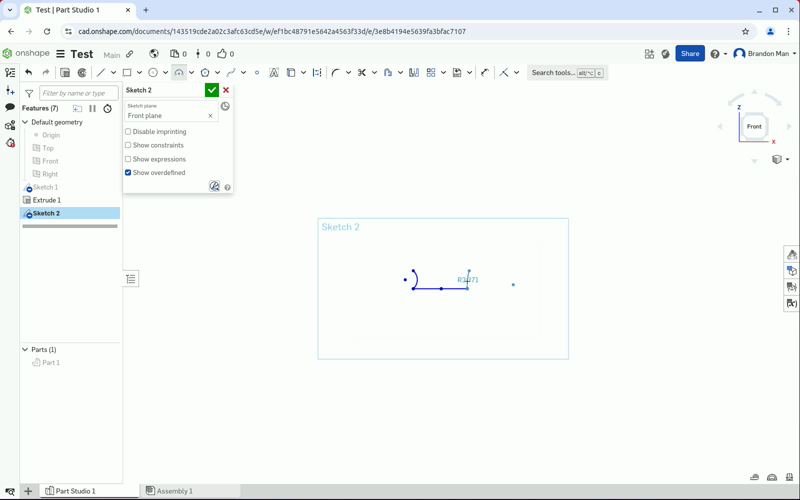
scroll(6)
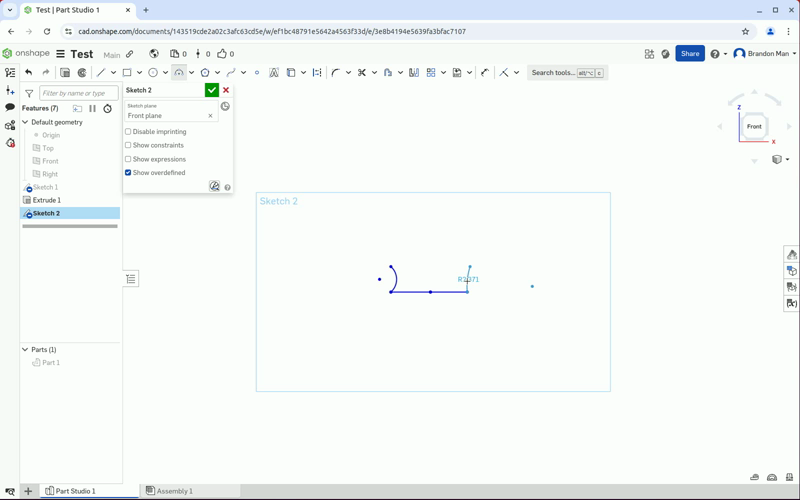
scroll(6)
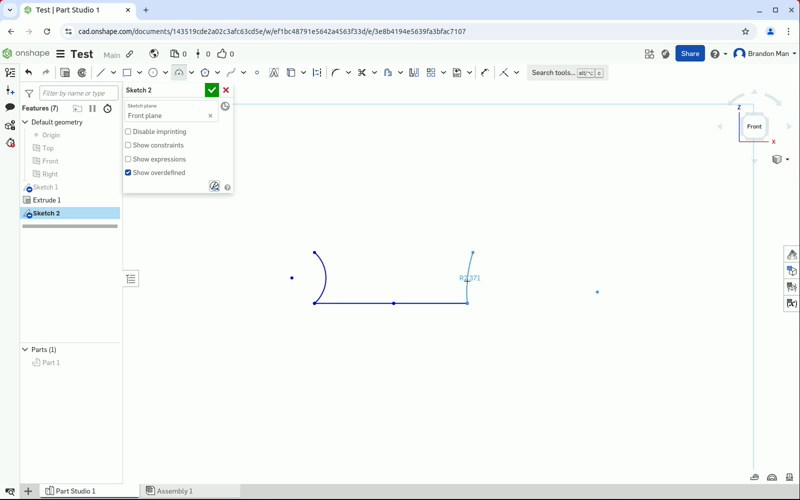
click(467, 280)
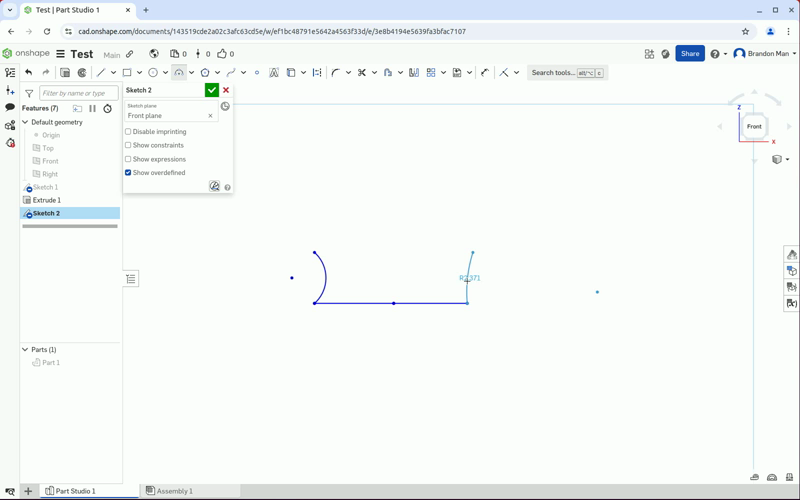
scroll(-6)
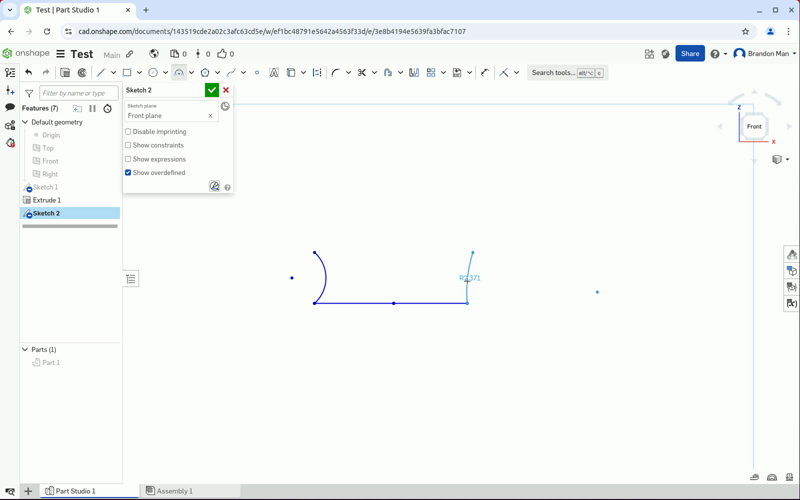
scroll(-6)
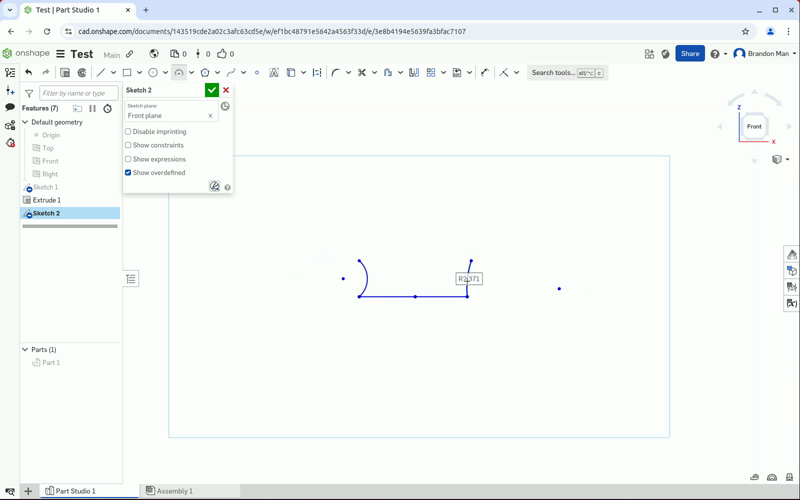
scroll(-6)
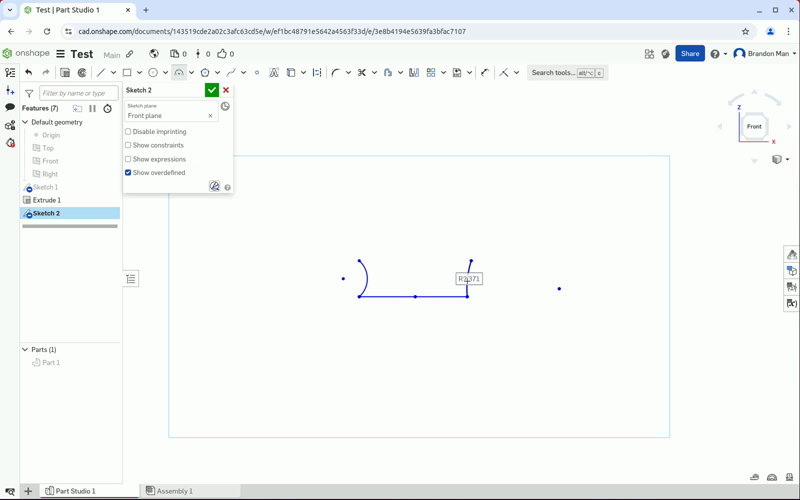
scroll(-6)
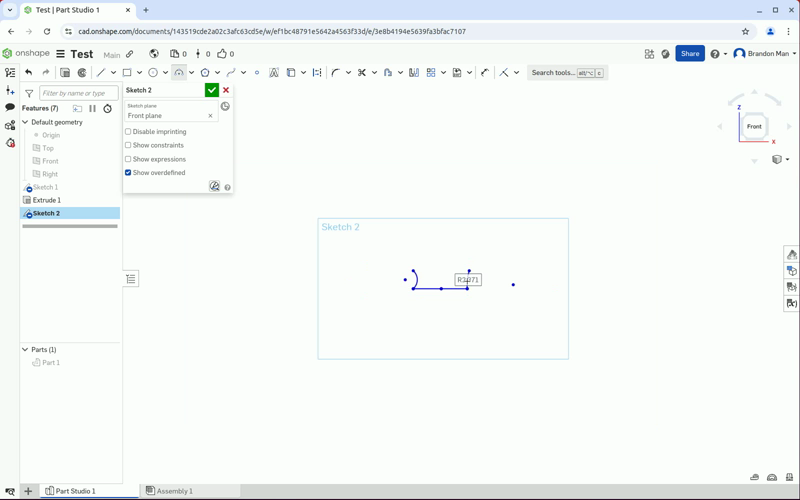
scroll(-6)
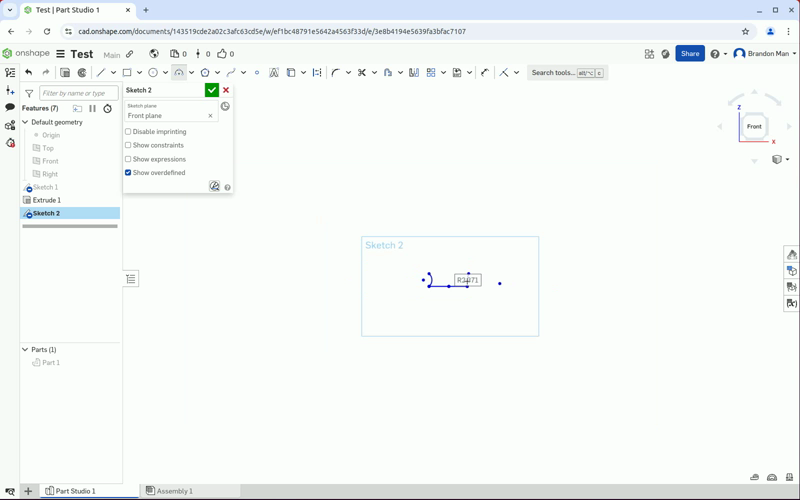
scroll(-6)
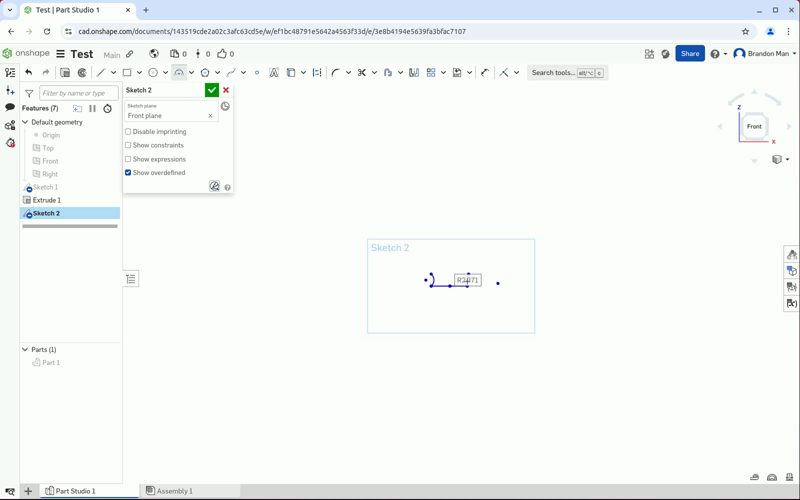
scroll(-6)
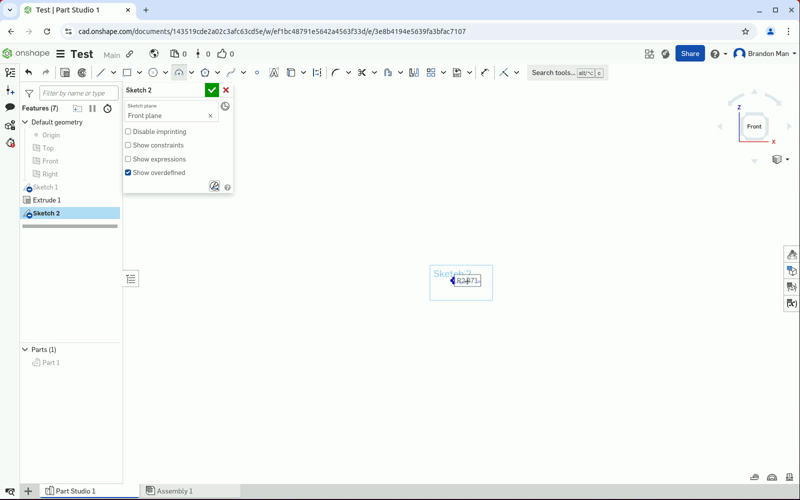
key_up(shift)
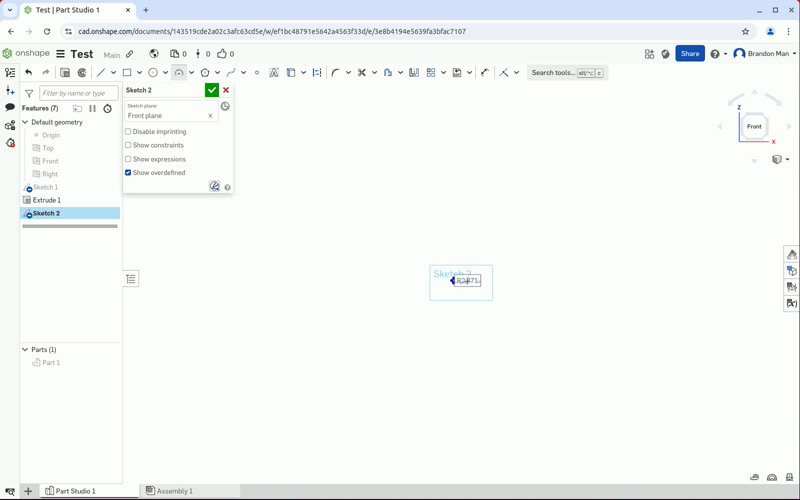
key(esc)
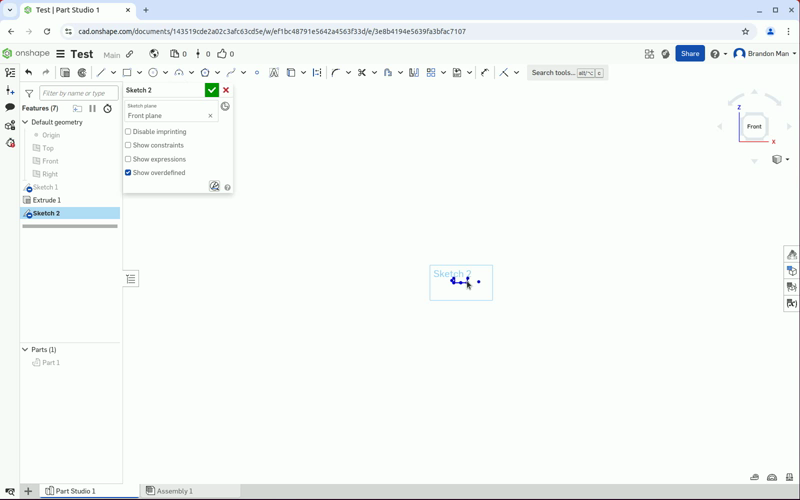
key(l)
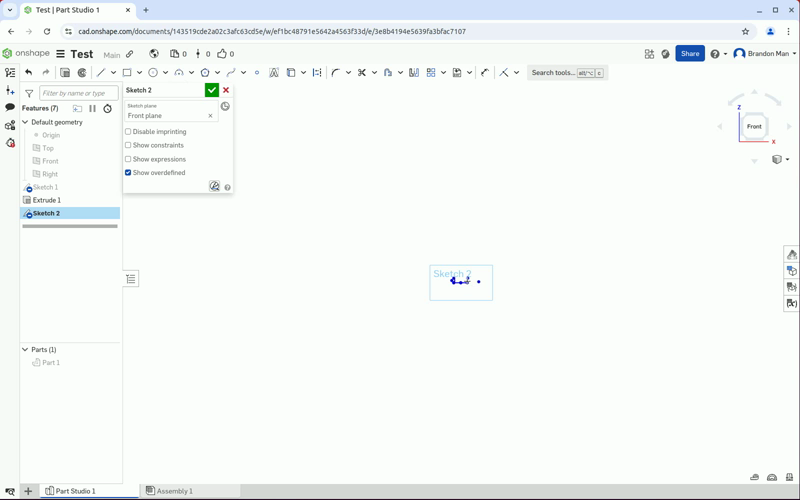
mouse_move(467, 278)
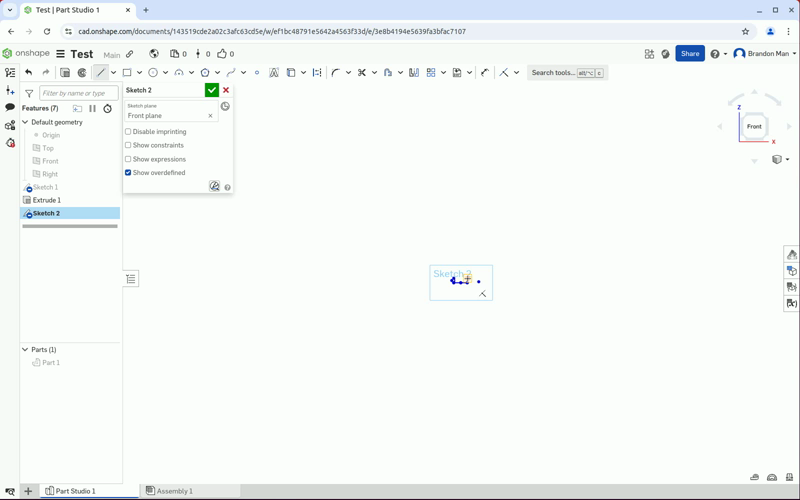
scroll(6)
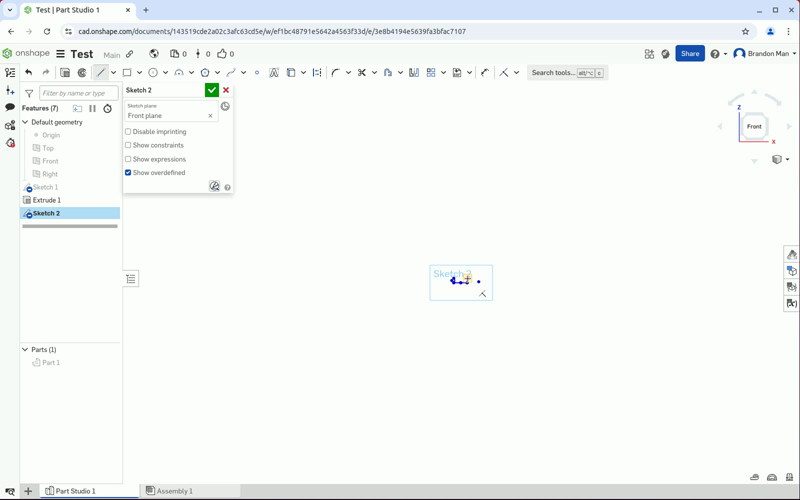
scroll(6)
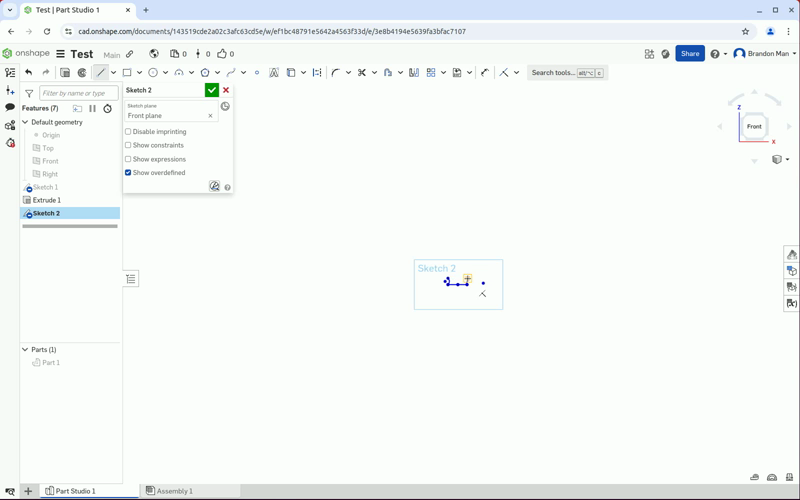
scroll(6)
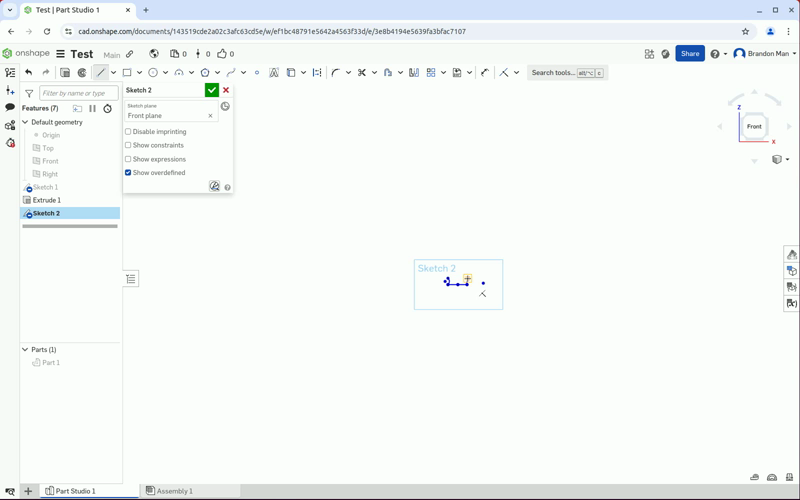
scroll(6)
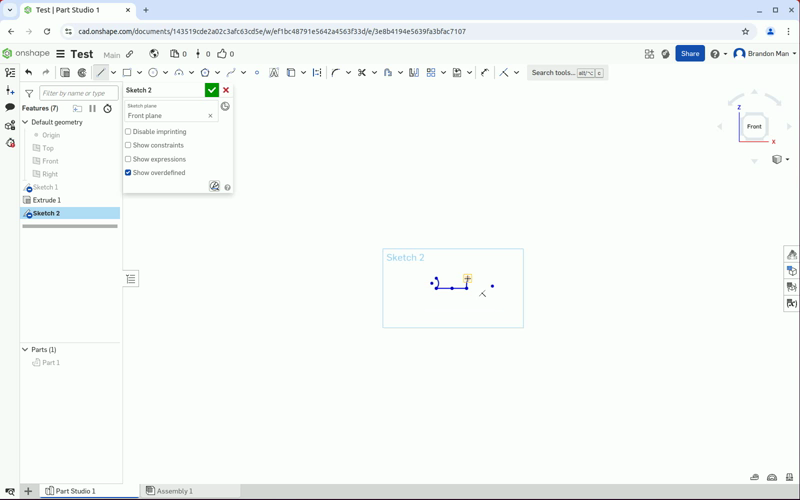
scroll(6)
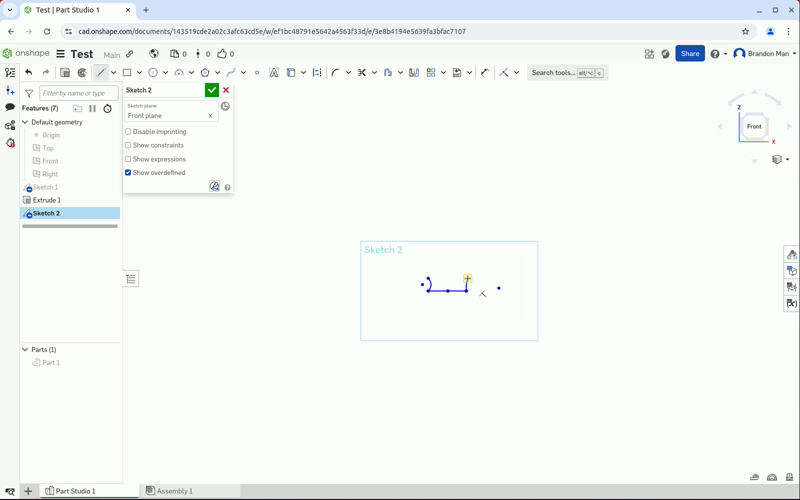
scroll(6)
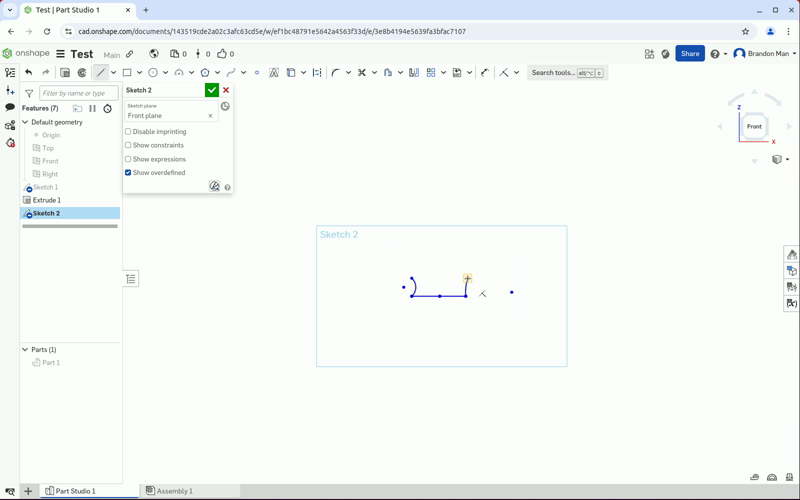
scroll(6)
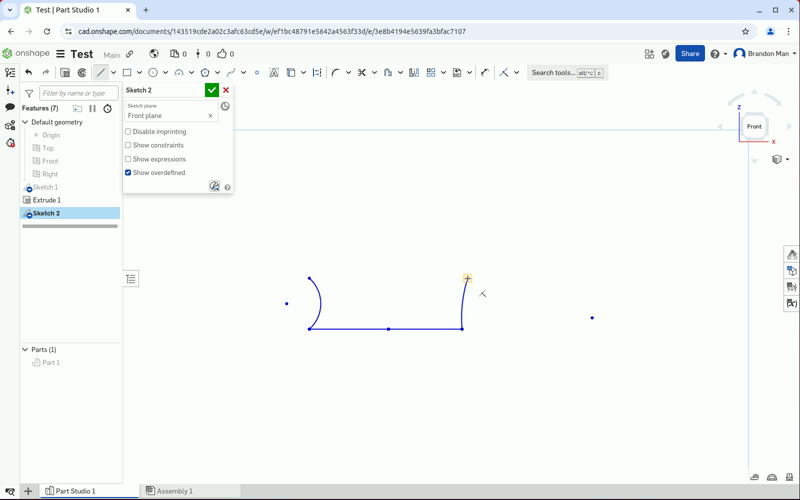
click(467, 278)
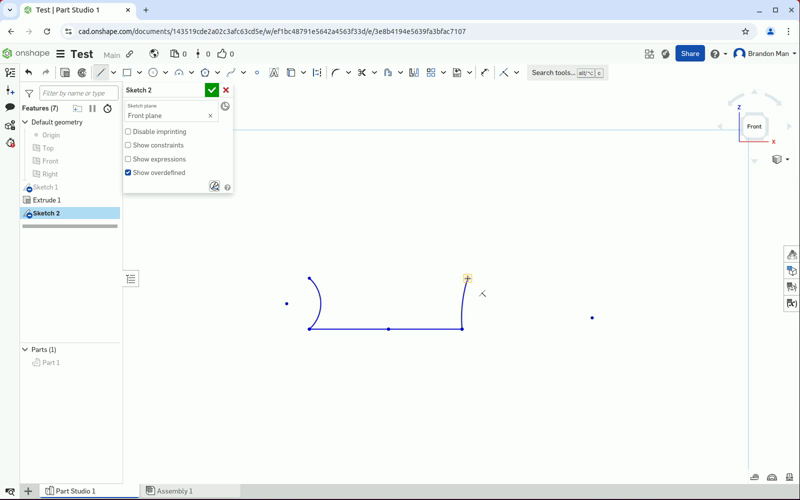
scroll(-6)
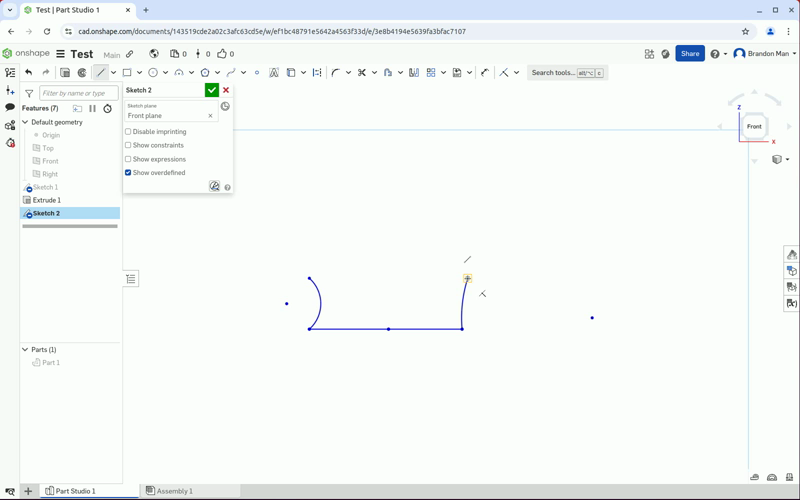
scroll(-6)
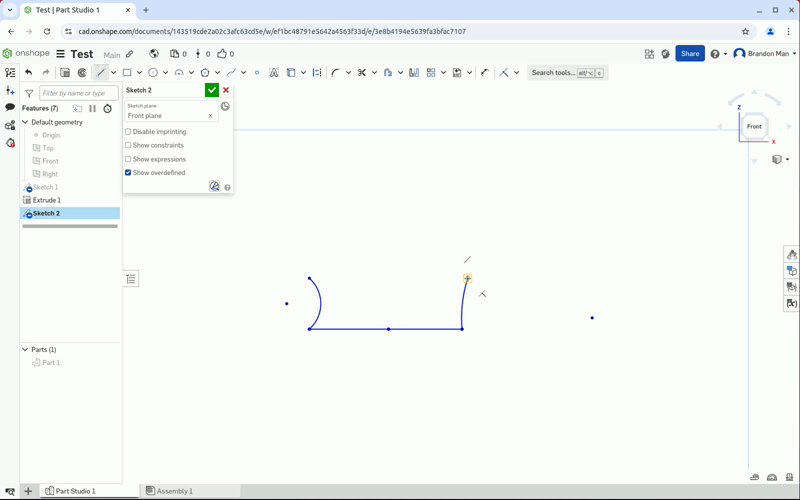
scroll(-6)
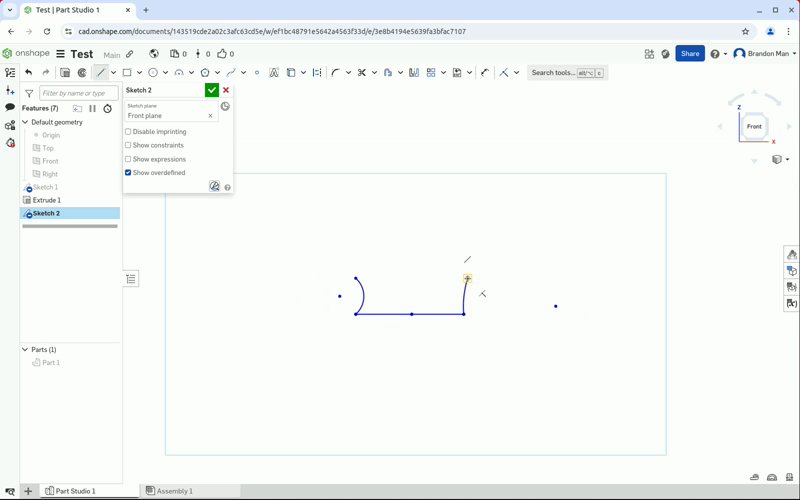
scroll(-6)
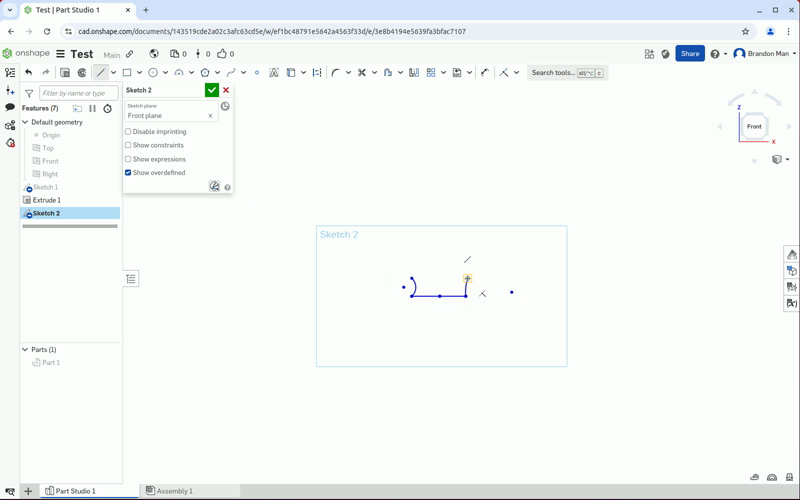
scroll(-6)
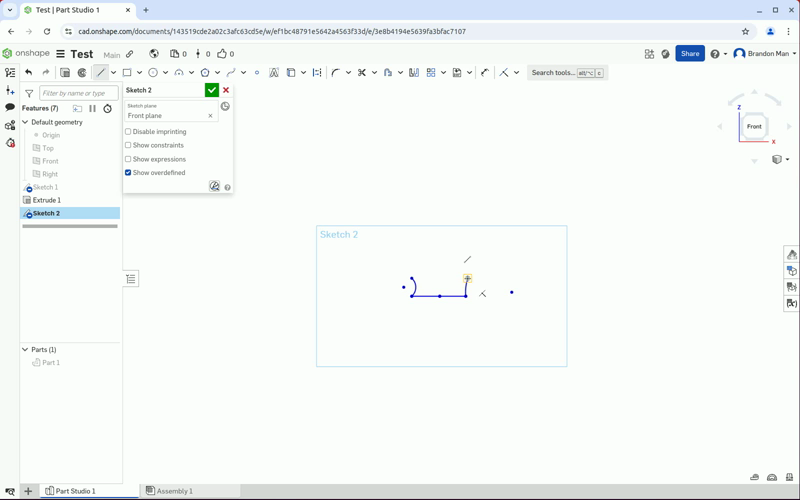
scroll(-6)
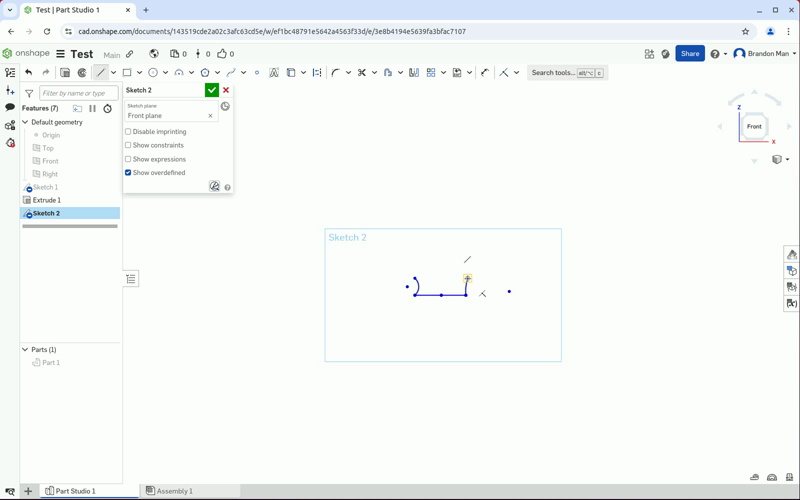
scroll(-6)
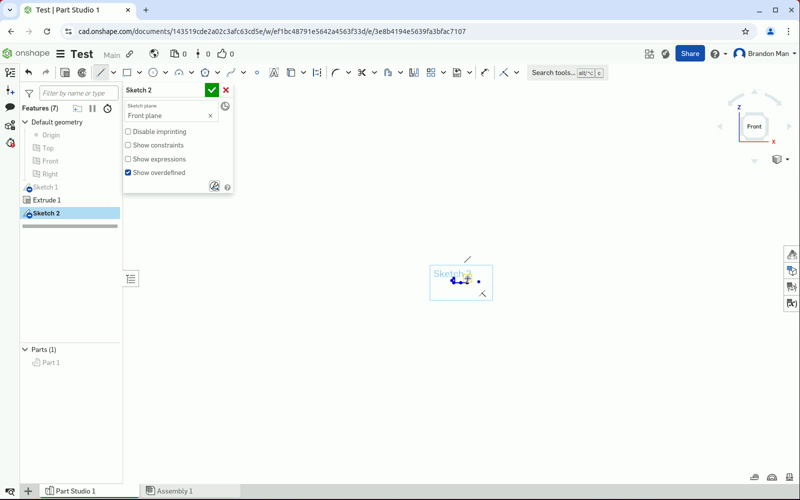
key_down(shift)
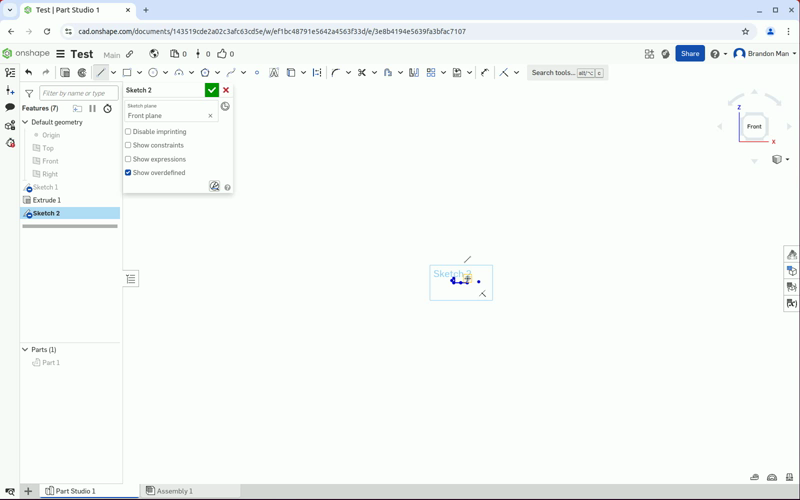
mouse_move(497, 278)
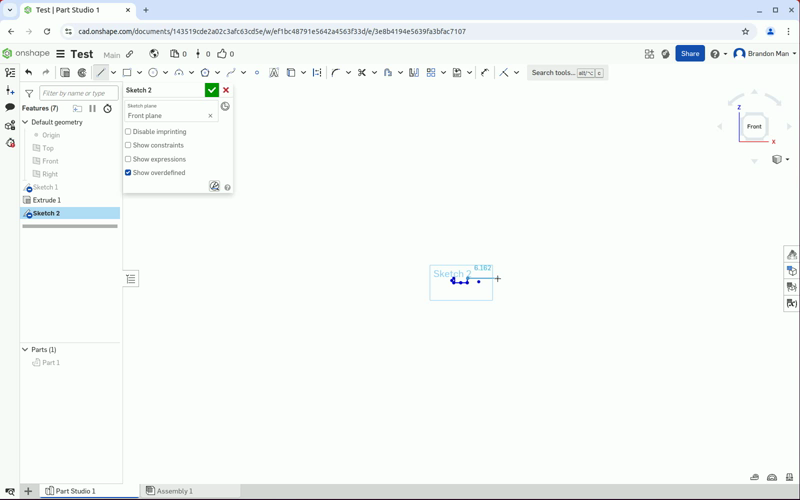
mouse_move(460, 278)
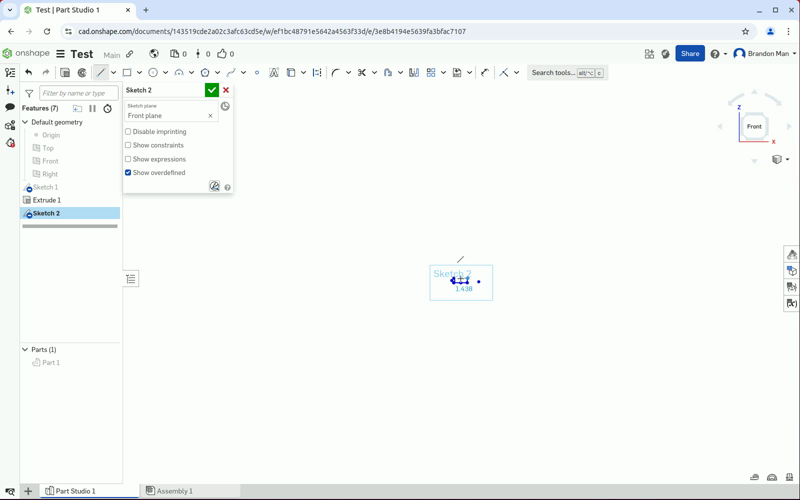
scroll(6)
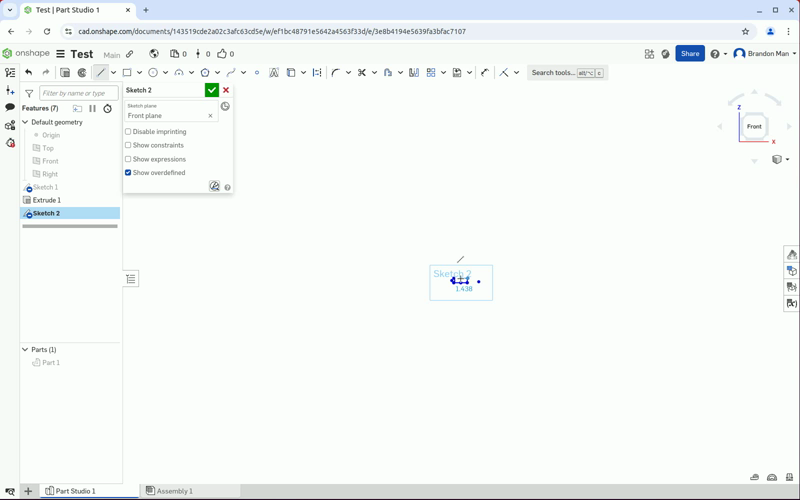
scroll(6)
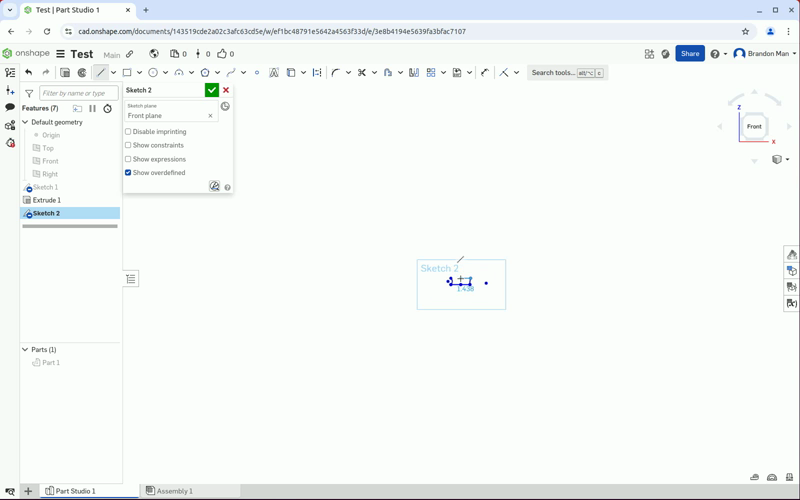
scroll(6)
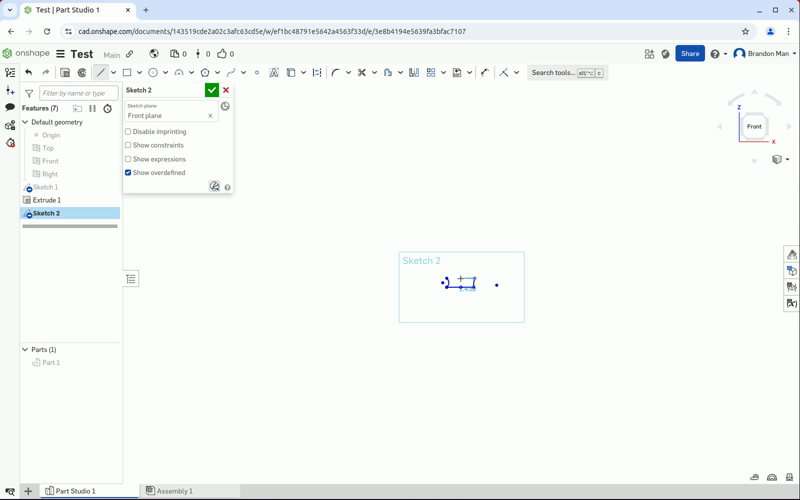
scroll(6)
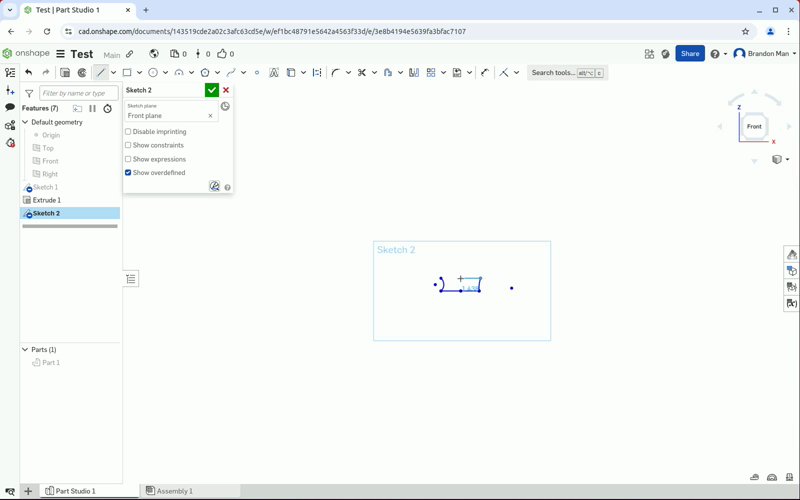
scroll(6)
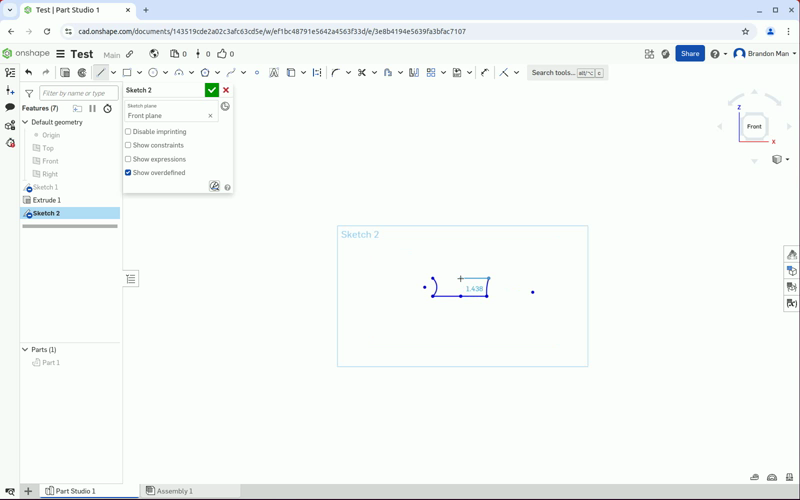
scroll(6)
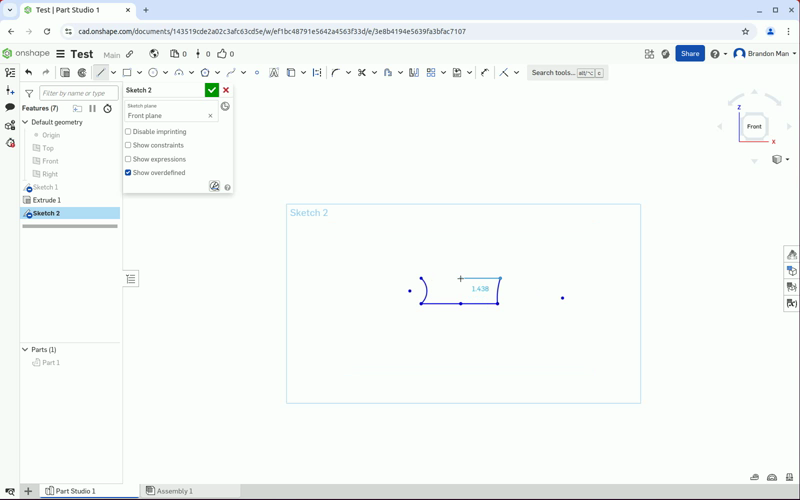
scroll(6)
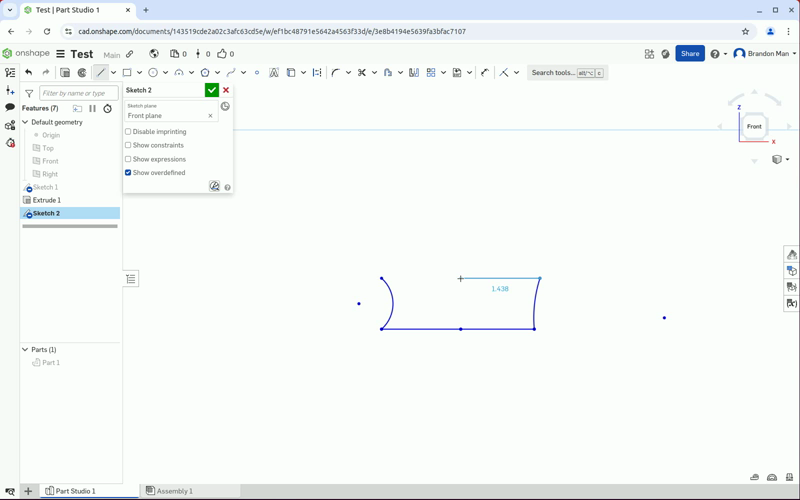
click(460, 278)
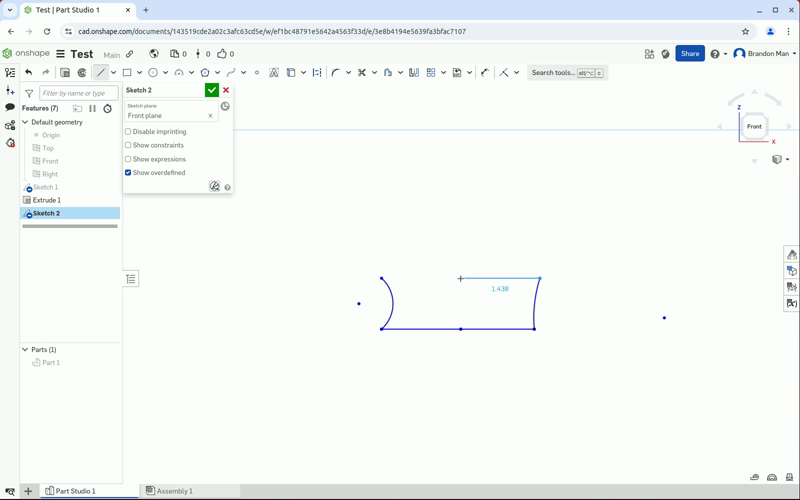
scroll(-6)
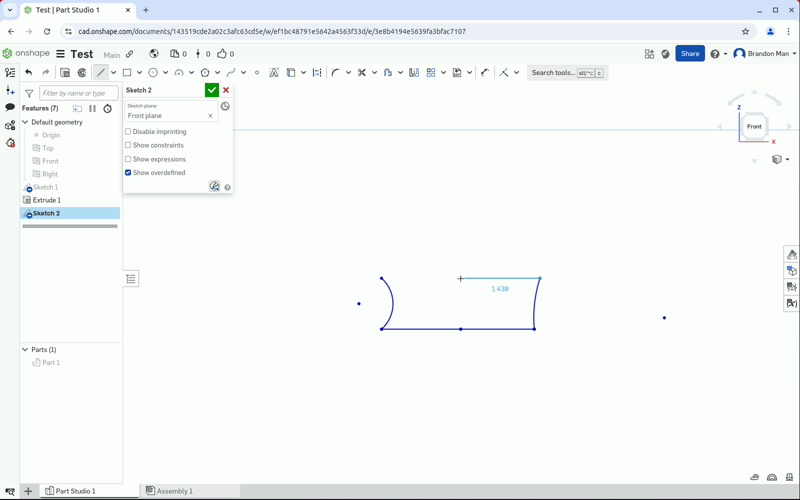
scroll(-6)
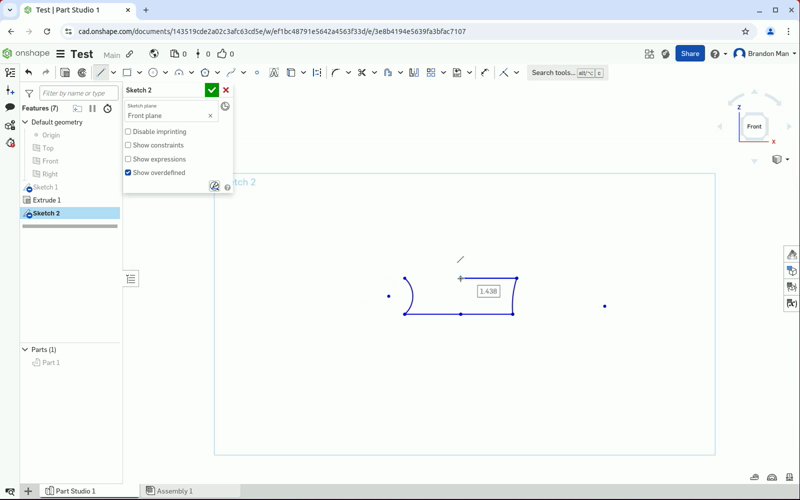
scroll(-6)
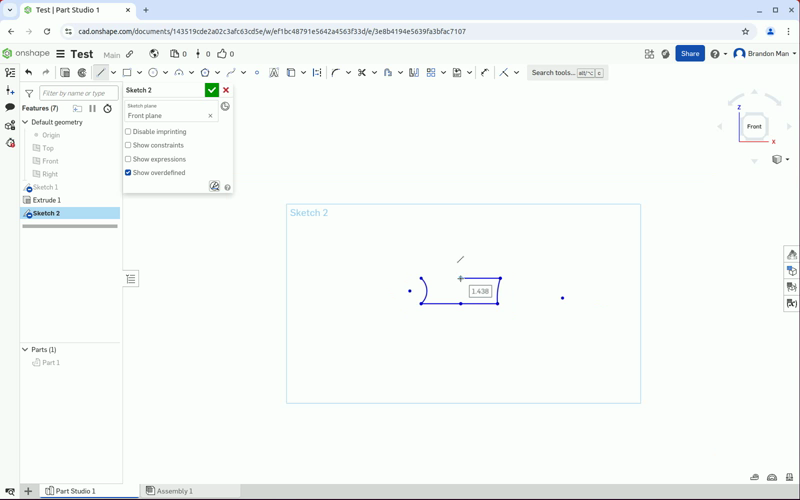
scroll(-6)
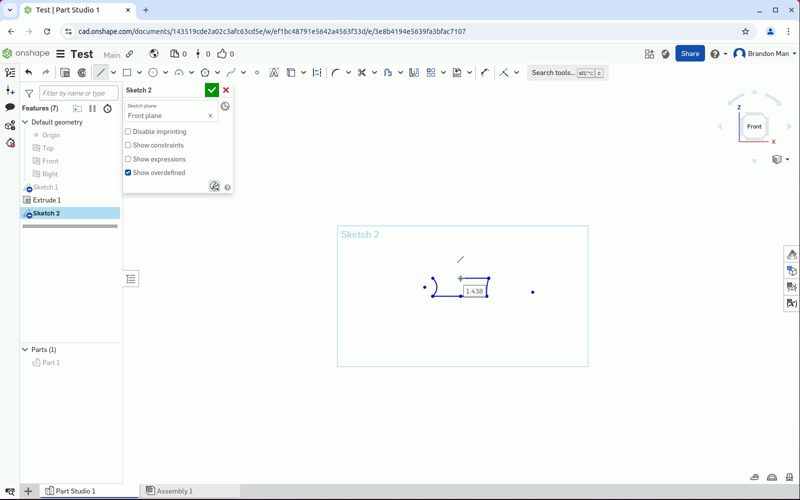
scroll(-6)
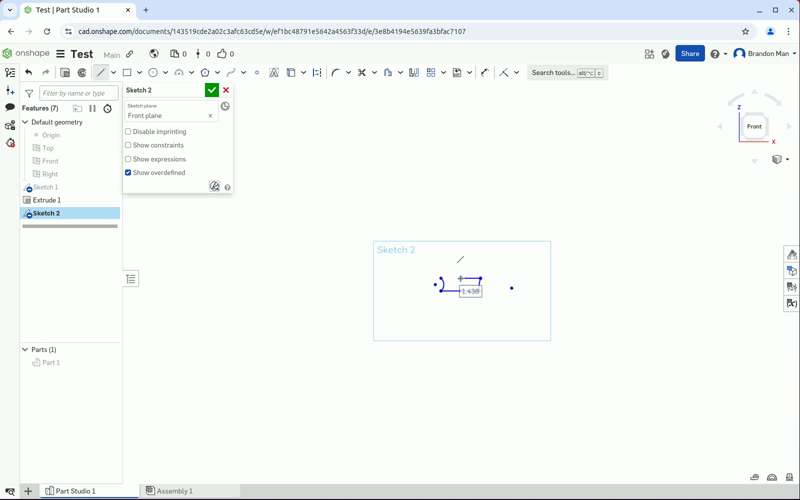
scroll(-6)
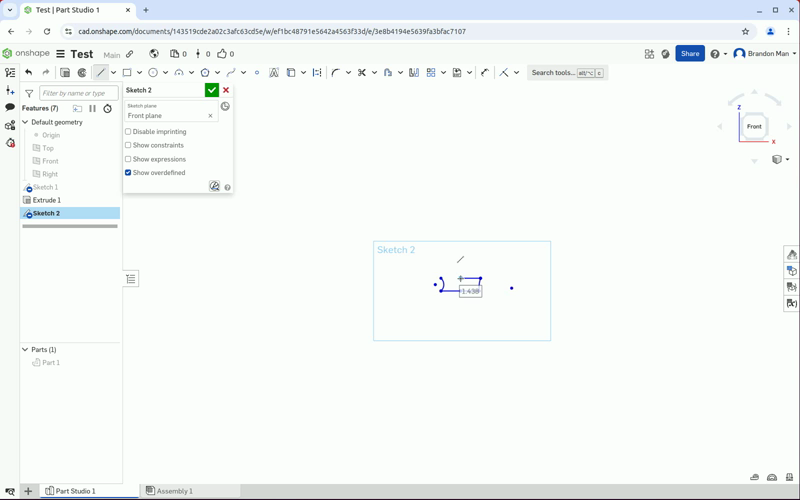
scroll(-6)
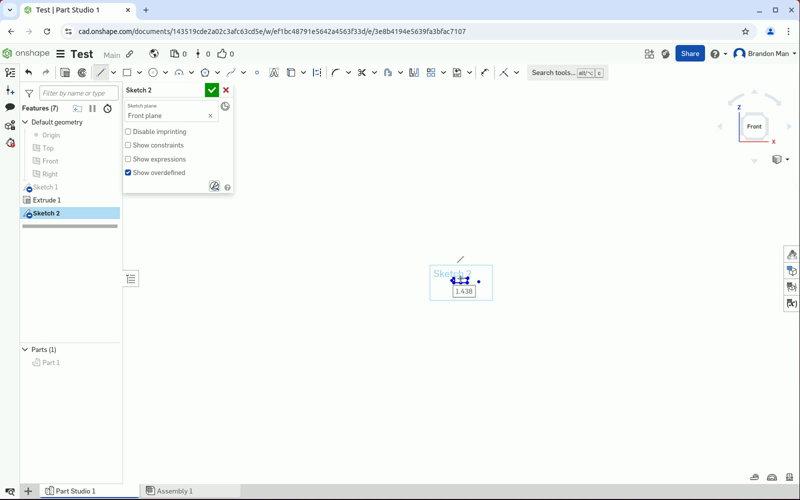
key_up(shift)
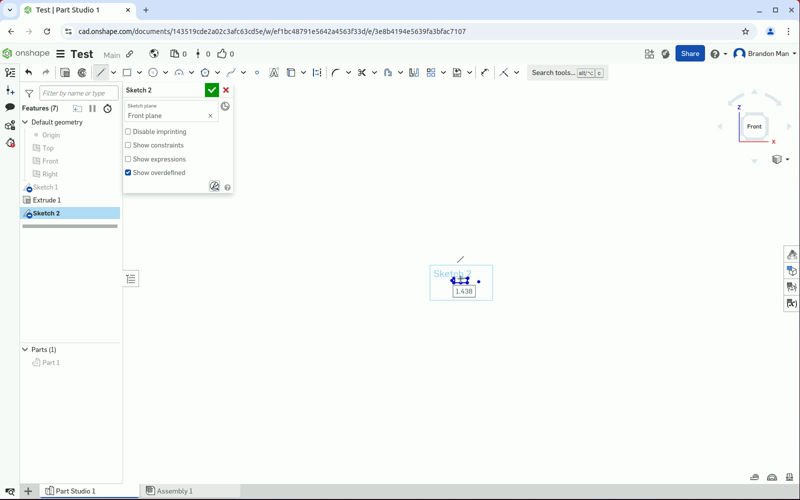
mouse_move(490, 278)
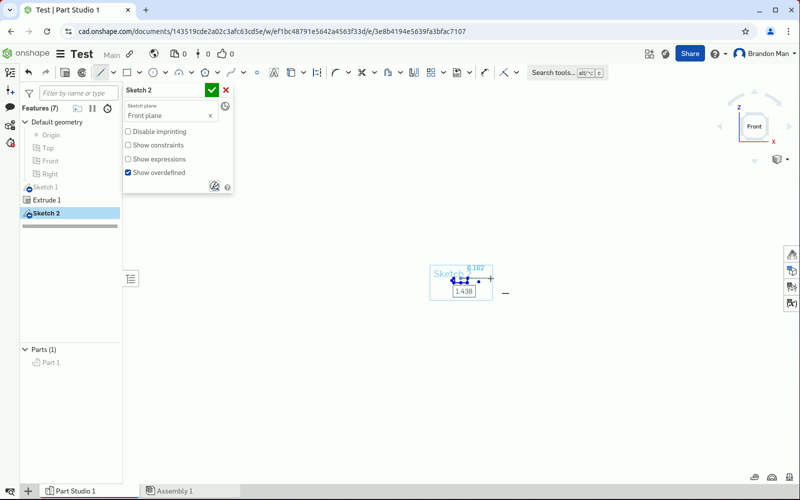
key_down(shift)
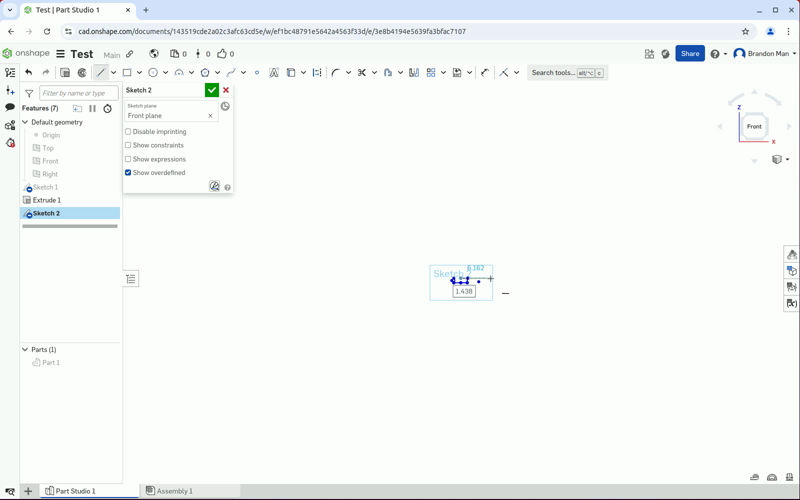
mouse_move(453, 278)
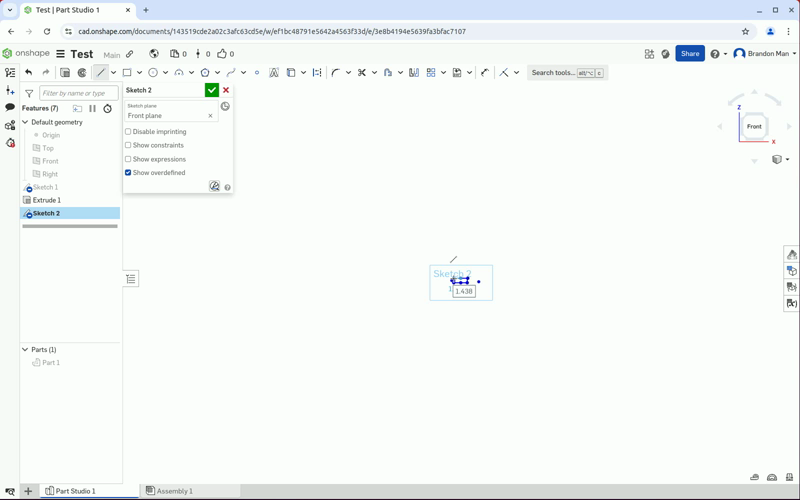
scroll(6)
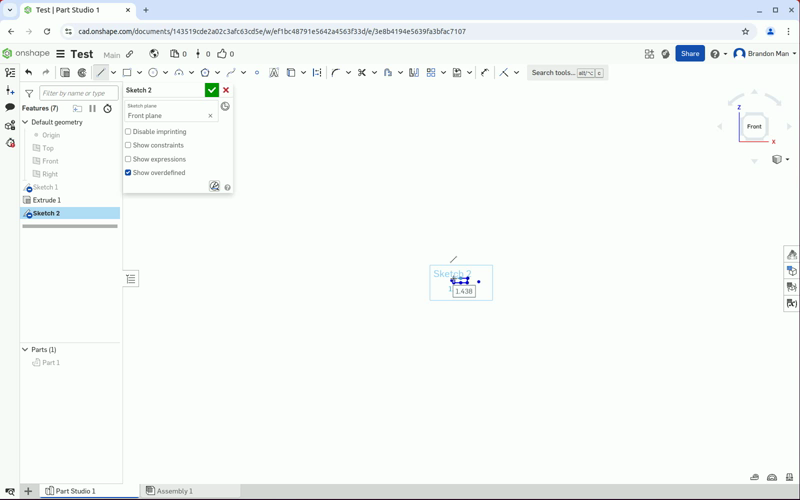
scroll(6)
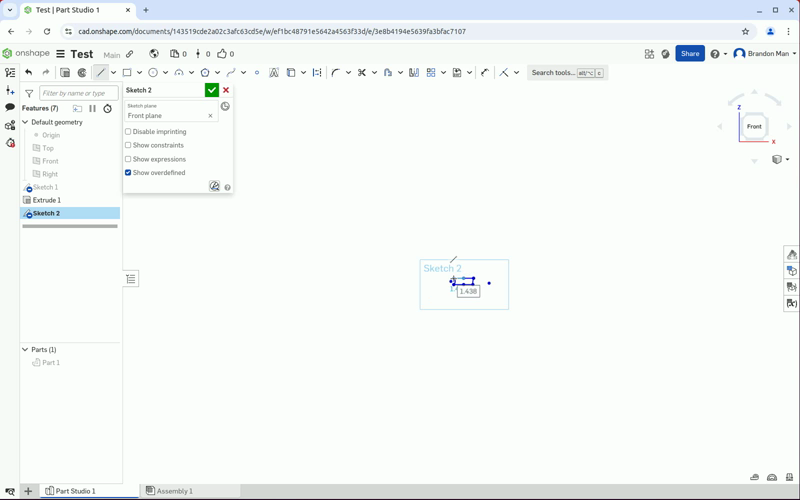
scroll(6)
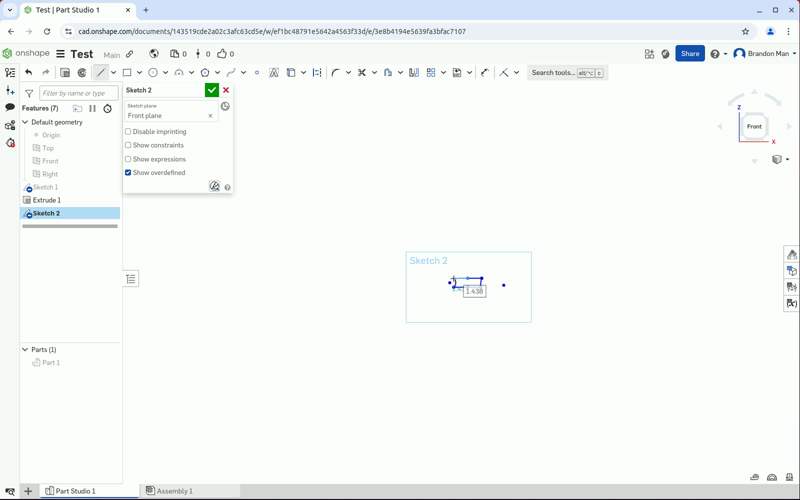
scroll(6)
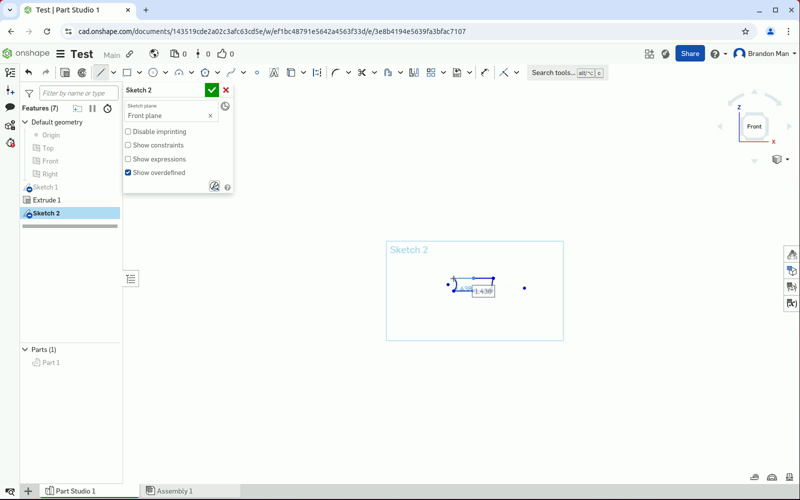
scroll(6)
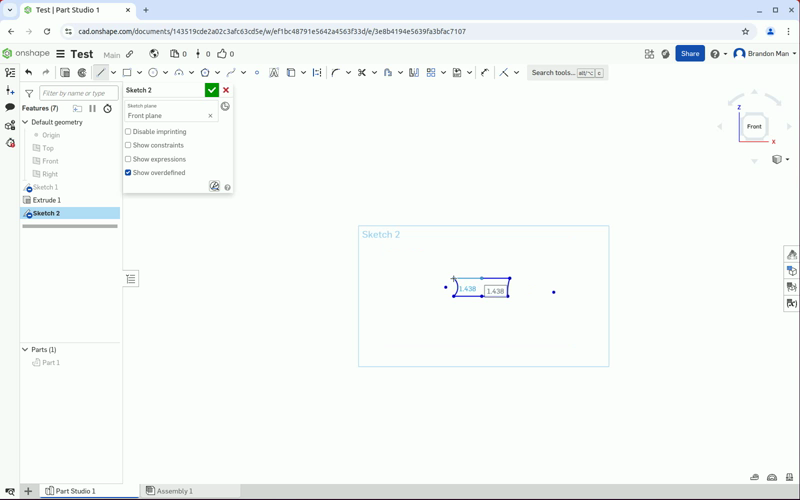
scroll(6)
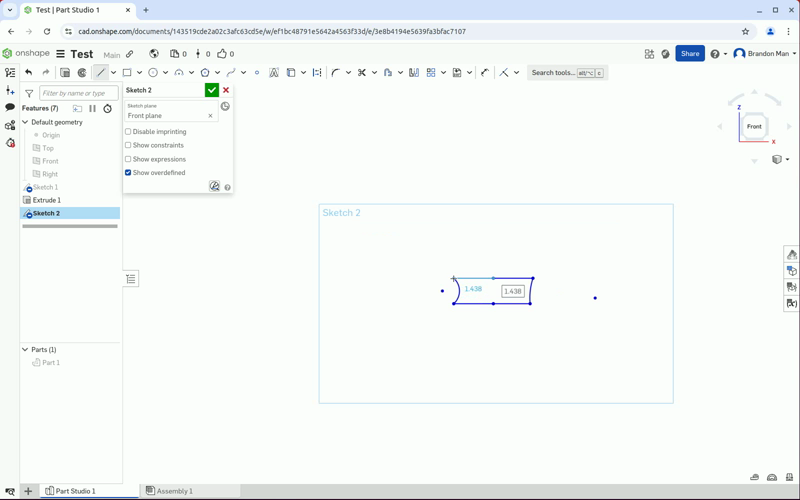
scroll(6)
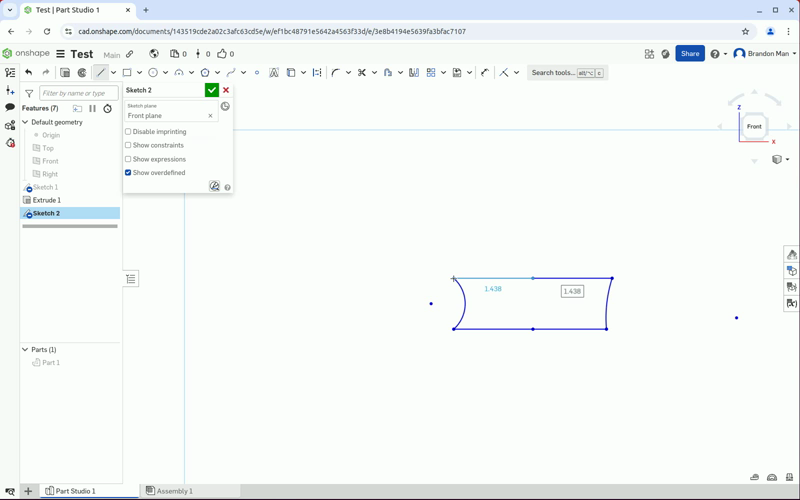
key_up(shift)
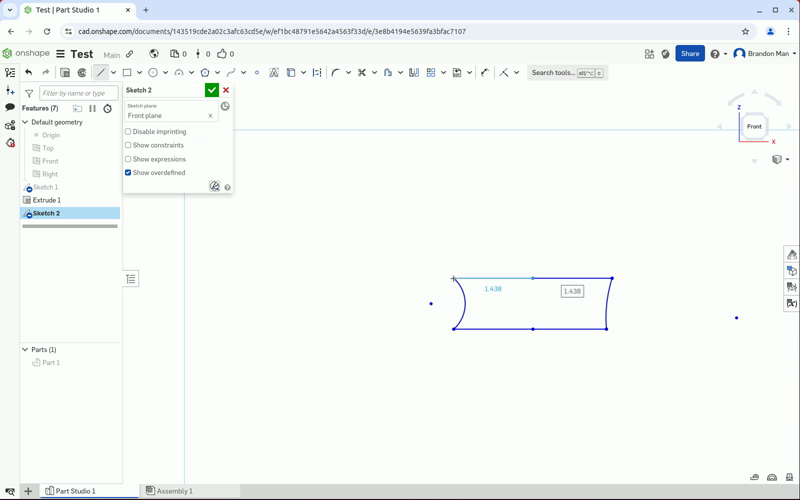
click(453, 278)
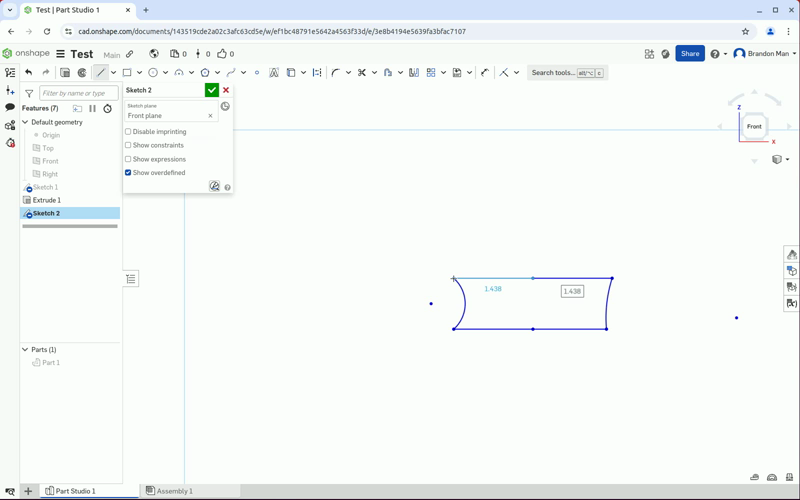
scroll(-6)
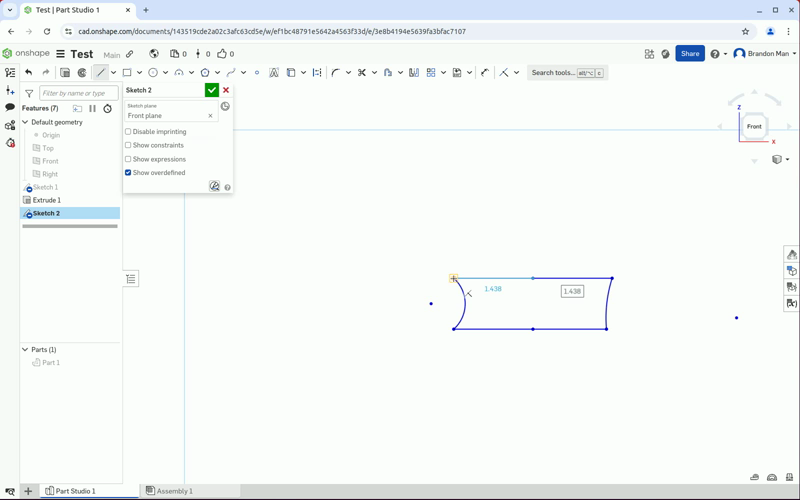
scroll(-6)
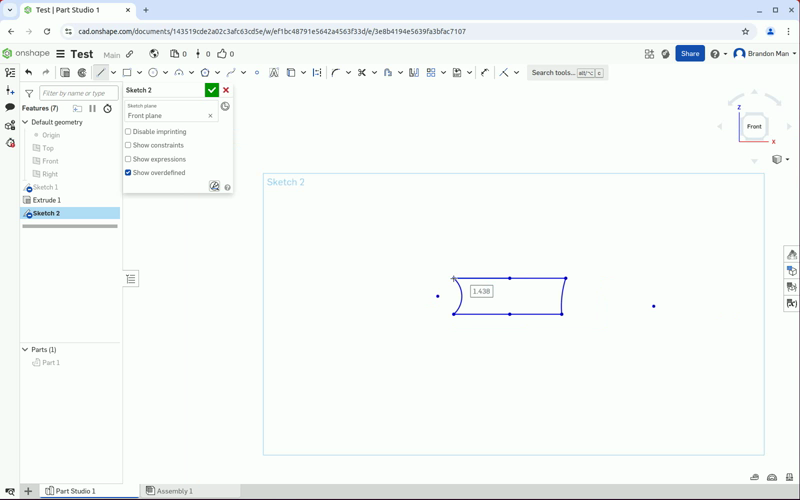
scroll(-6)
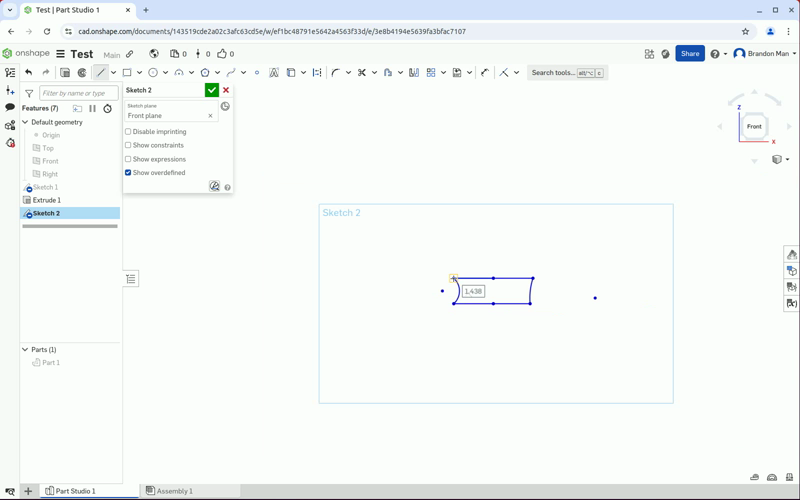
scroll(-6)
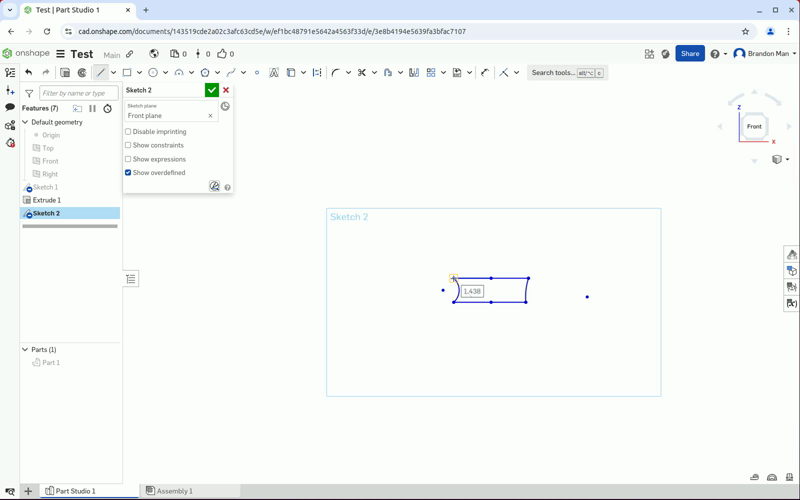
scroll(-6)
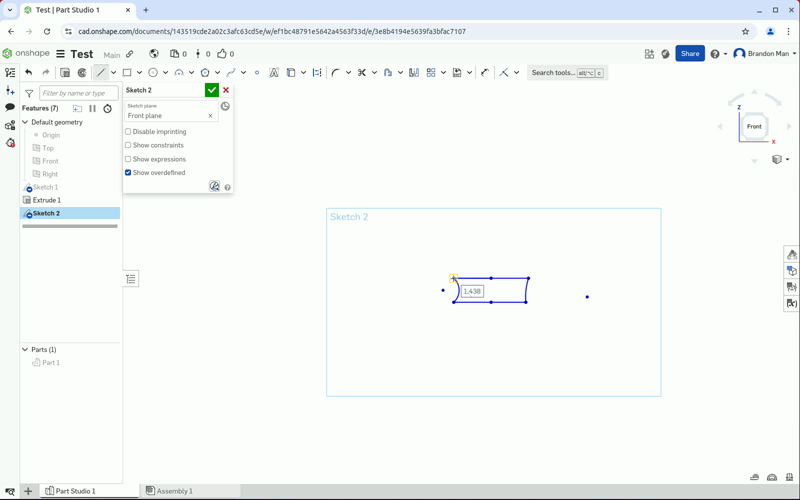
scroll(-6)
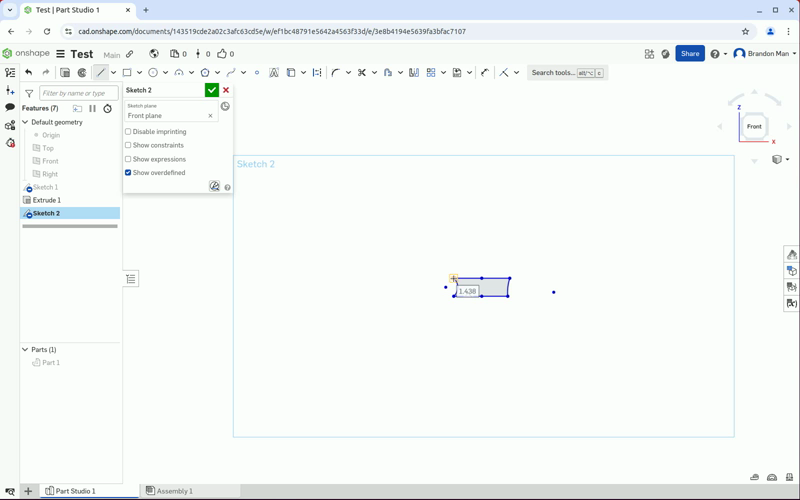
scroll(-6)
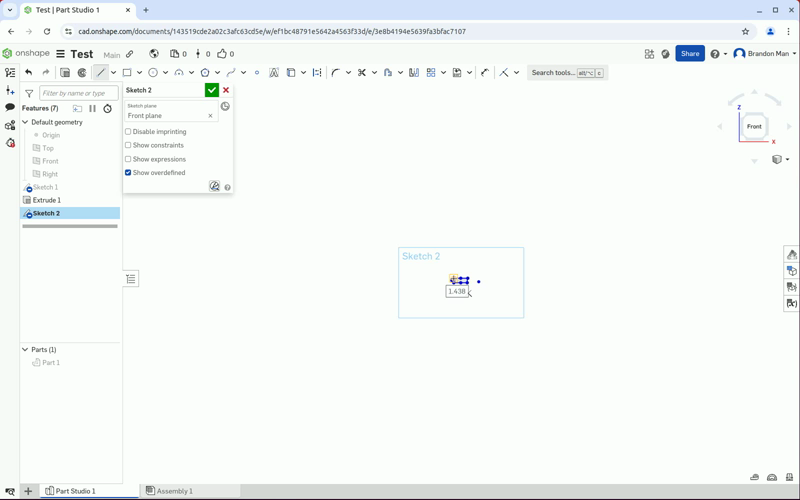
key(esc)
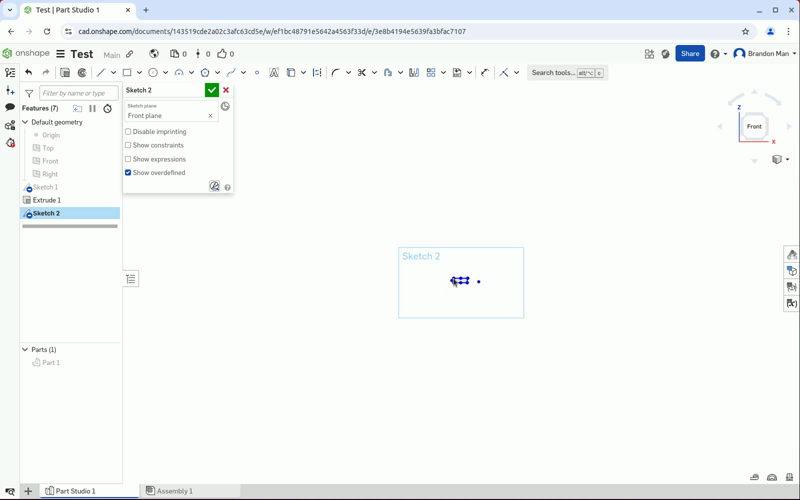
mouse_move(457, 281)
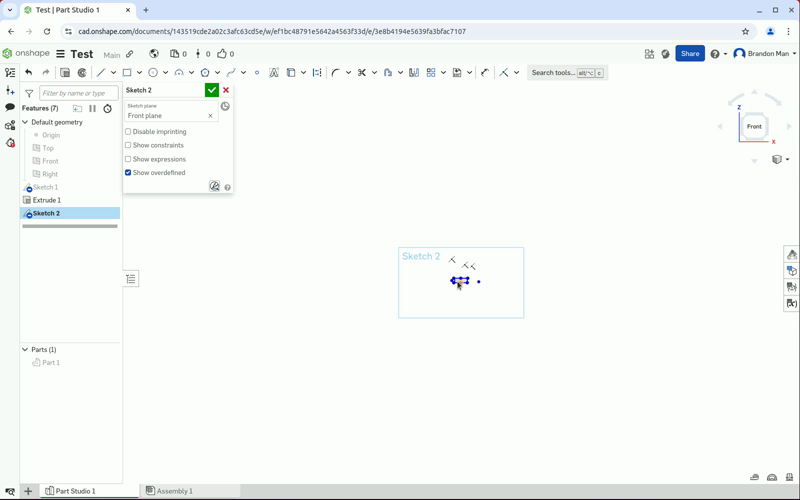
scroll(6)
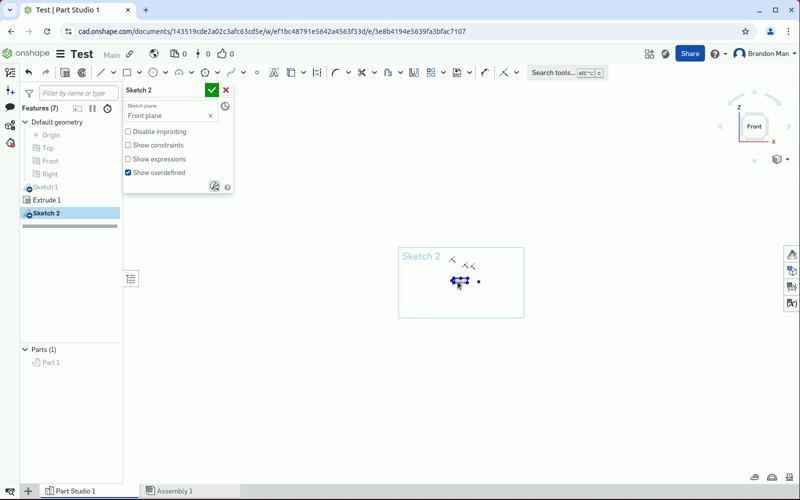
scroll(6)
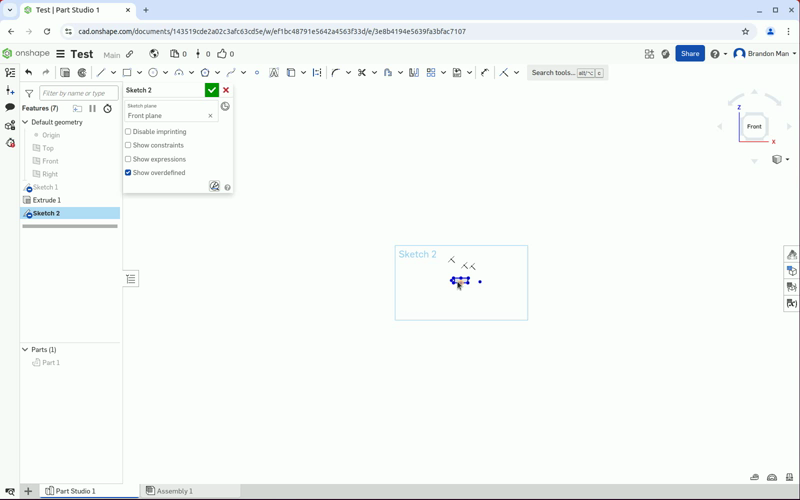
scroll(6)
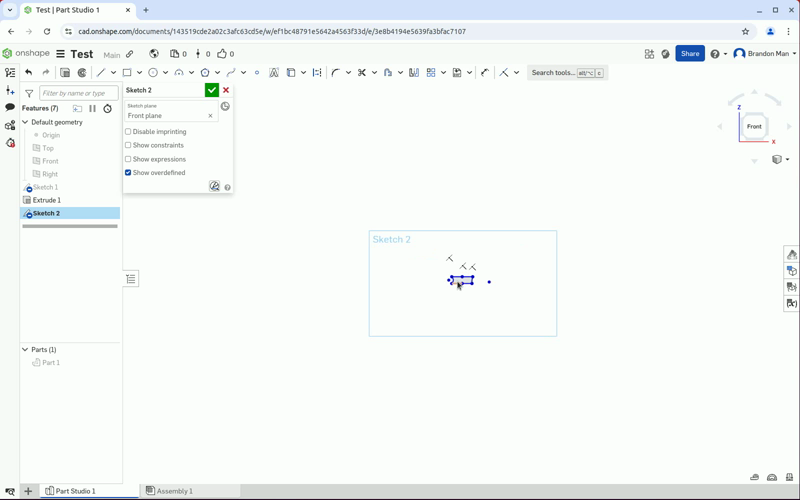
scroll(6)
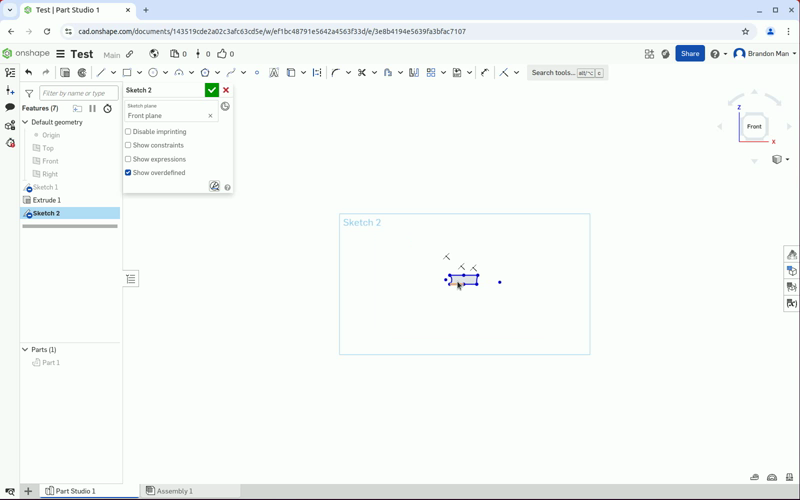
scroll(6)
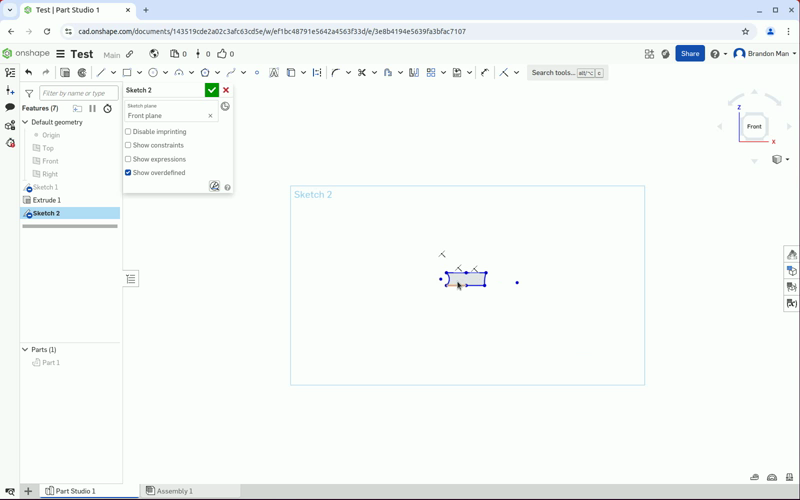
scroll(6)
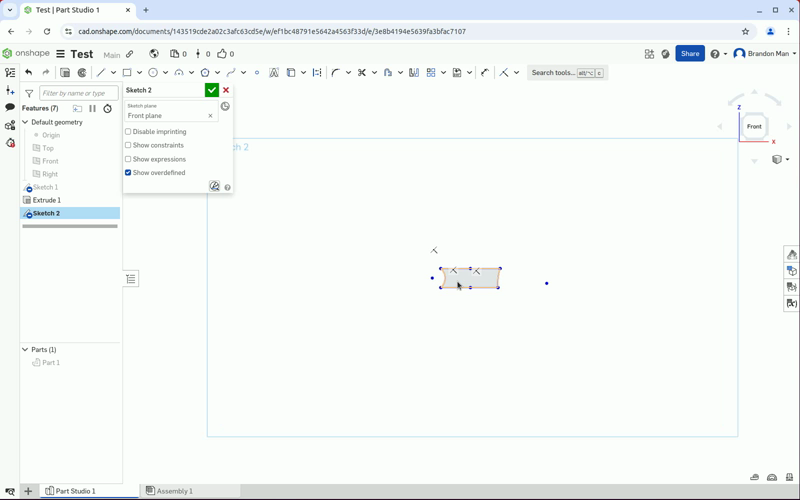
scroll(6)
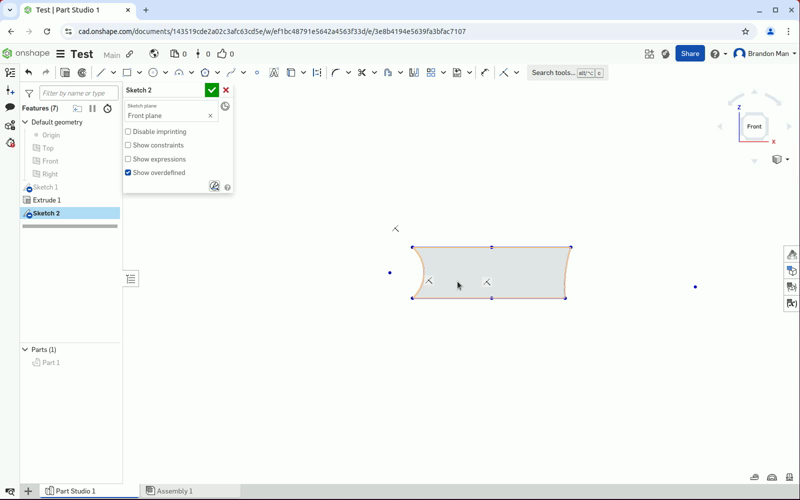
click(457, 281)
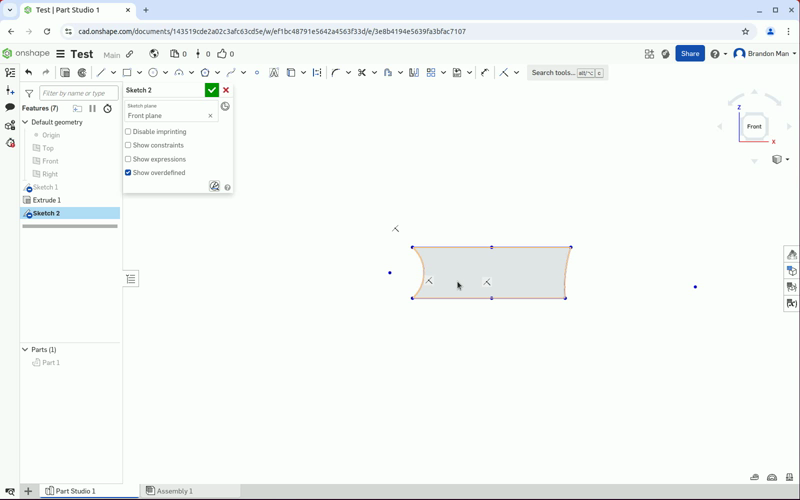
scroll(-6)
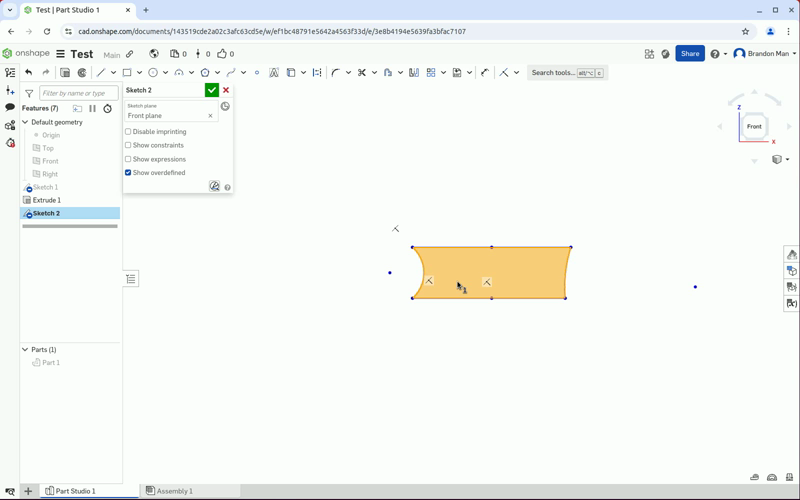
scroll(-6)
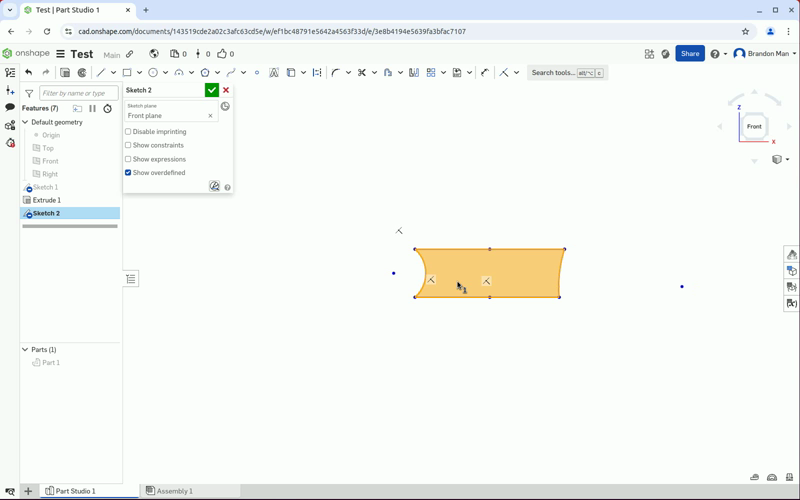
scroll(-6)
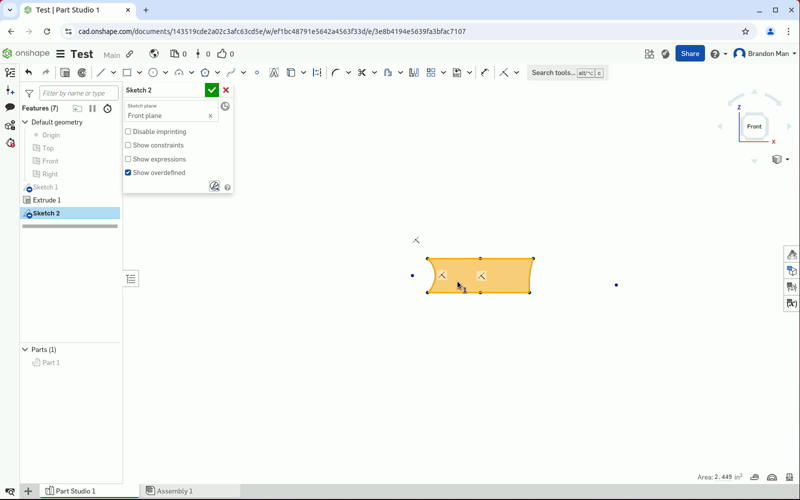
scroll(-6)
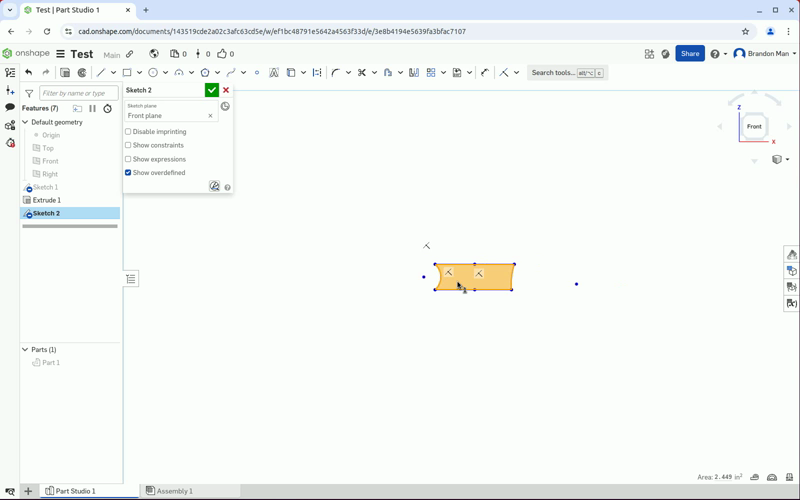
scroll(-6)
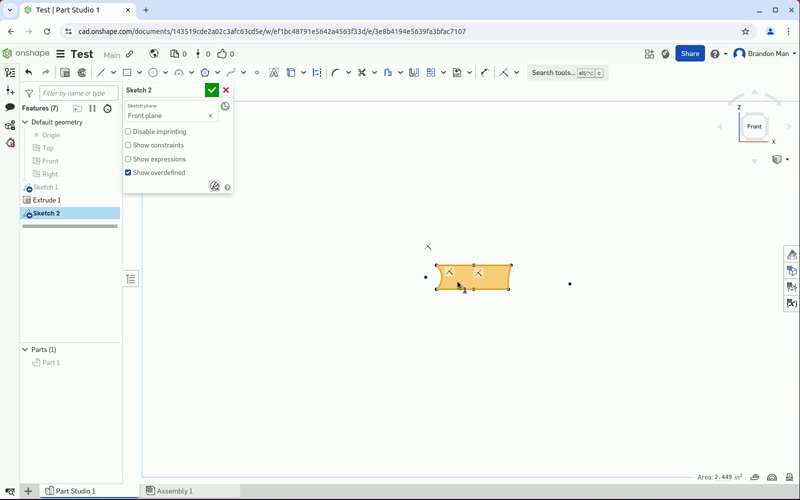
scroll(-6)
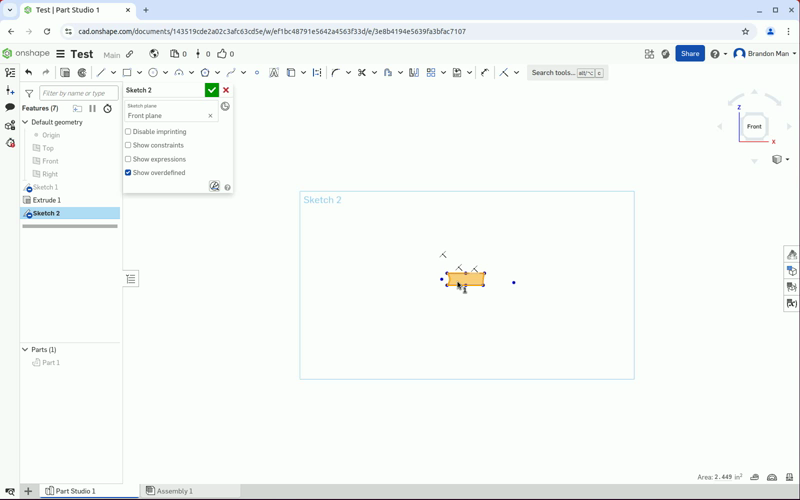
scroll(-6)
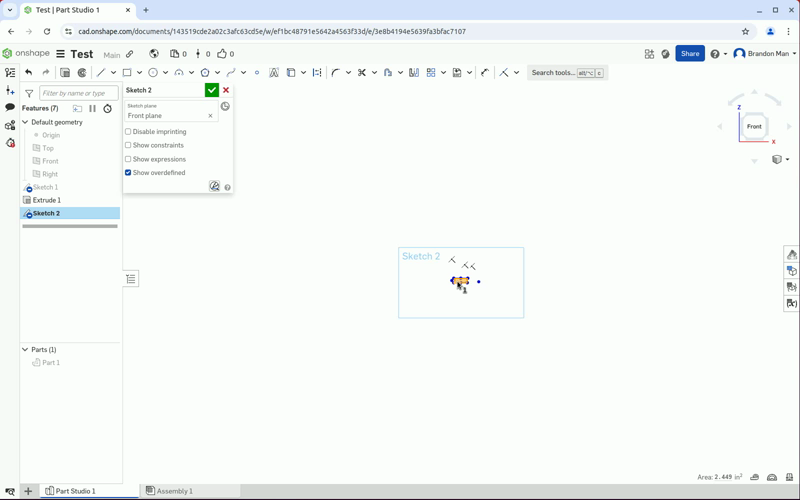
mouse_move(73, 352)
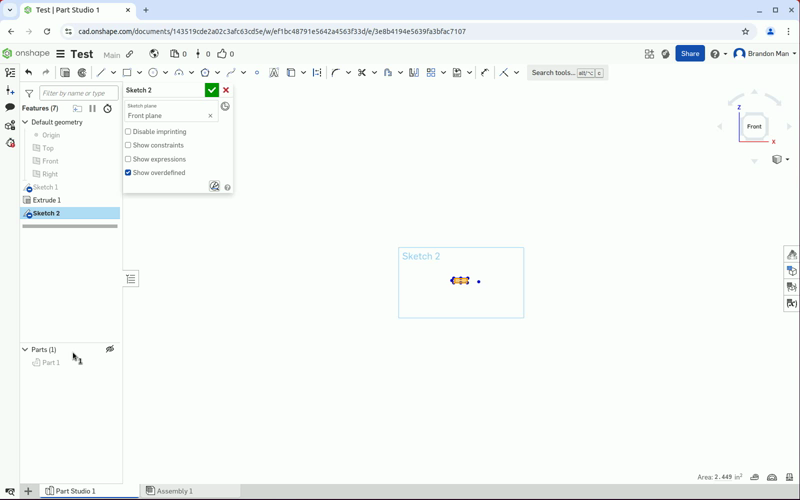
key(shift+y)
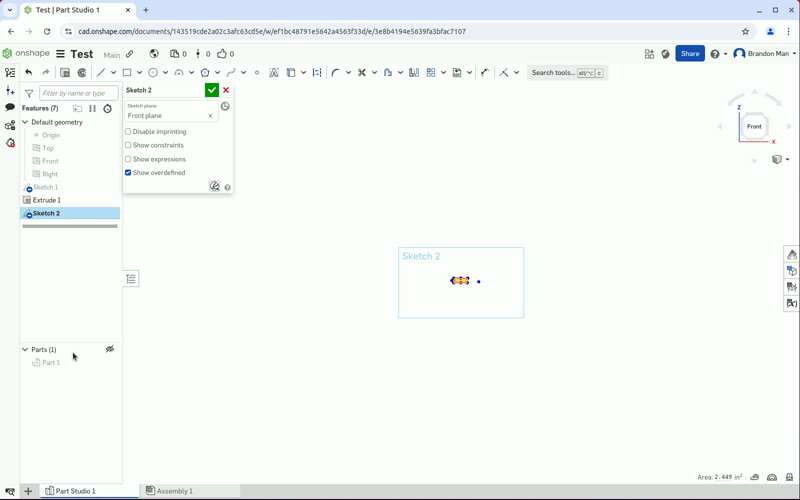
key(shift+e)
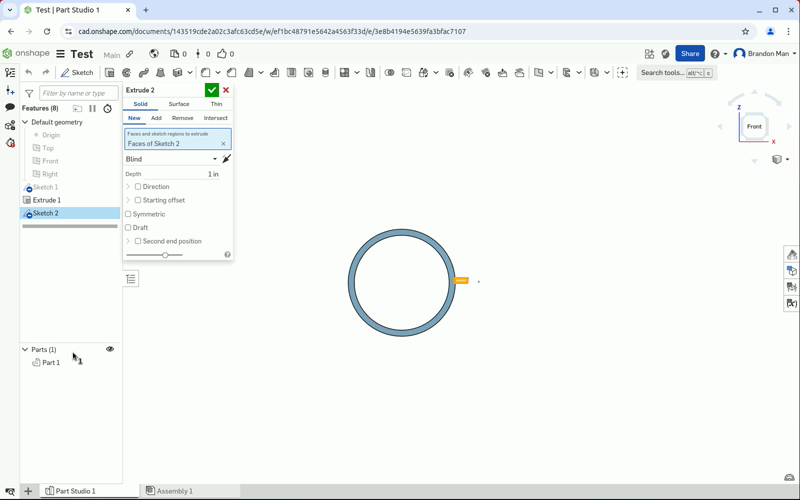
mouse_move(143, 106)
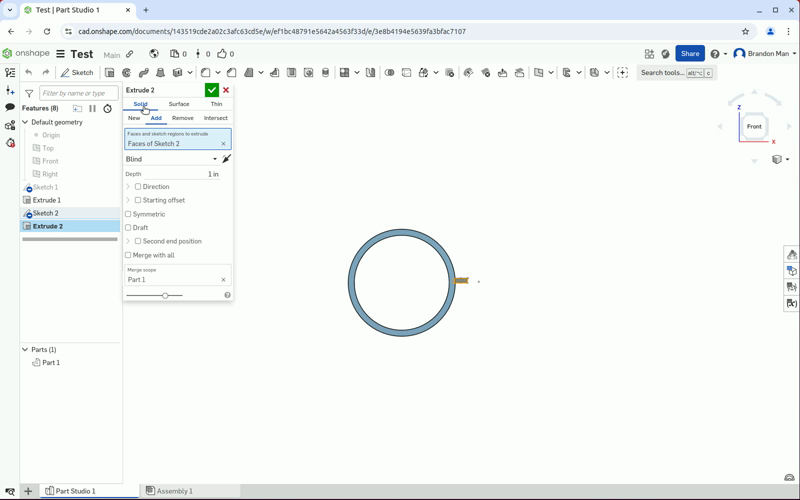
click(143, 106)
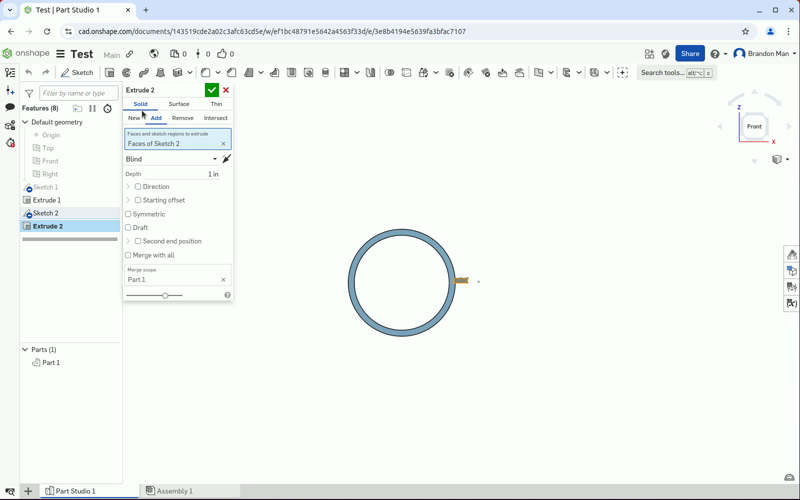
mouse_move(137, 120)
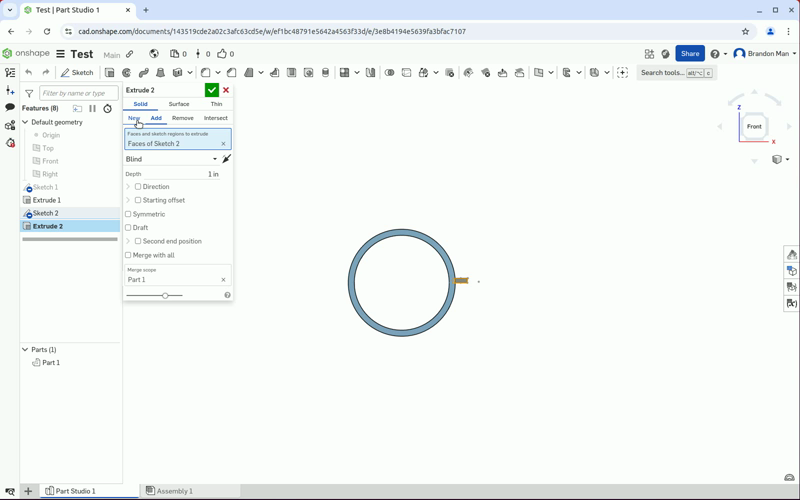
click(137, 120)
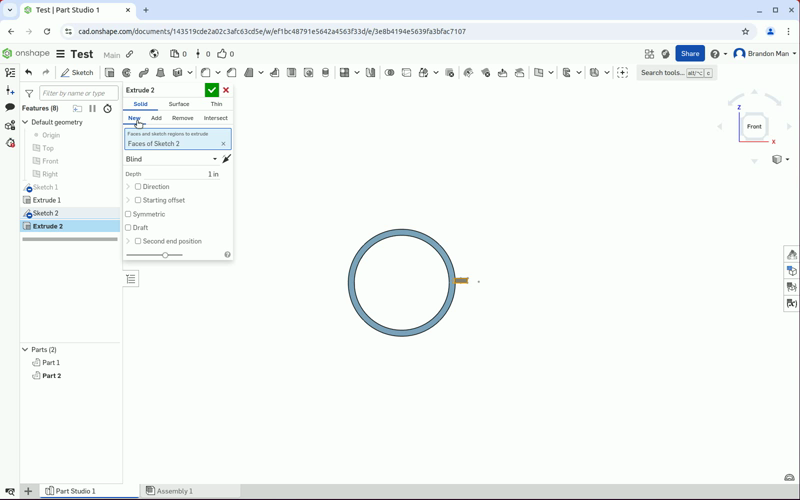
key(tab, 4)
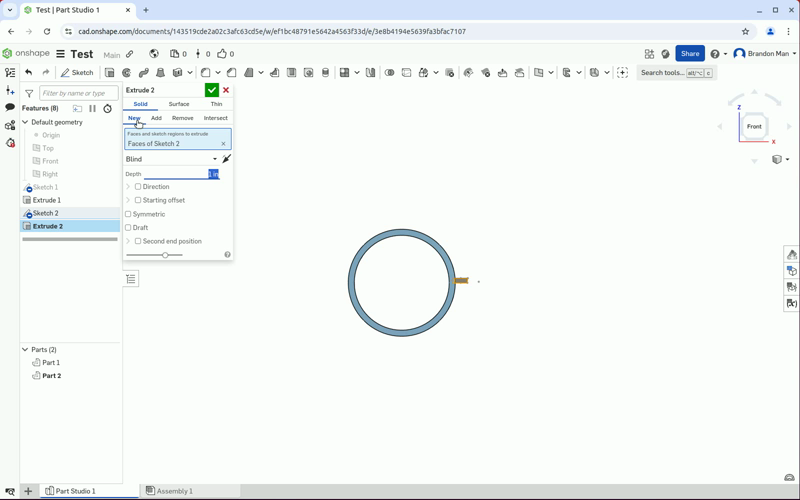
text(0.963)
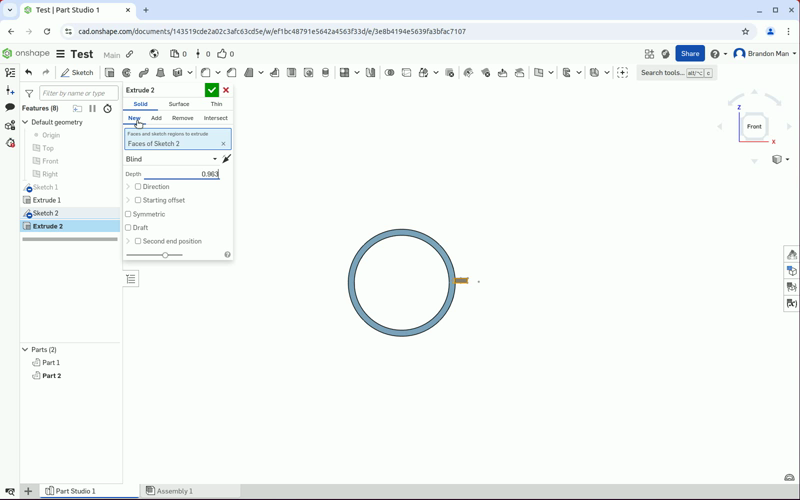
key(enter)
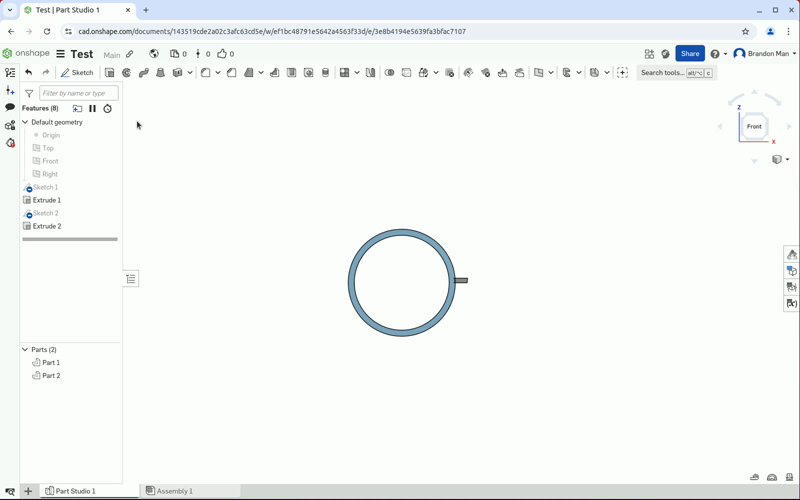
key(shift+h)
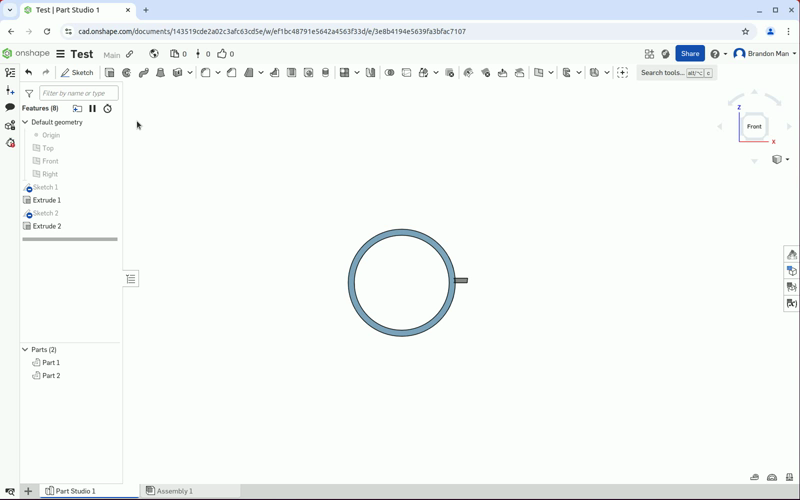
key(shift+h)
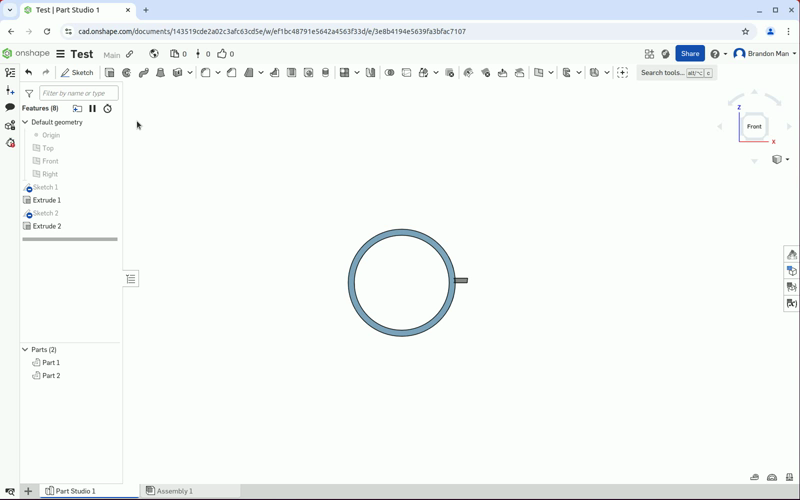
mouse_move(73, 189)
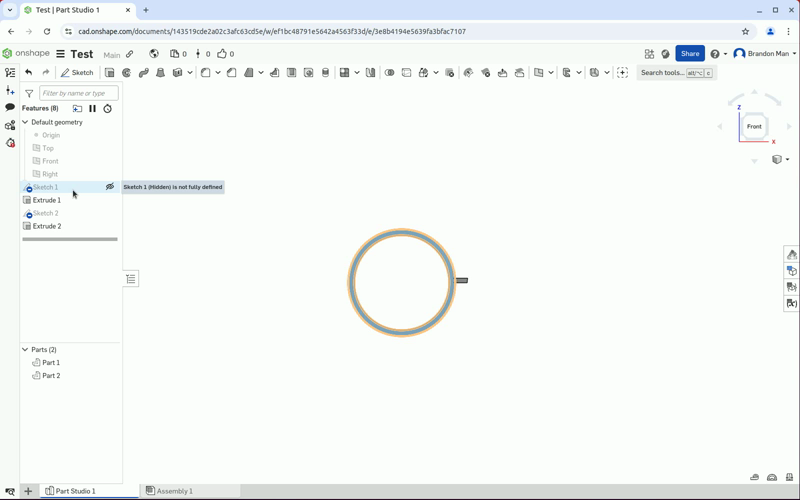
click(73, 189)
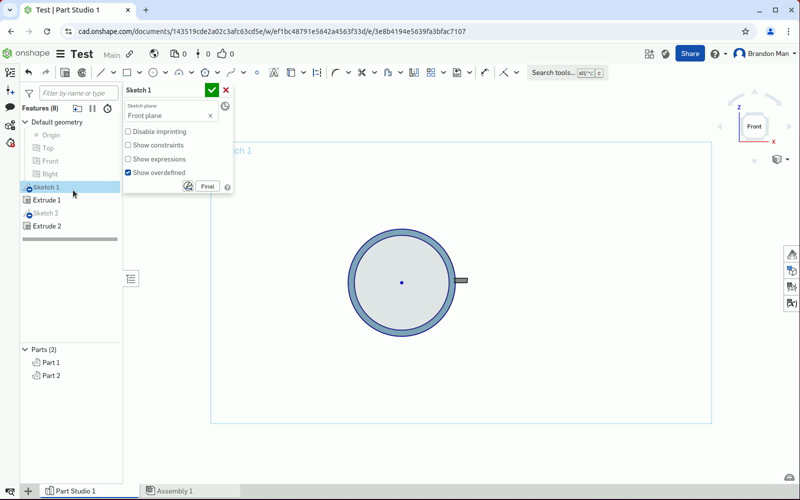
mouse_move(229, 92)
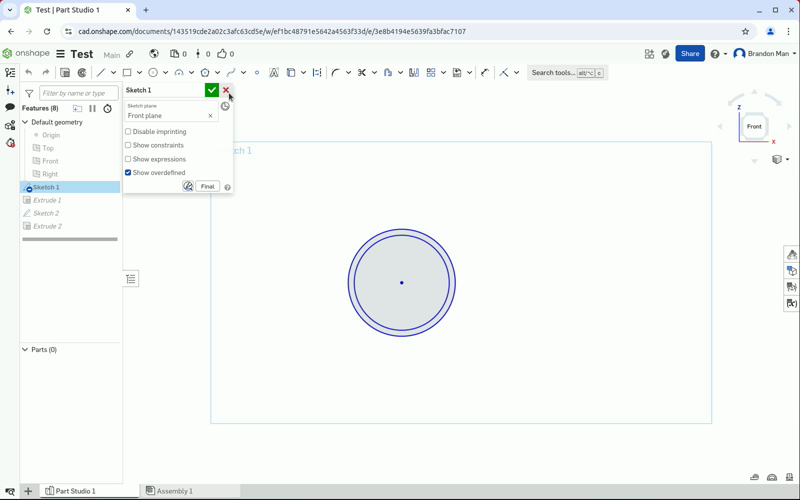
click(229, 92)
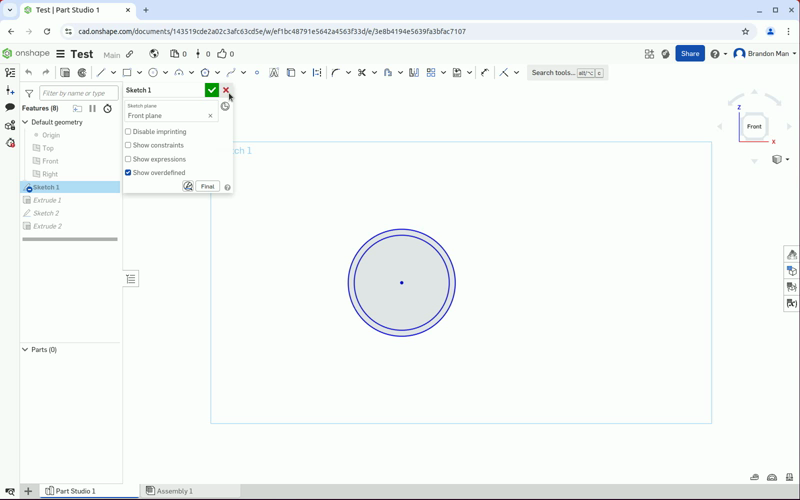
key(shift+s)
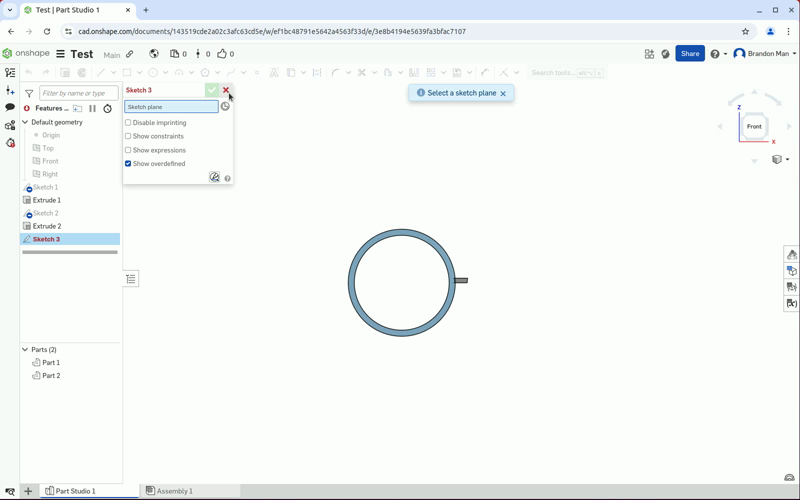
mouse_move(73, 163)
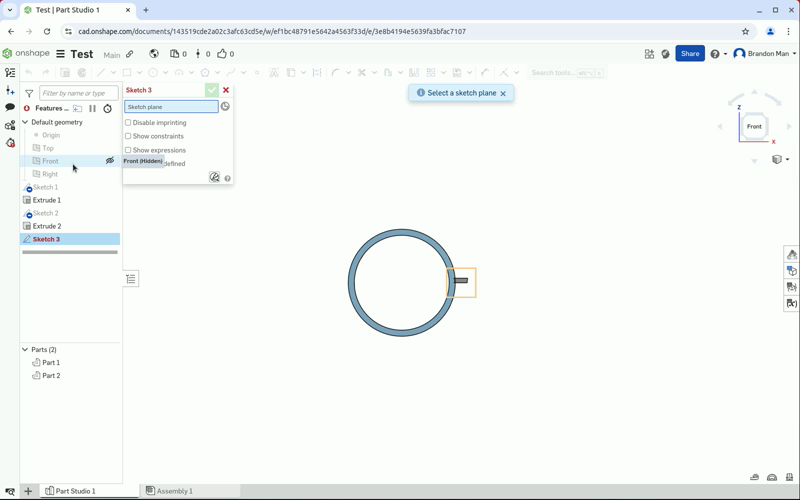
click(73, 163)
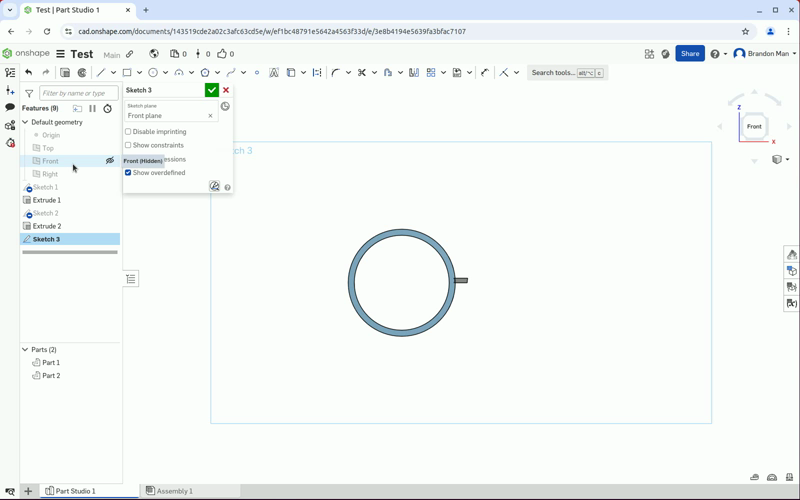
mouse_move(73, 352)
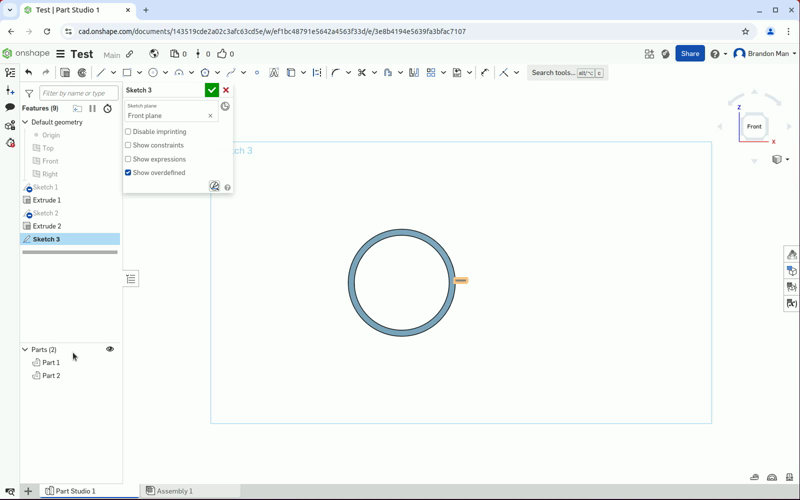
key(y)
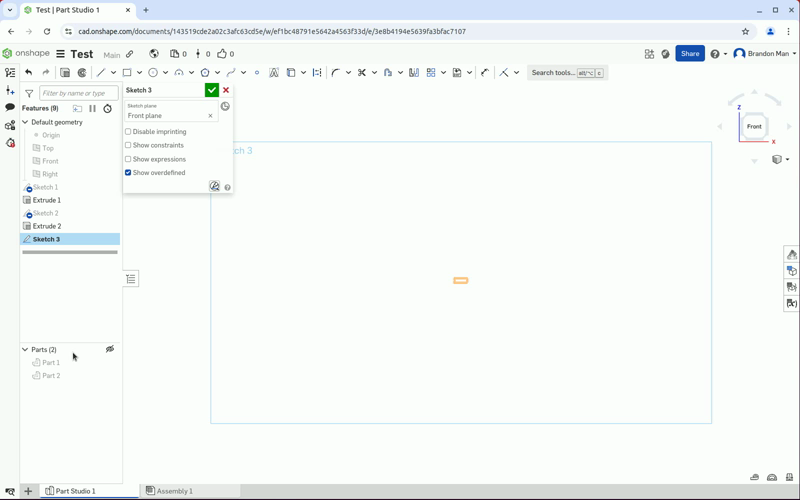
key(c)
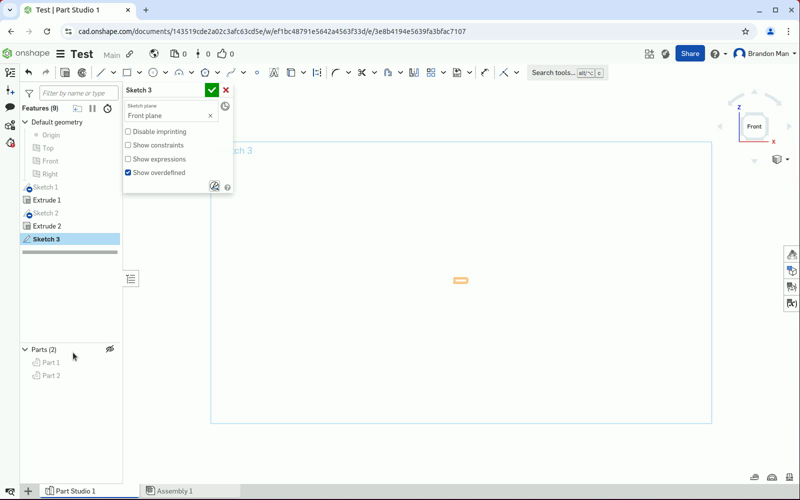
key_down(shift)
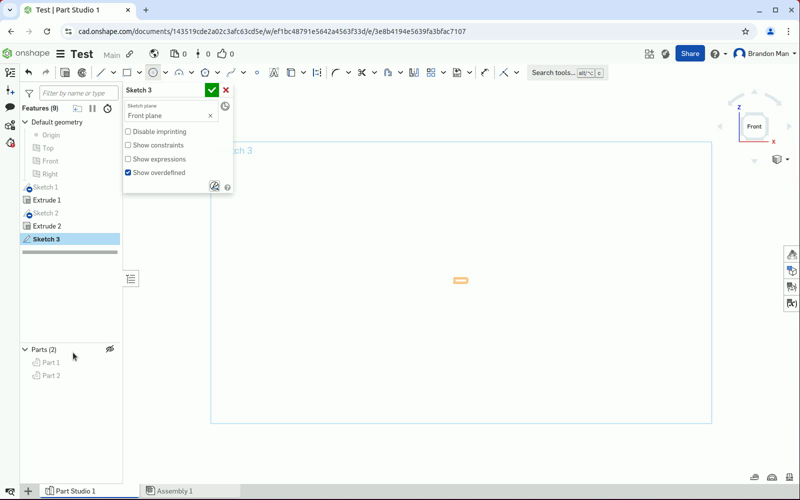
mouse_move(521, 282)
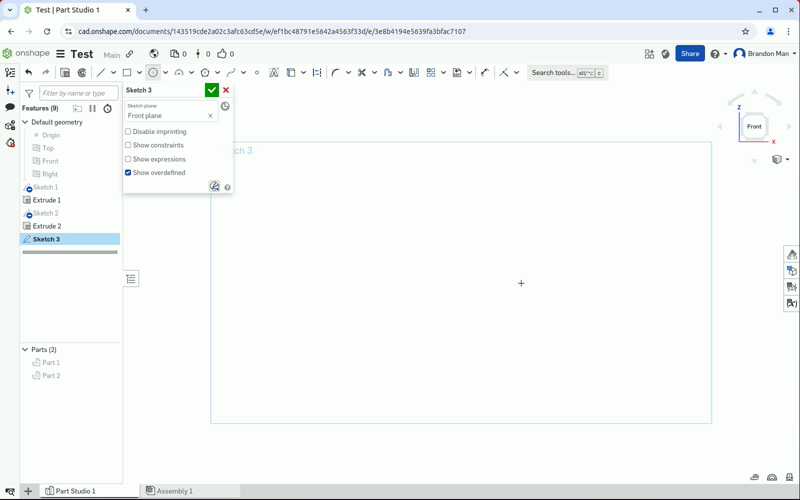
click(521, 282)
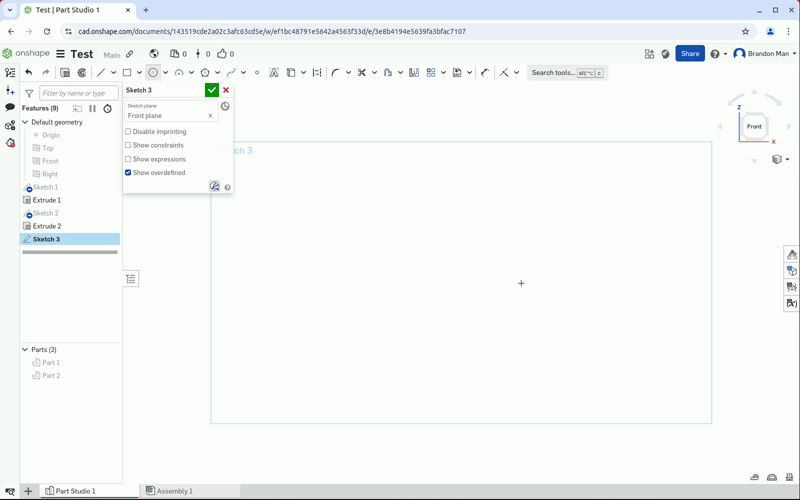
key_up(shift)
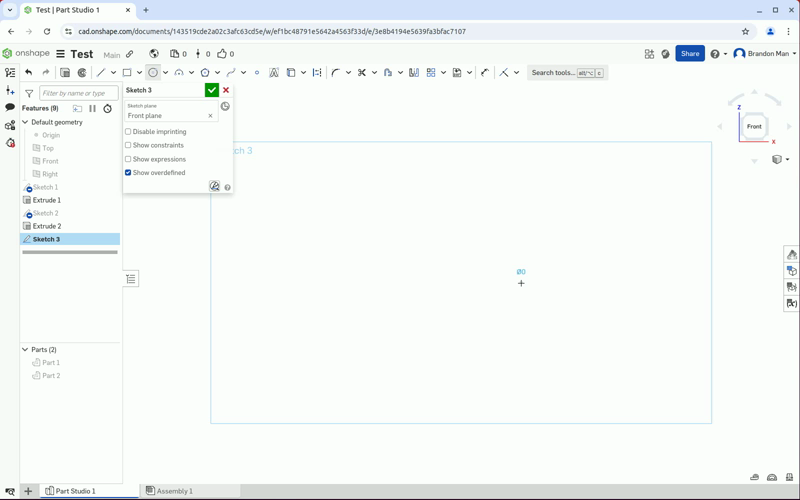
mouse_move(574, 282)
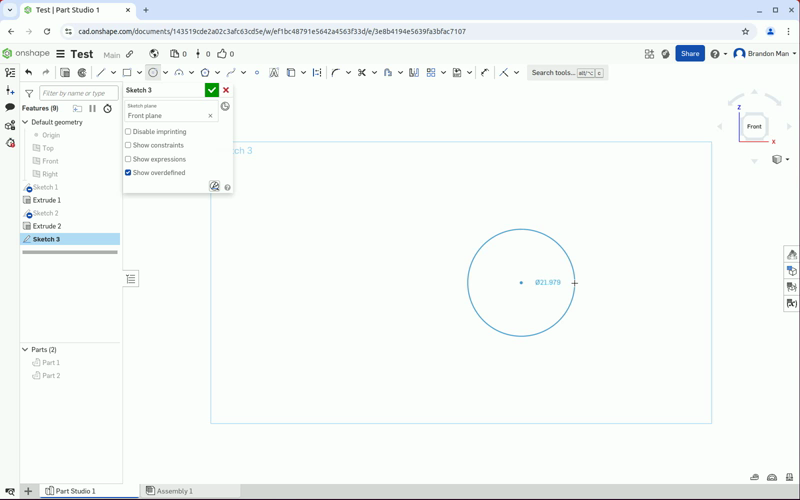
click(574, 282)
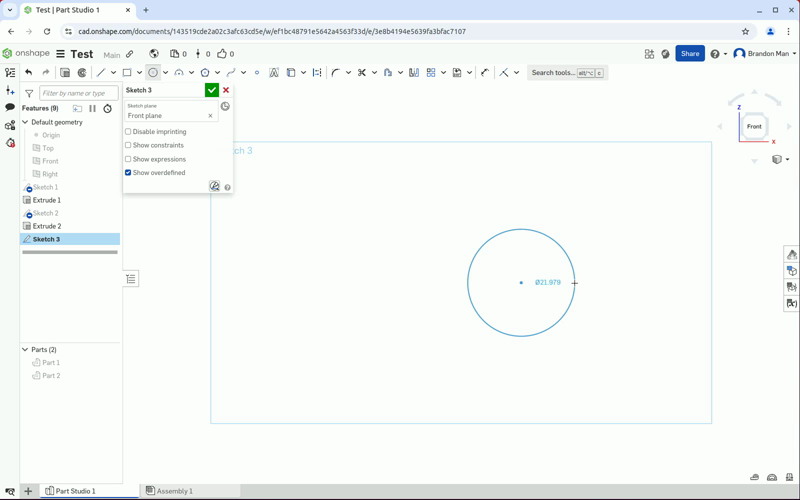
key(esc)
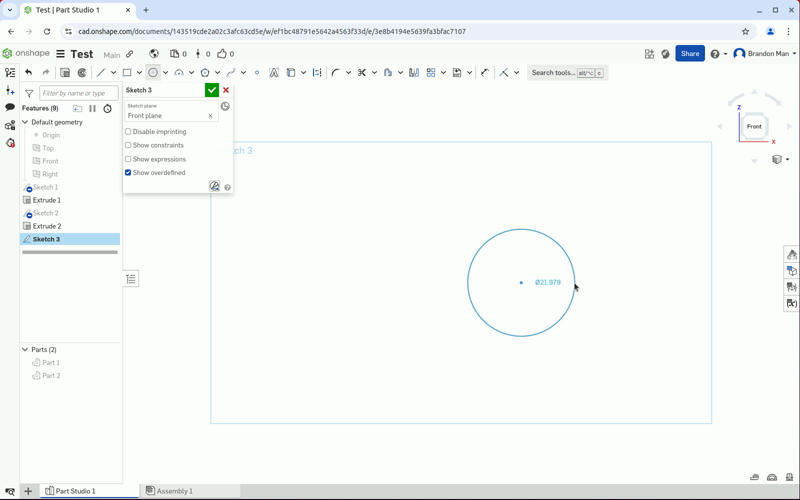
key(c)
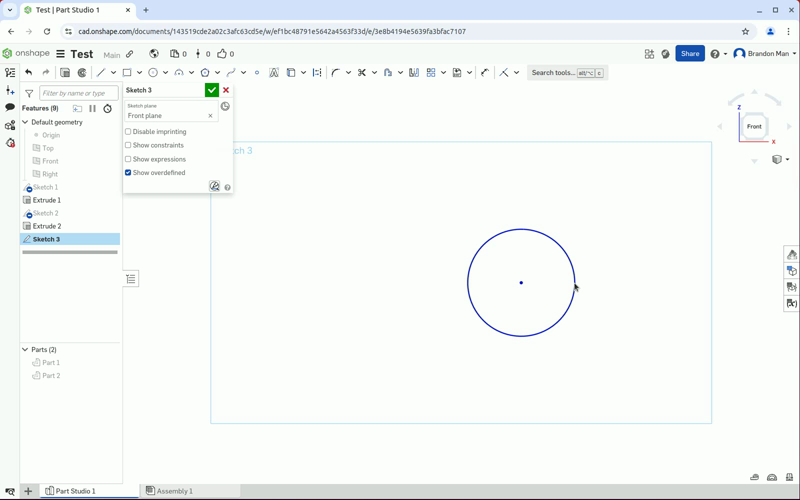
key_down(shift)
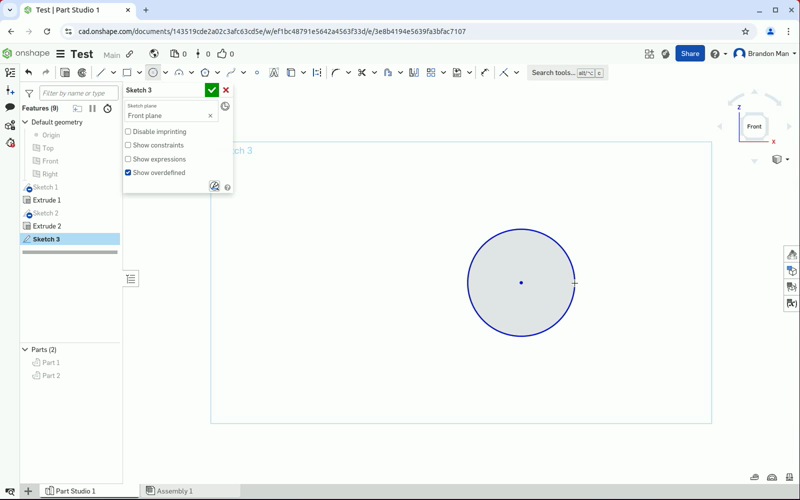
mouse_move(521, 282)
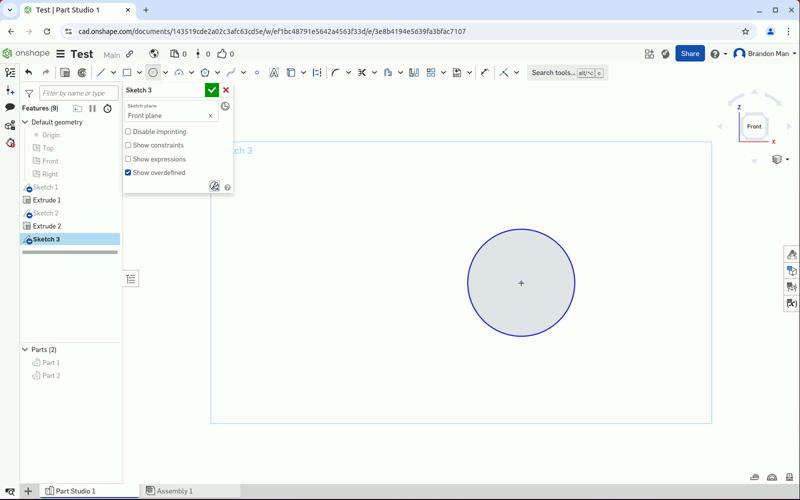
click(521, 282)
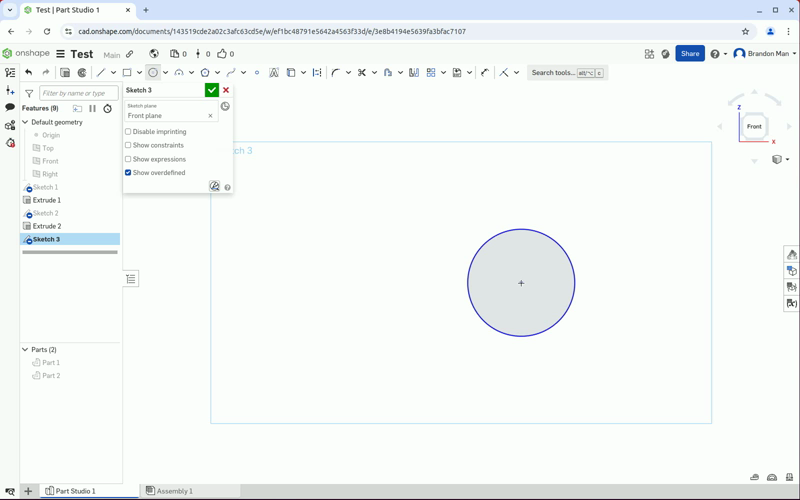
key_up(shift)
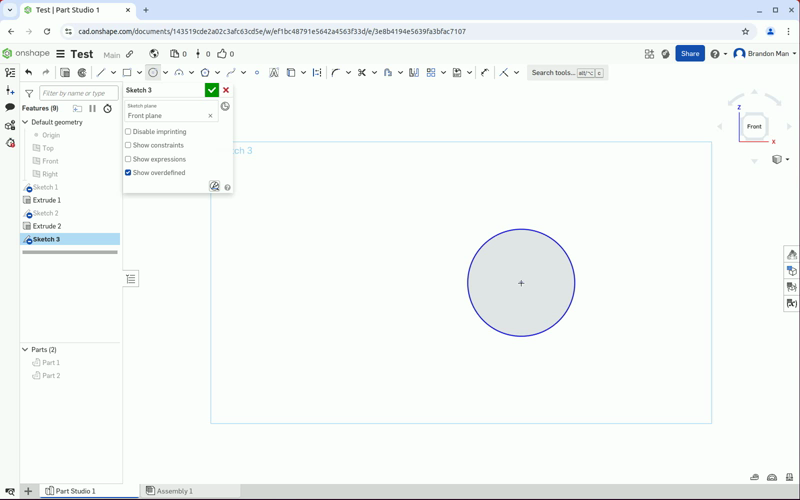
mouse_move(568, 282)
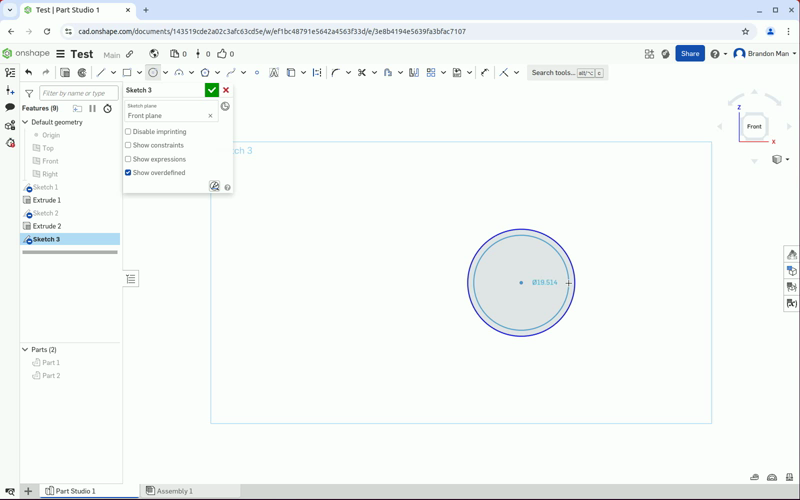
click(568, 282)
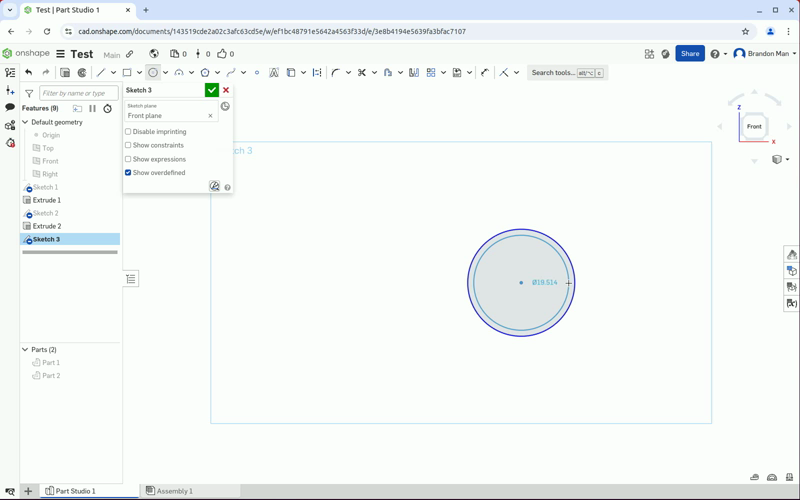
key(esc)
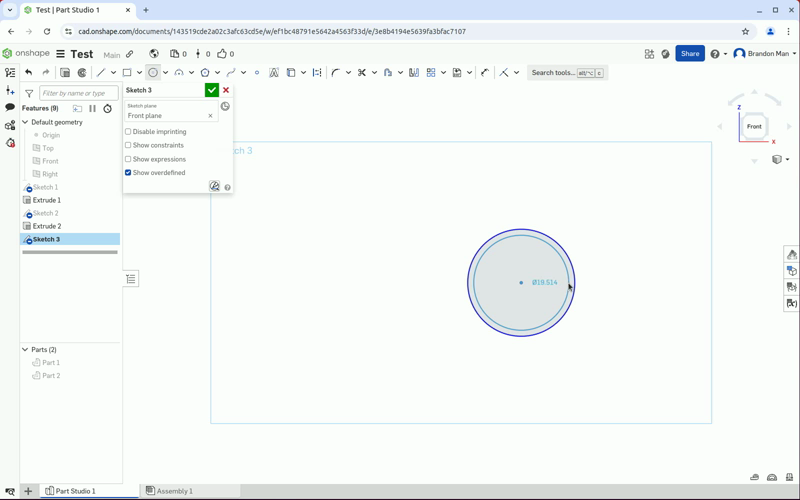
mouse_move(566, 305)
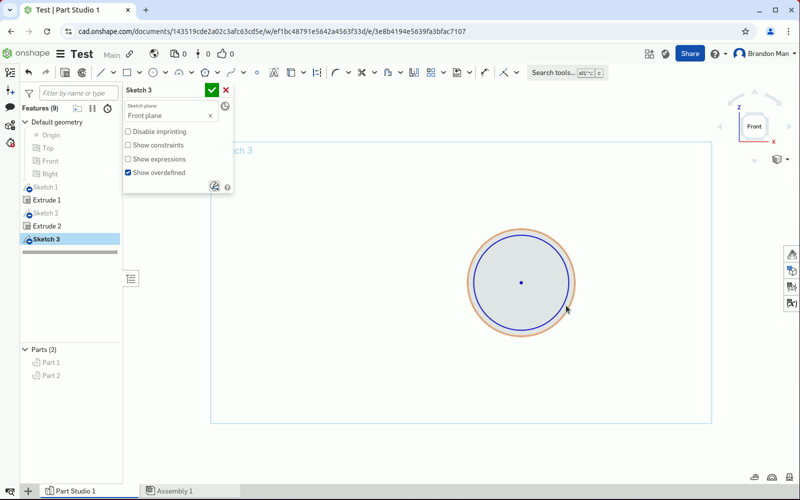
click(566, 305)
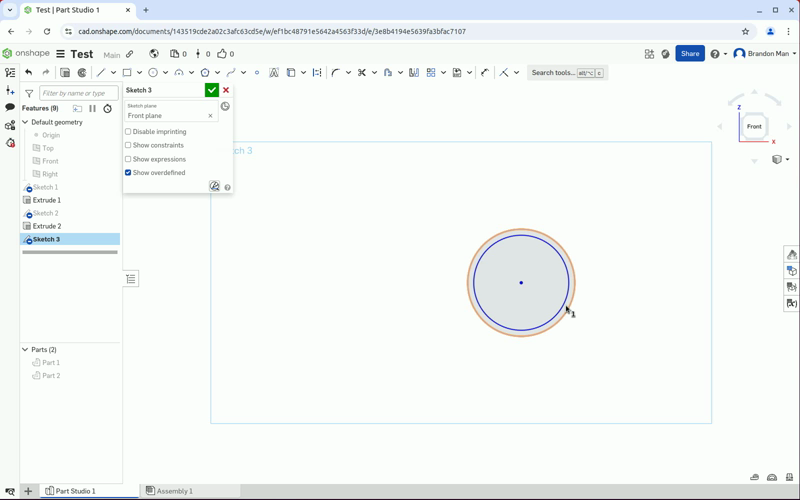
mouse_move(73, 352)
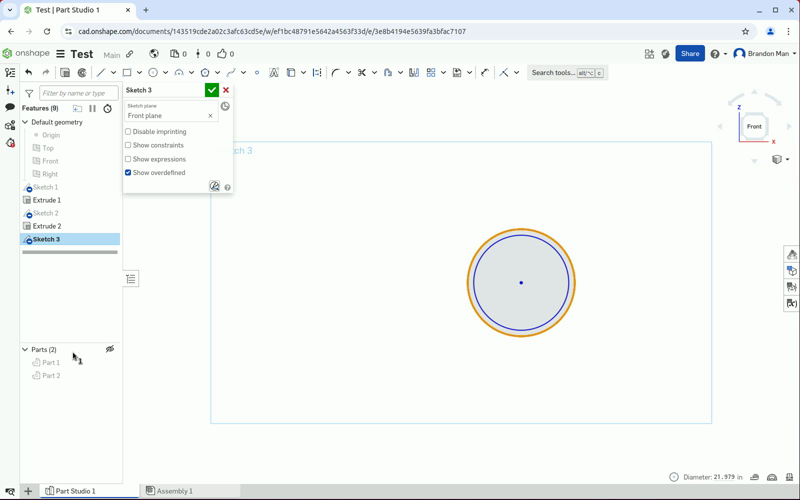
key(shift+y)
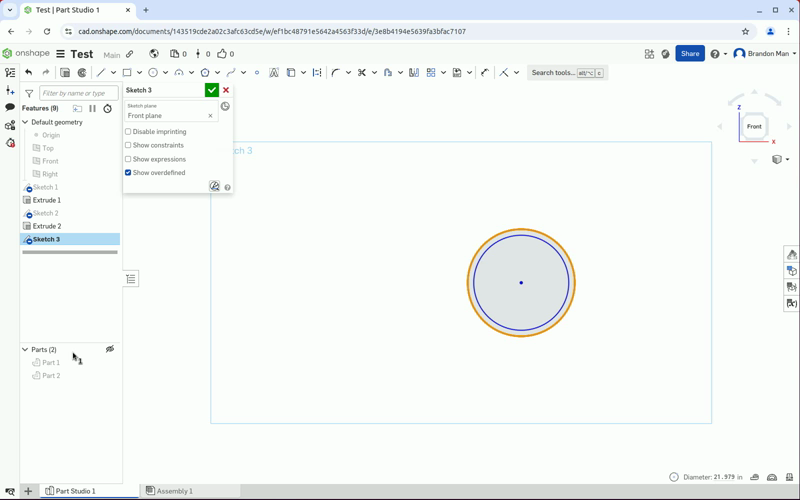
key(shift+e)
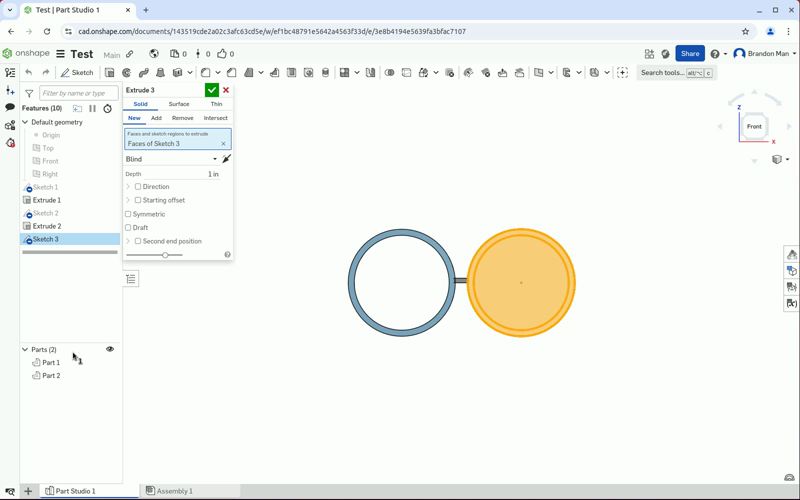
mouse_move(143, 106)
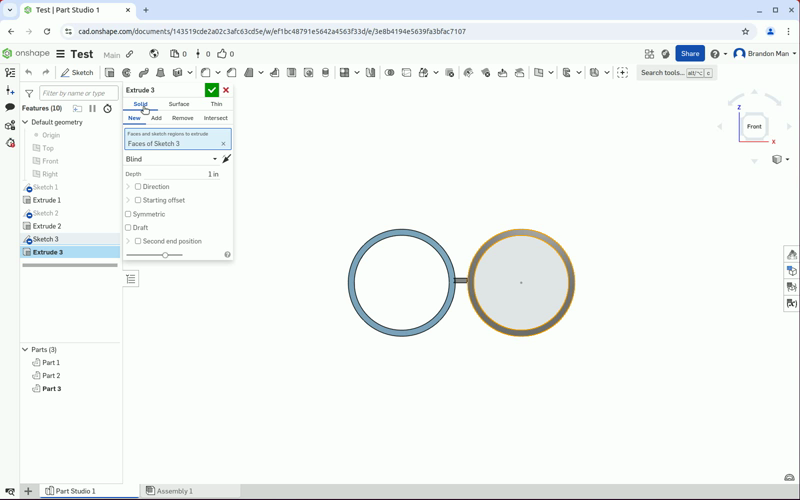
click(143, 106)
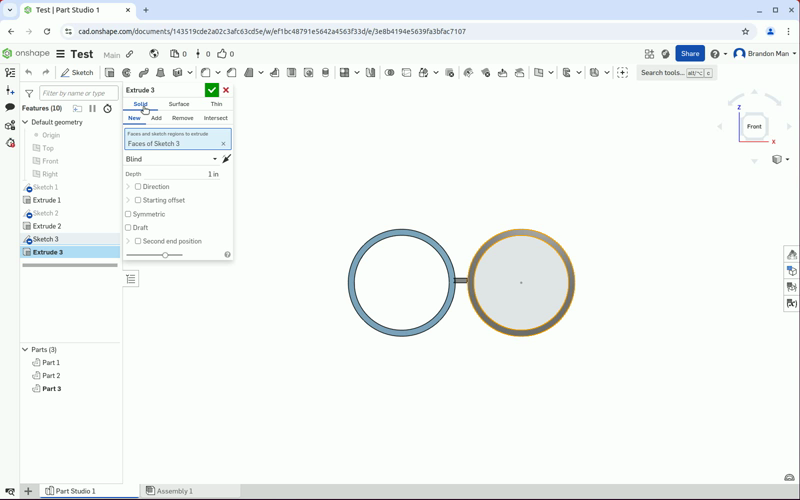
mouse_move(137, 120)
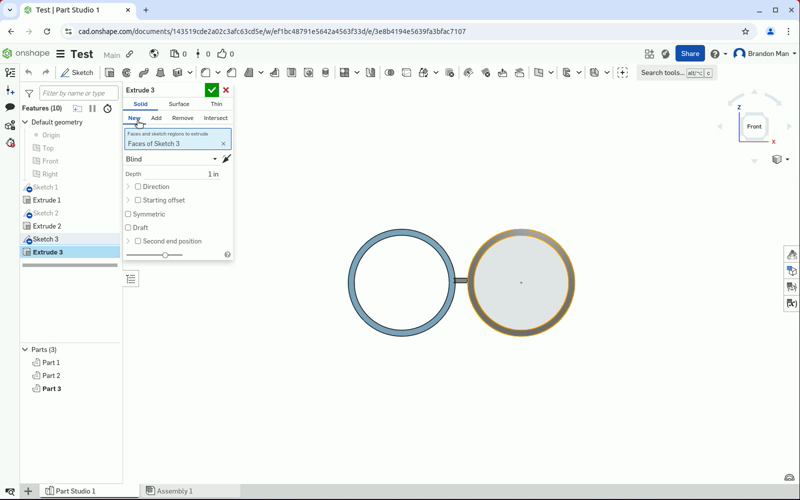
click(137, 120)
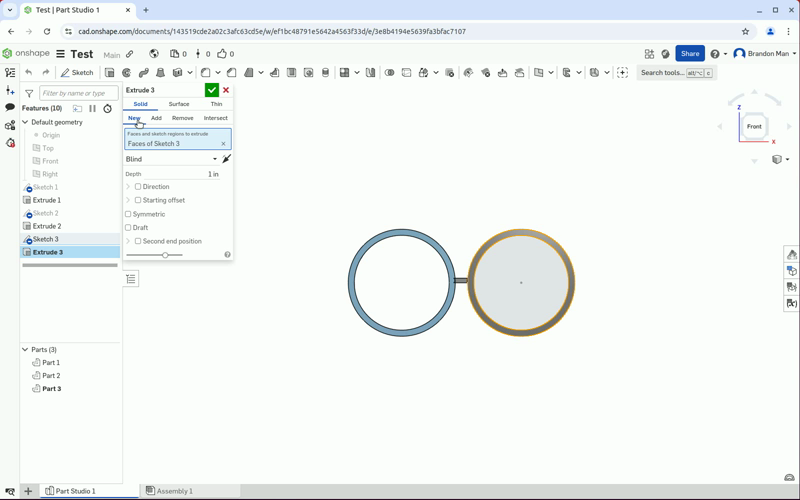
key(tab, 4)
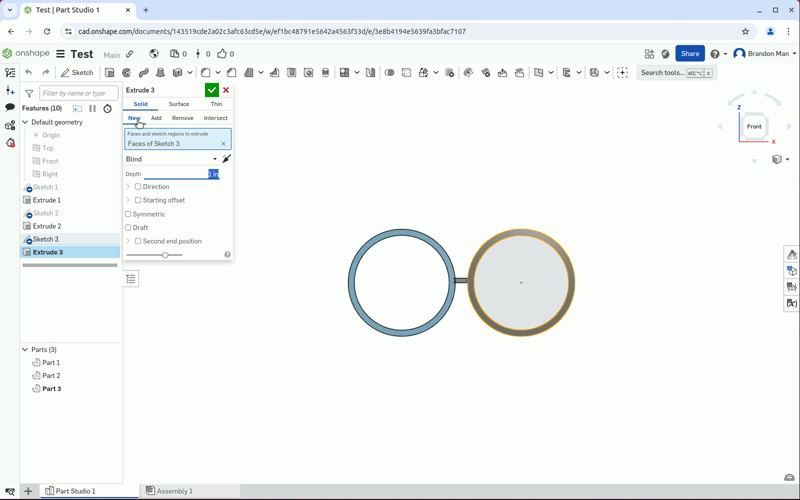
text(0.963)
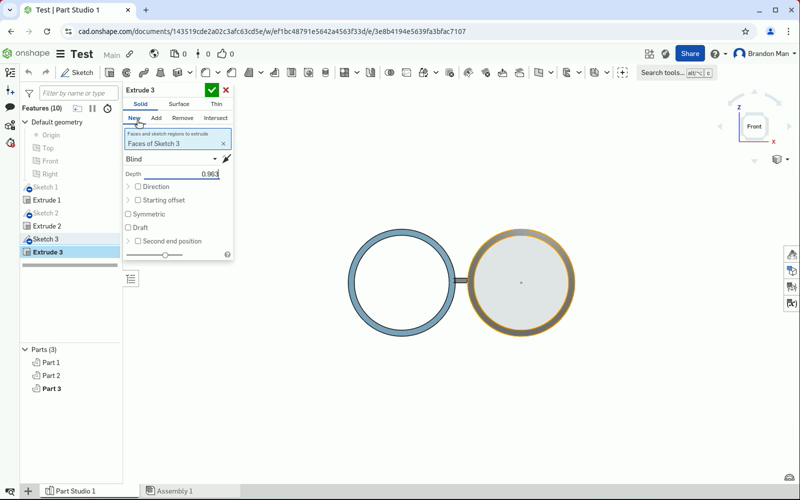
key(enter)
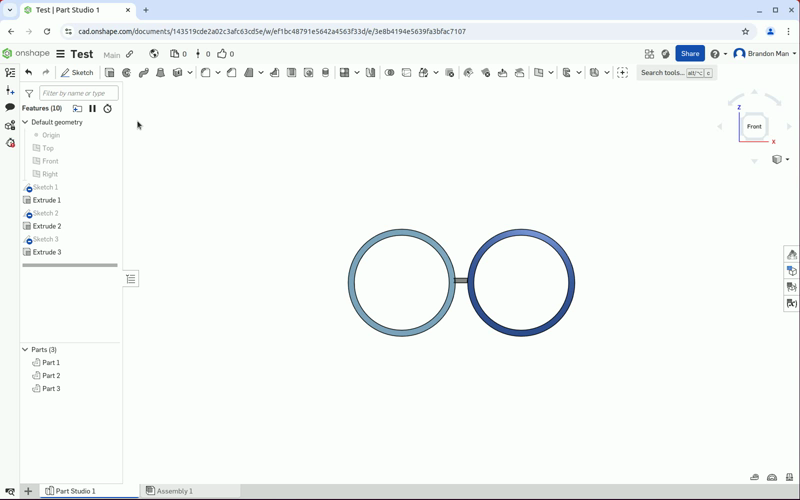
key(shift+h)
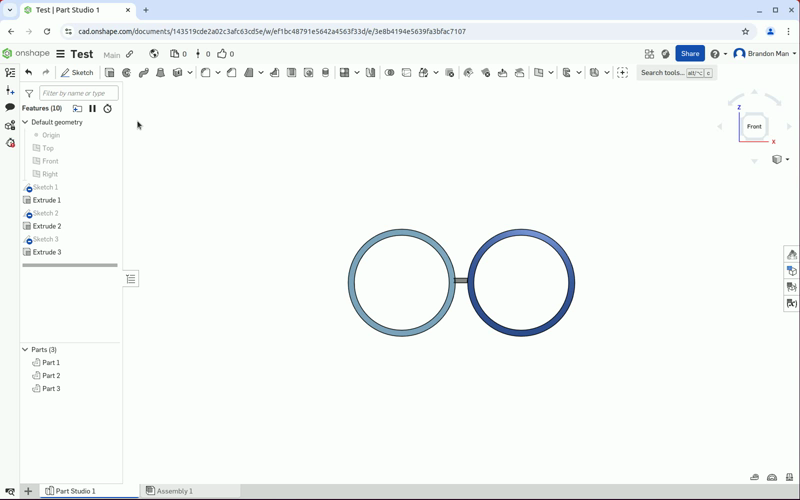
key(shift+h)
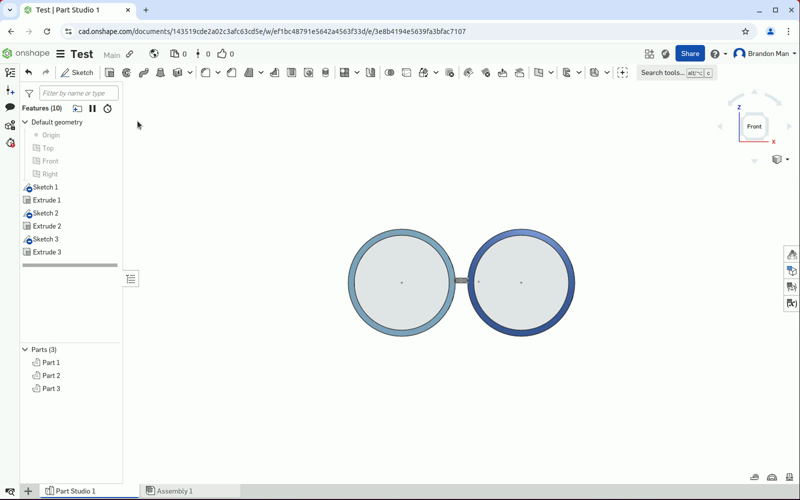
key(shift+7)
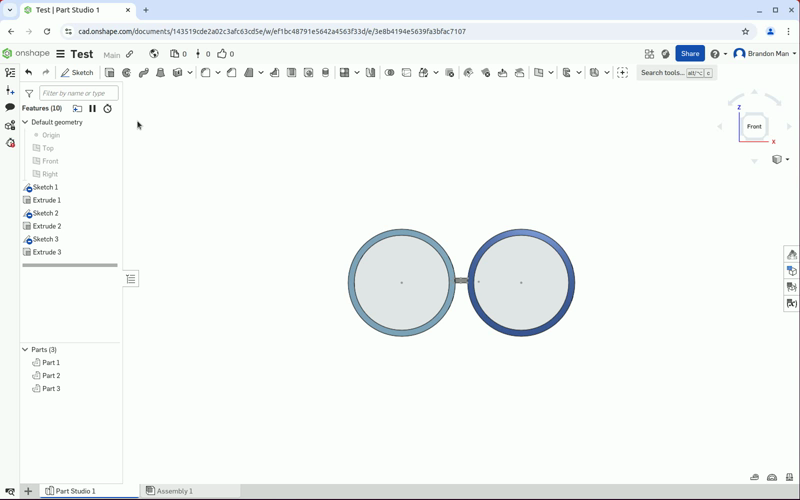
key(left, 2)
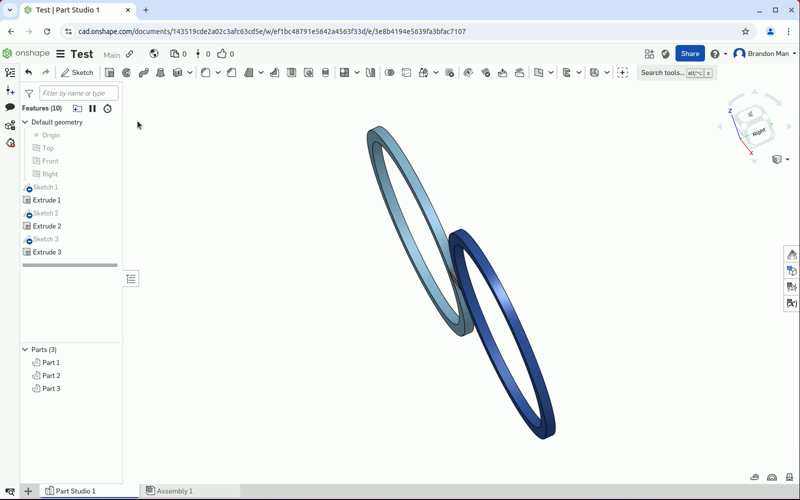
key(down, 2)
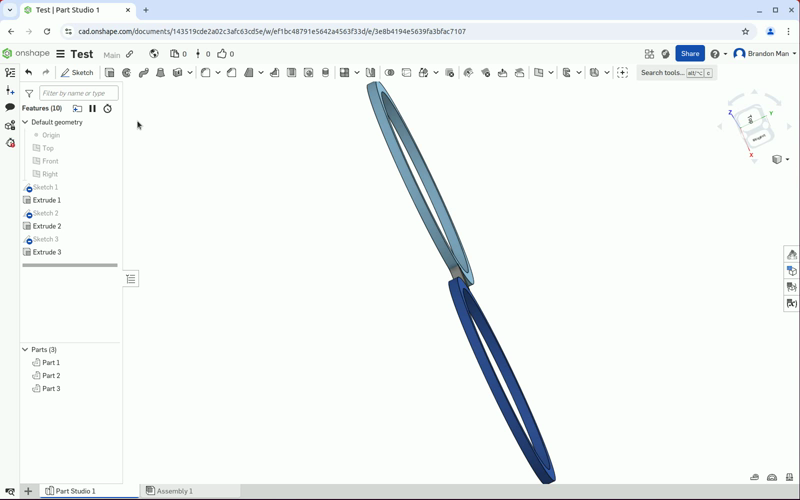
key(up, 2)
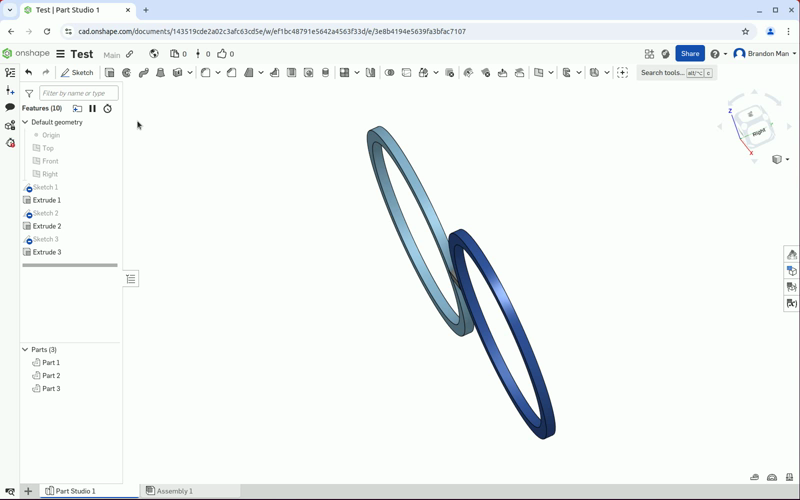
key(right, 2)
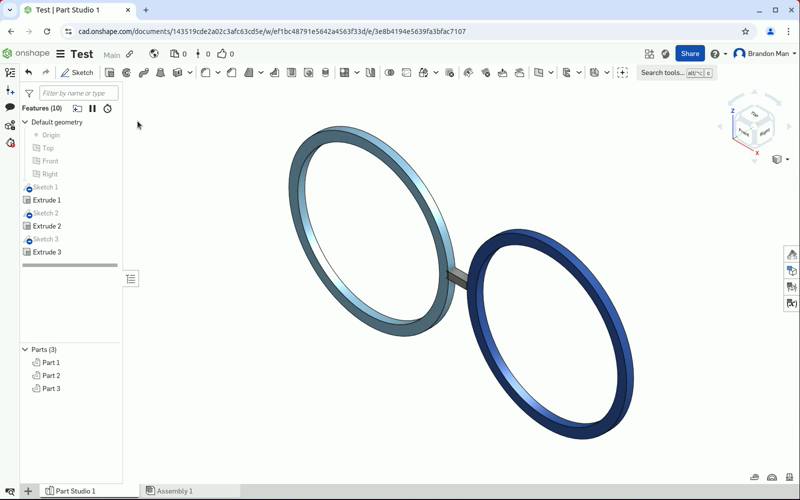
mouse_move(73, 189)
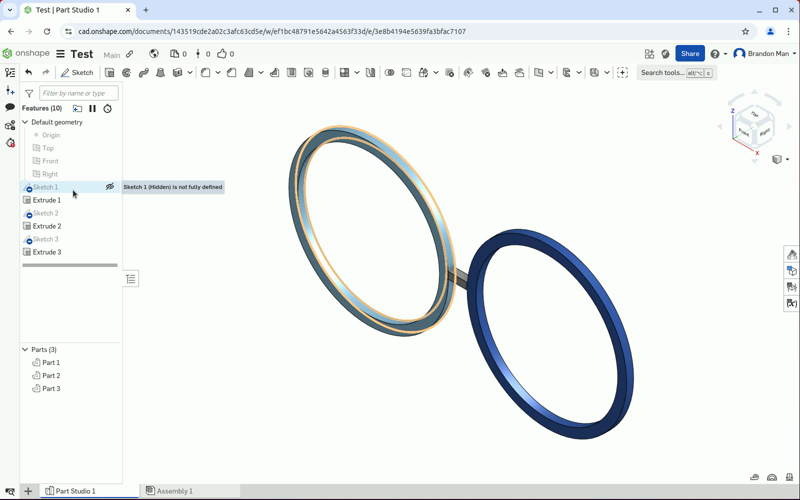
click(73, 189)